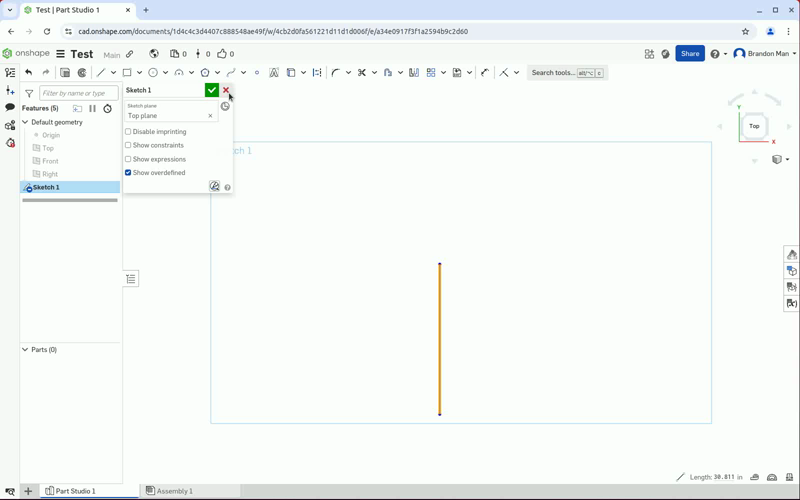
key(shift+h)
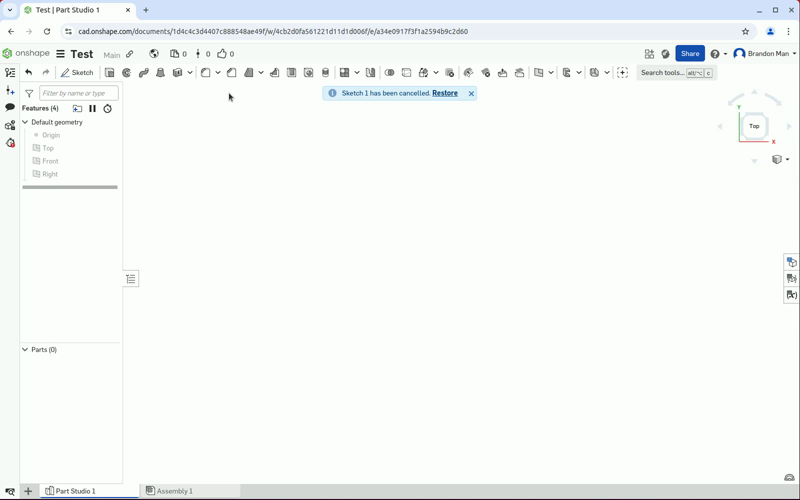
mouse_move(73, 352)
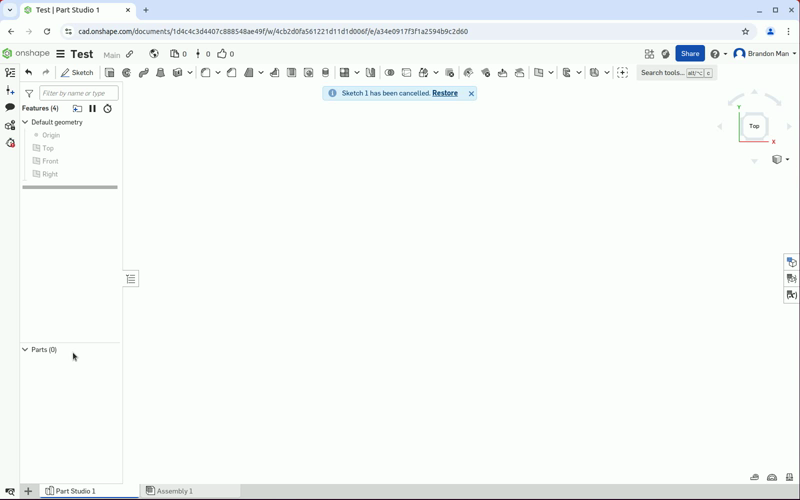
key(y)
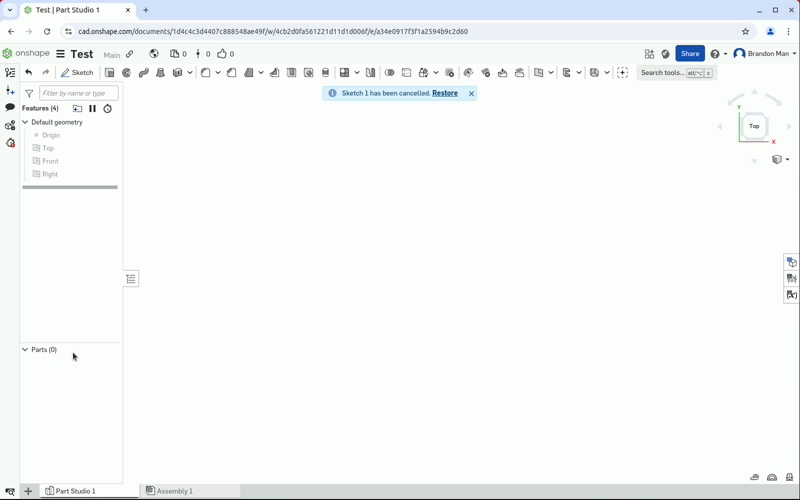
key(shift+p)
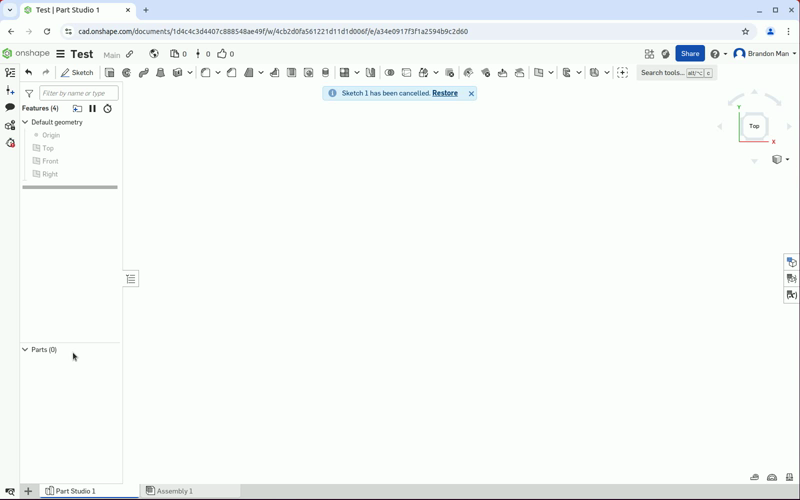
key(space)
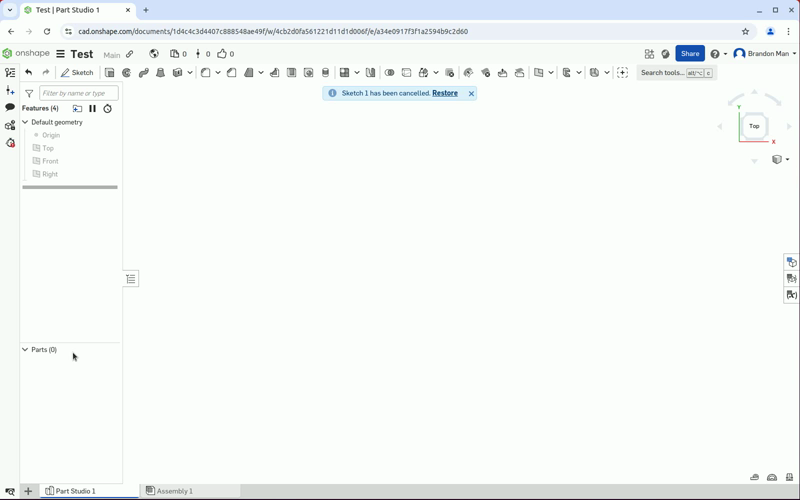
key_down(shift)
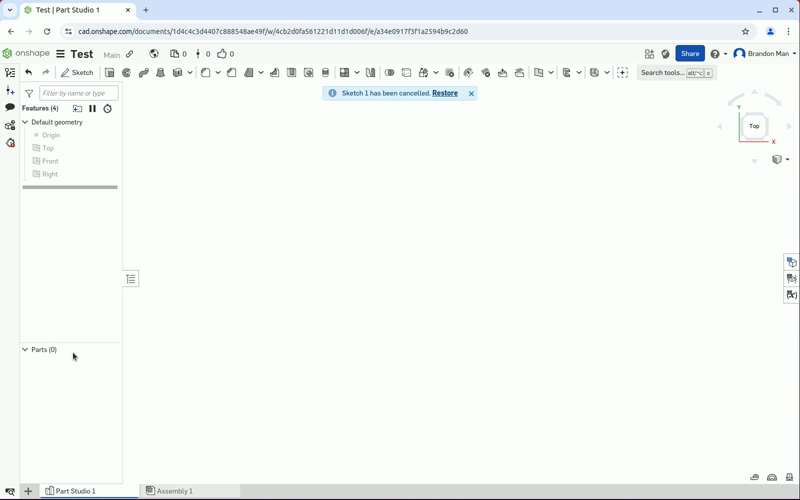
key(up)
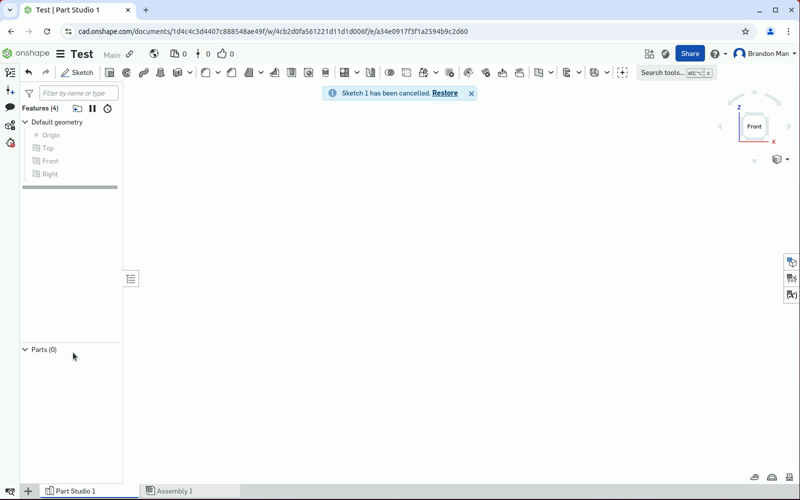
key_up(shift)
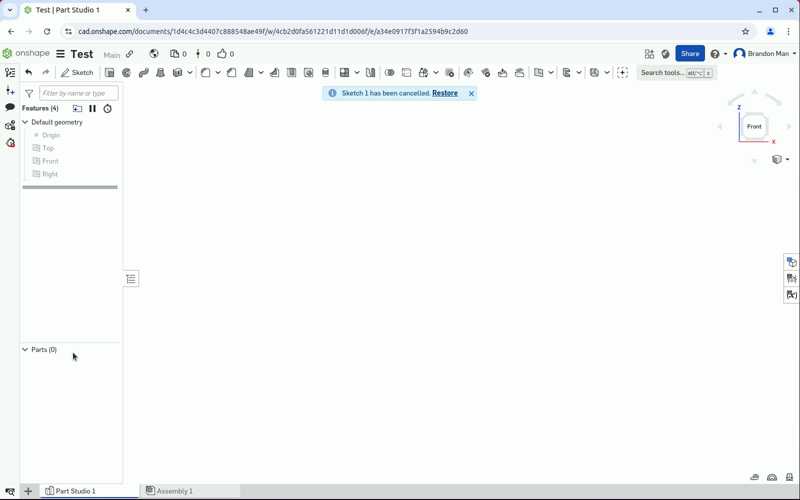
mouse_move(73, 352)
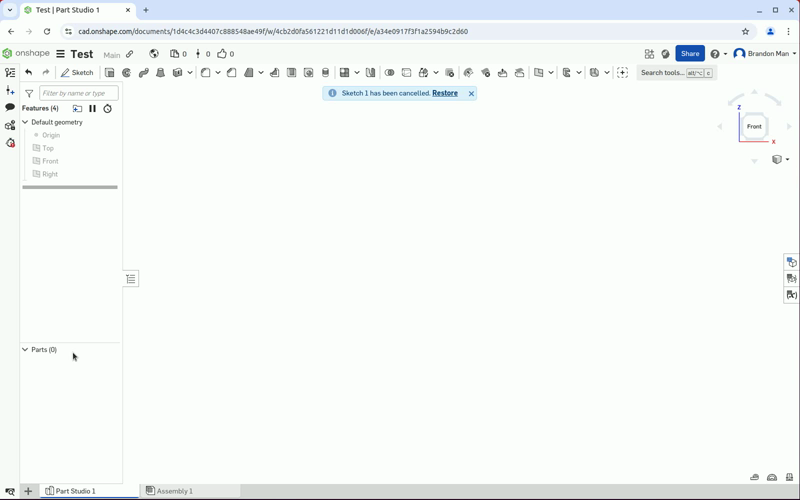
key(shift+y)
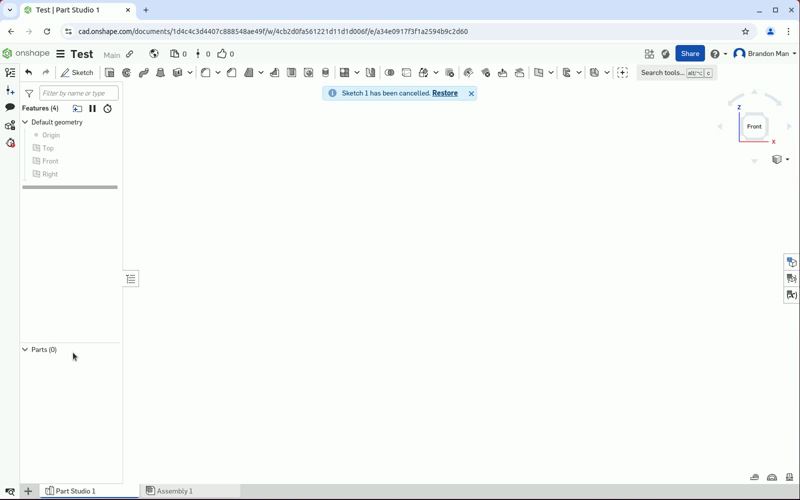
key(shift+s)
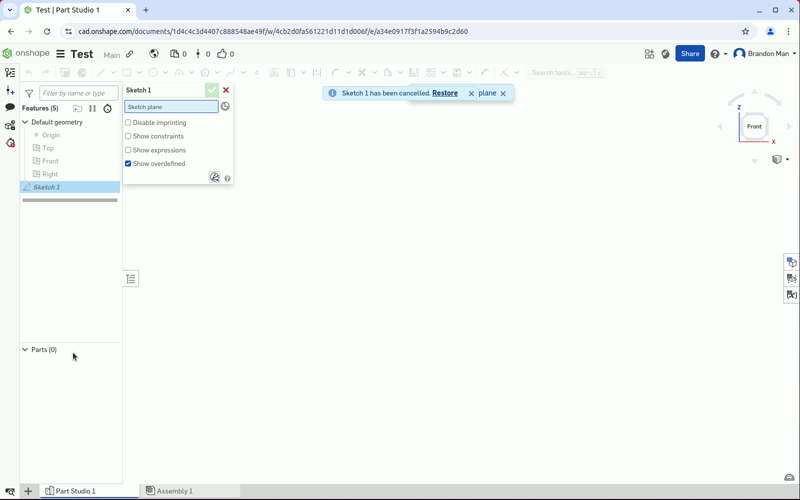
mouse_move(73, 163)
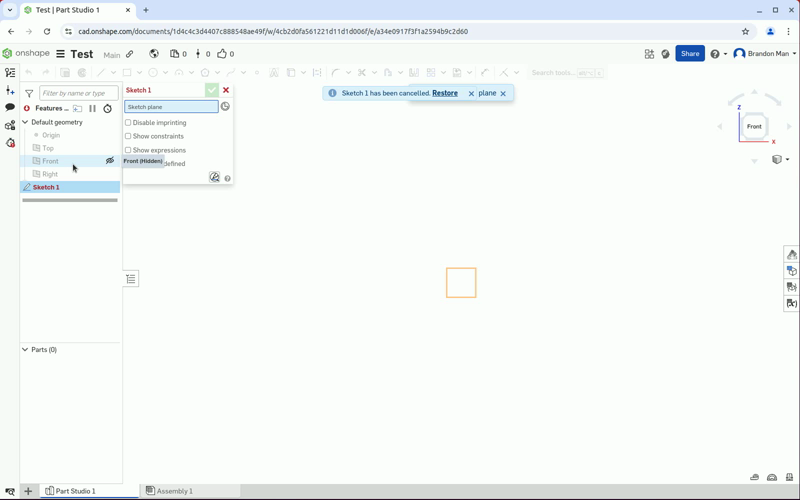
click(73, 163)
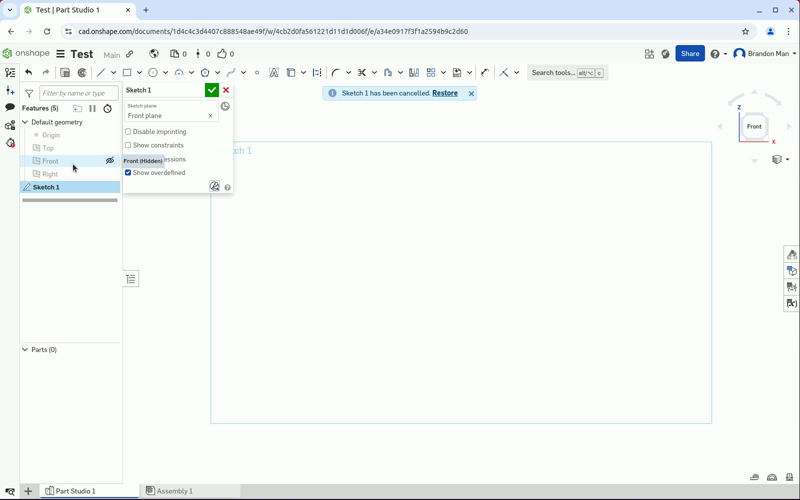
mouse_move(73, 352)
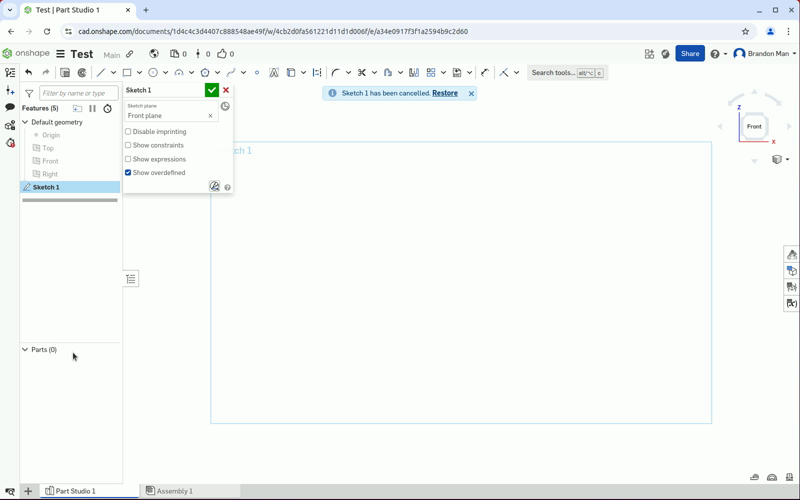
key(y)
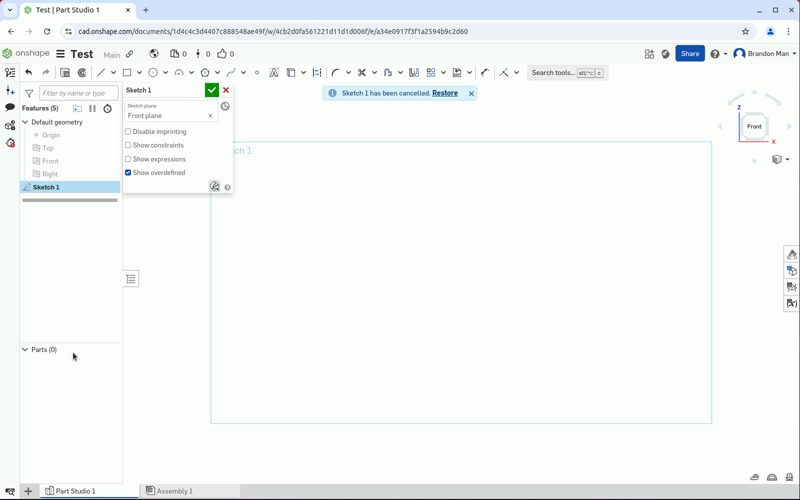
key(c)
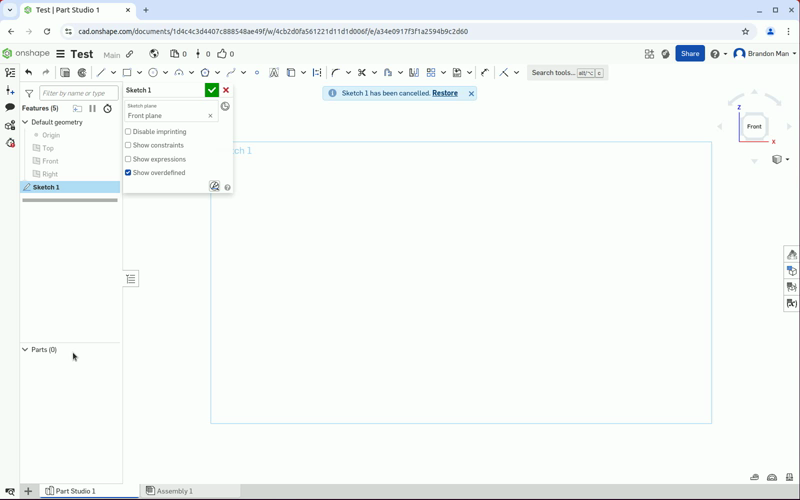
key_down(shift)
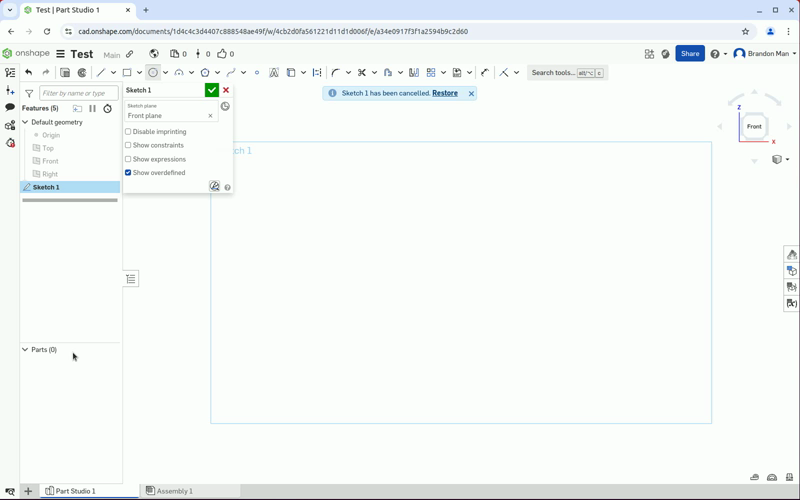
mouse_move(461, 282)
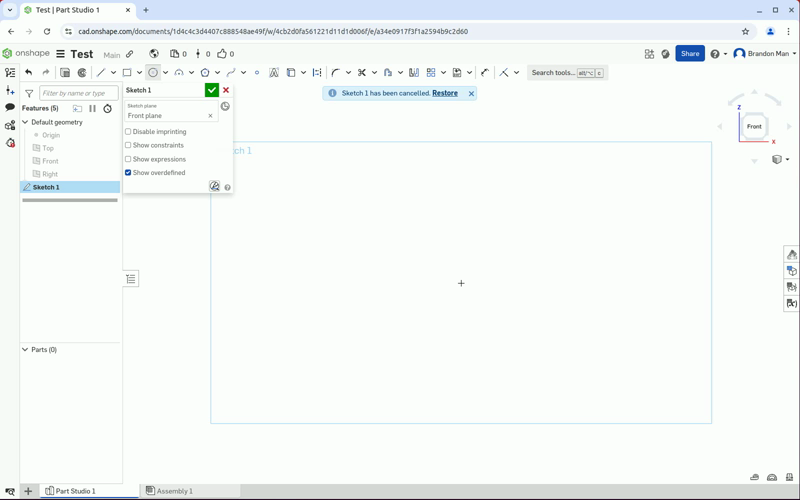
click(461, 282)
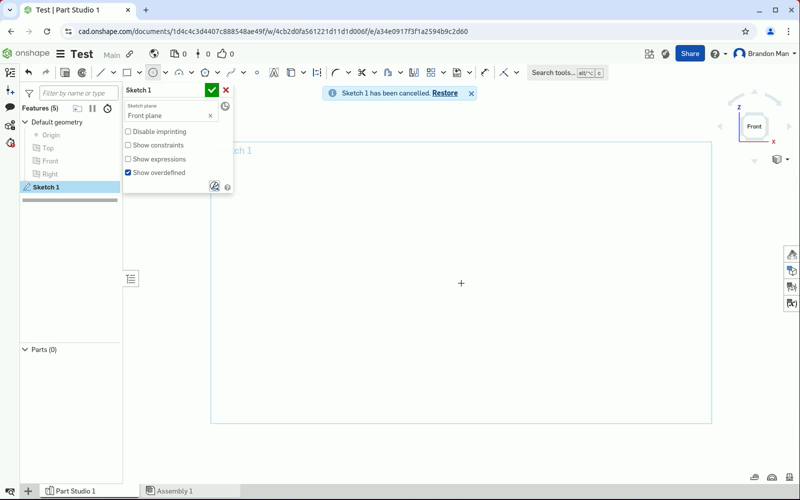
key_up(shift)
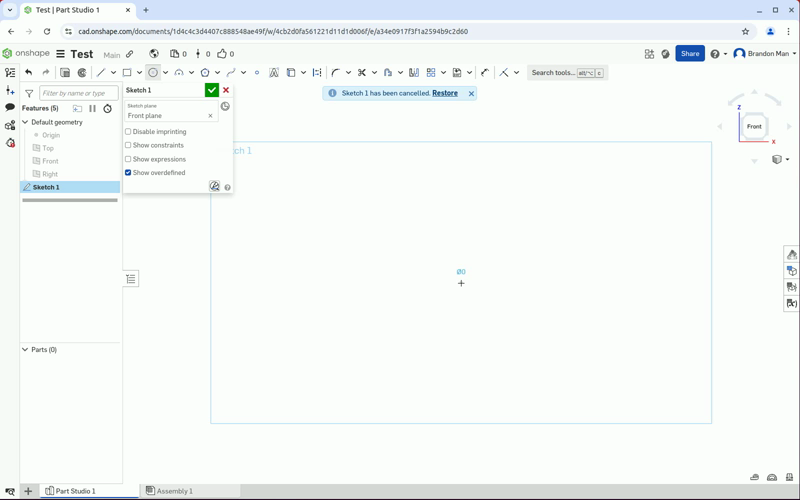
mouse_move(574, 282)
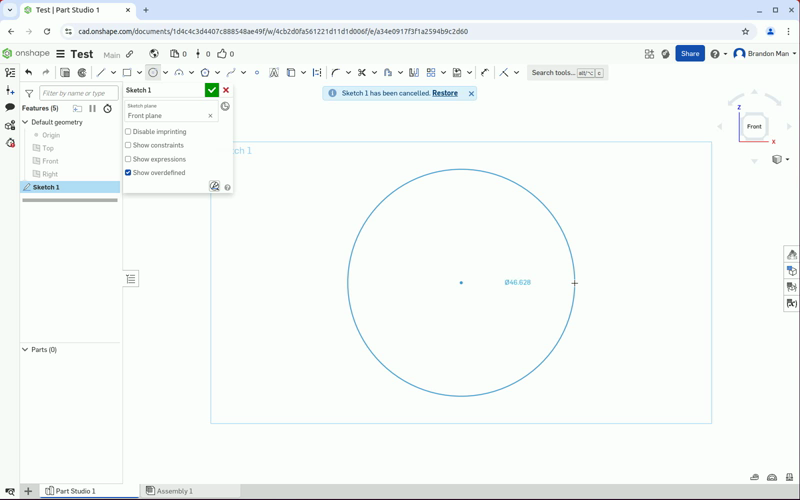
click(574, 282)
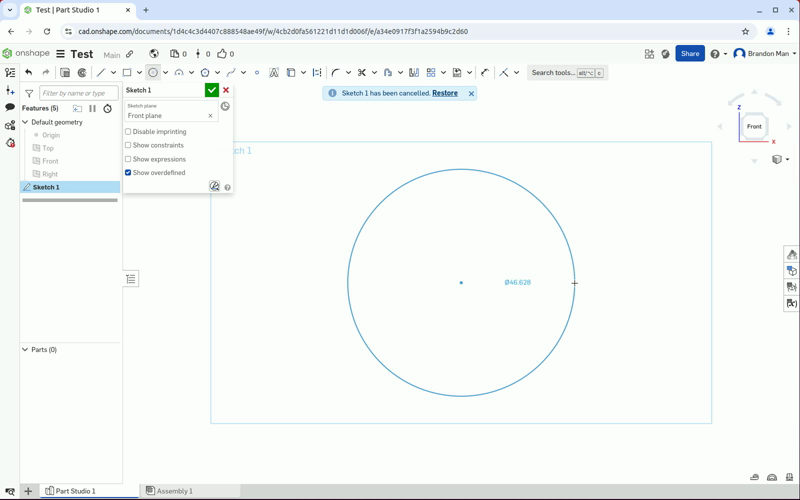
key(esc)
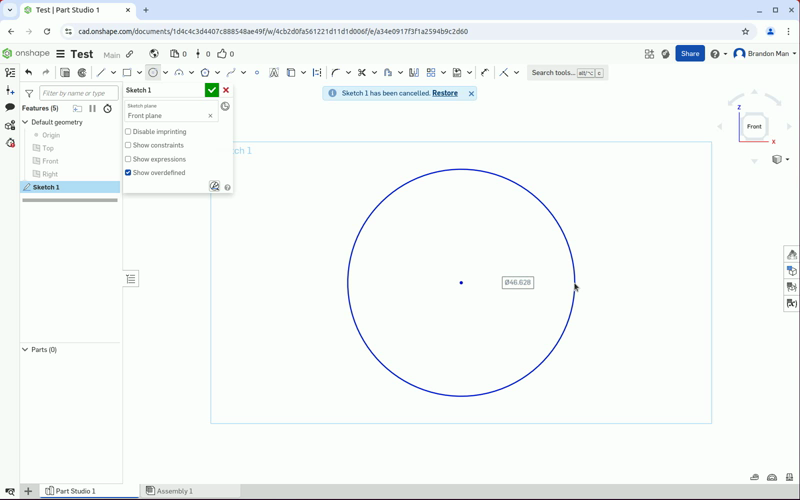
key(c)
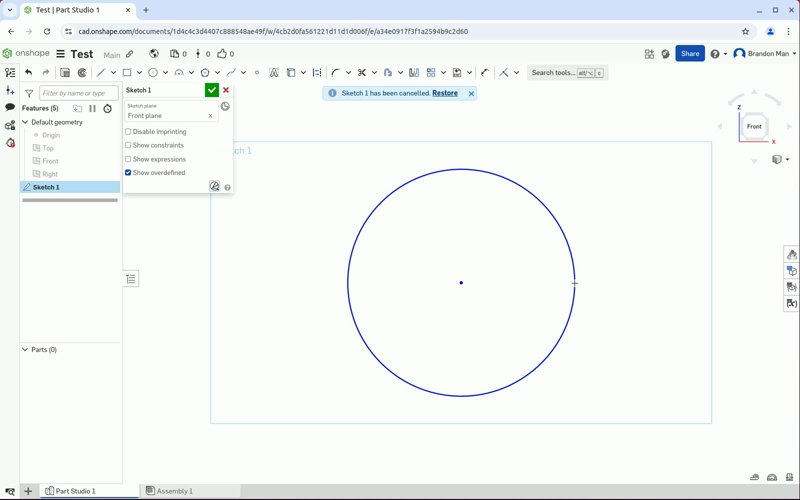
key_down(shift)
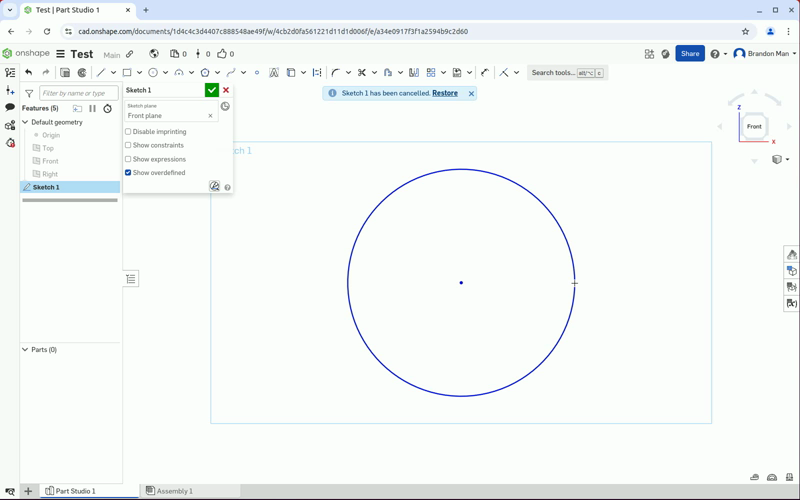
mouse_move(461, 219)
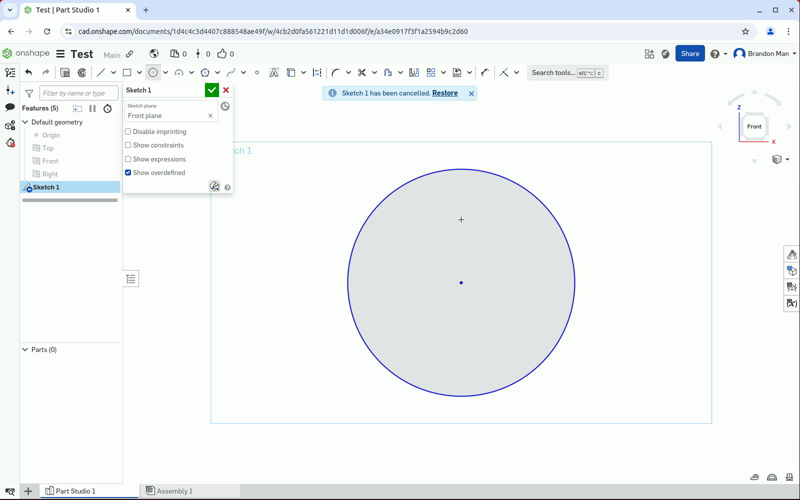
click(461, 219)
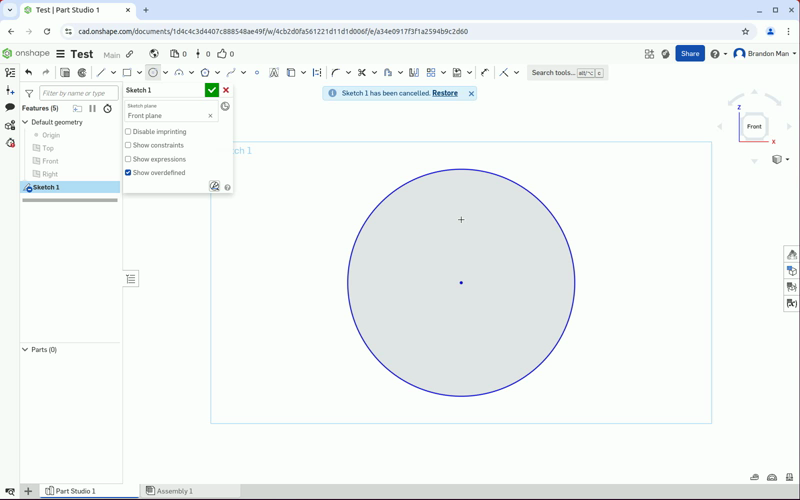
key_up(shift)
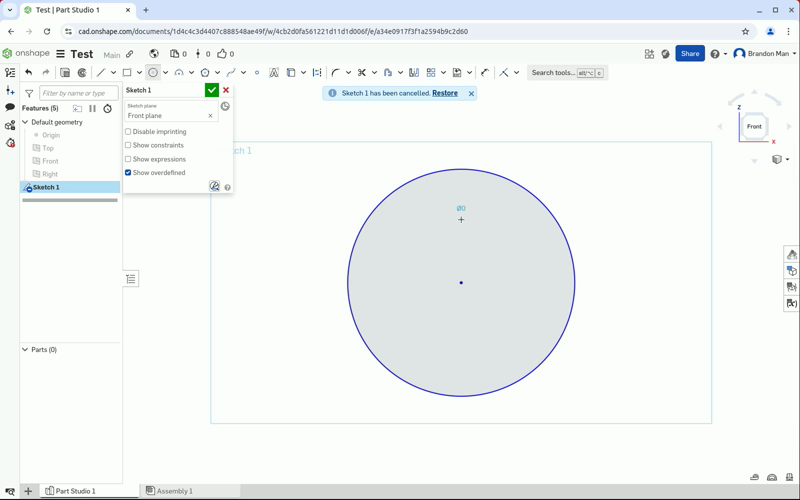
mouse_move(480, 219)
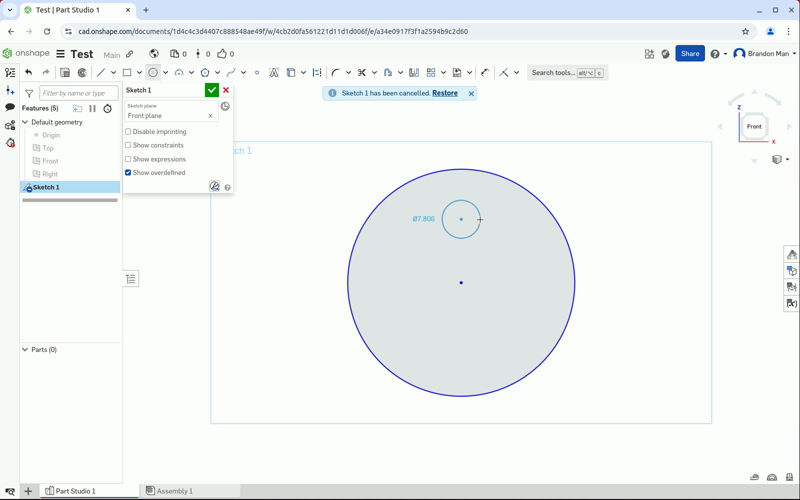
click(480, 219)
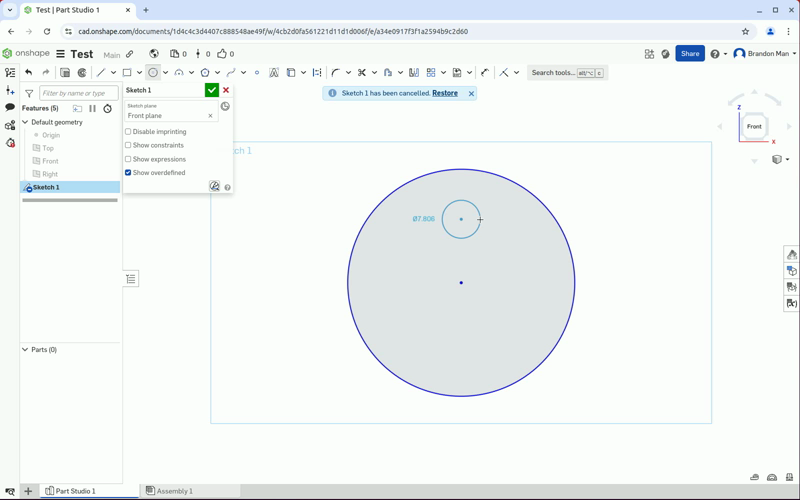
key(esc)
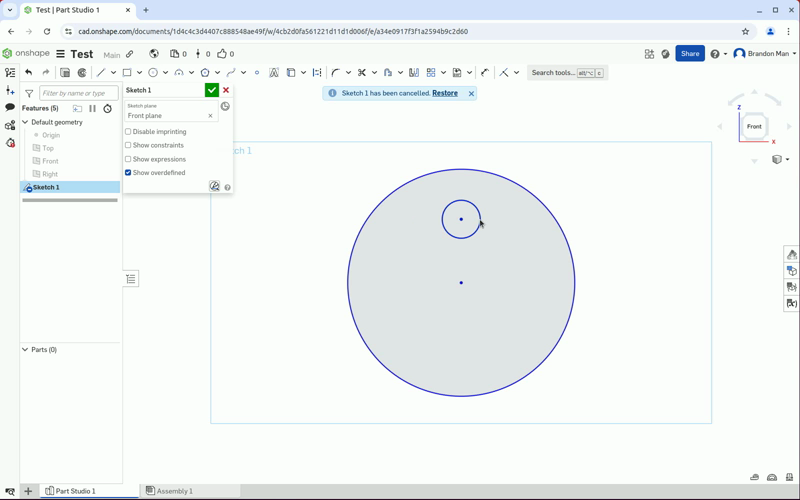
mouse_move(379, 263)
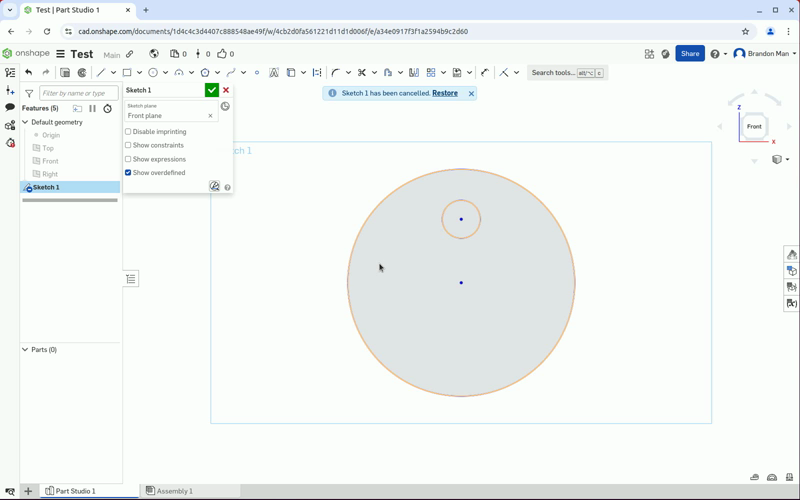
click(379, 263)
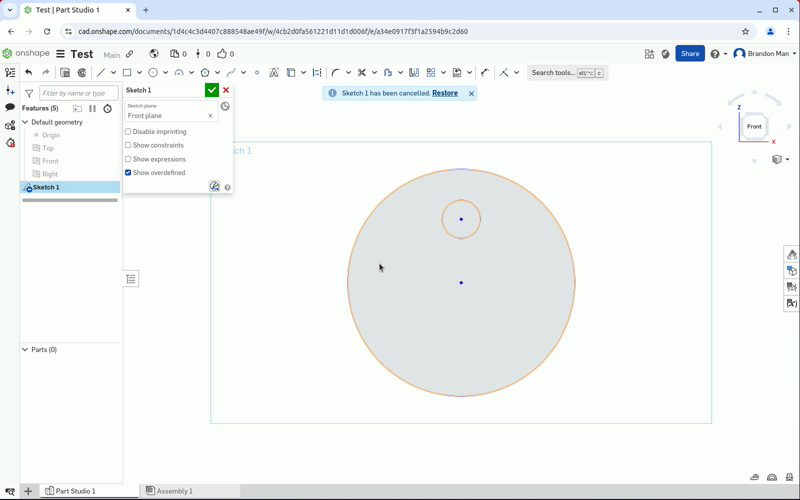
mouse_move(73, 352)
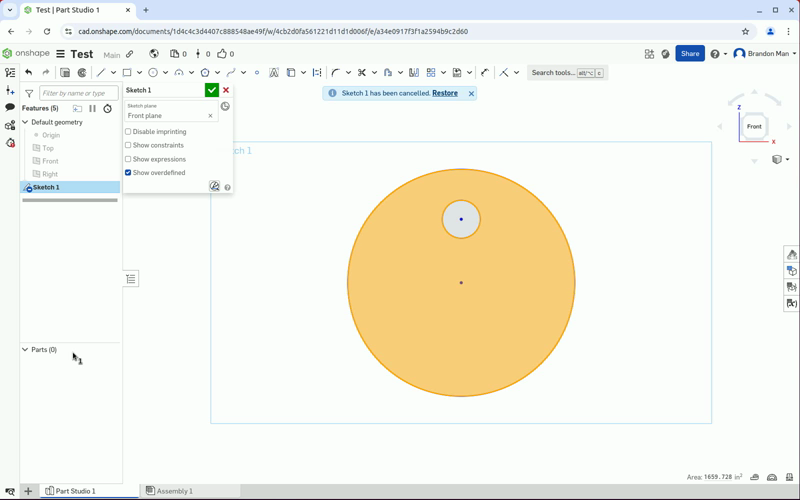
key(shift+y)
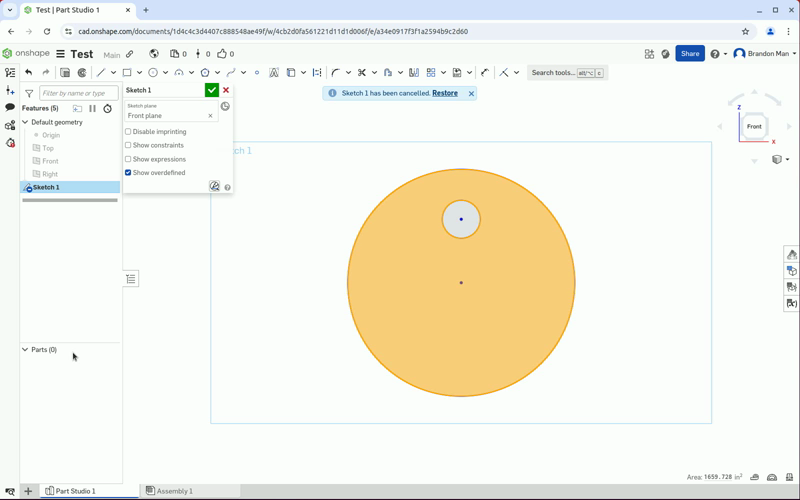
key(shift+e)
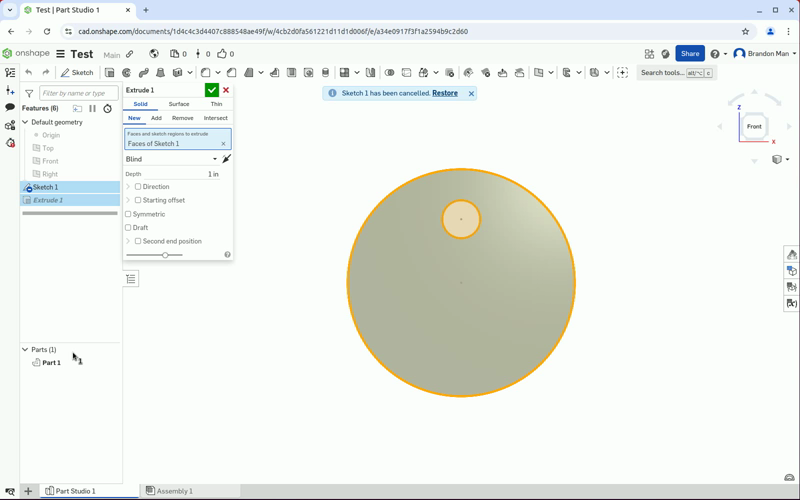
mouse_move(143, 106)
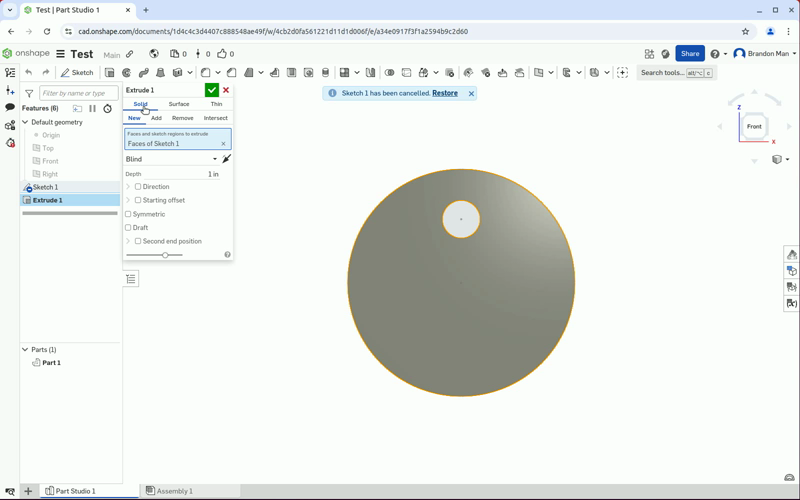
click(143, 106)
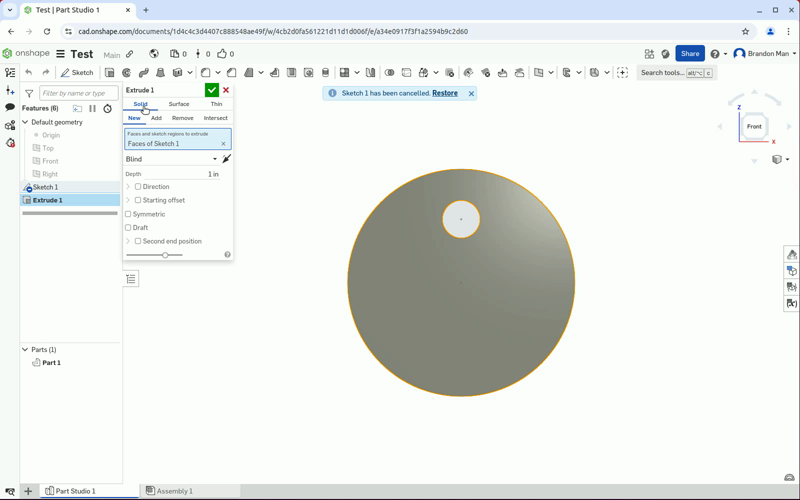
mouse_move(137, 120)
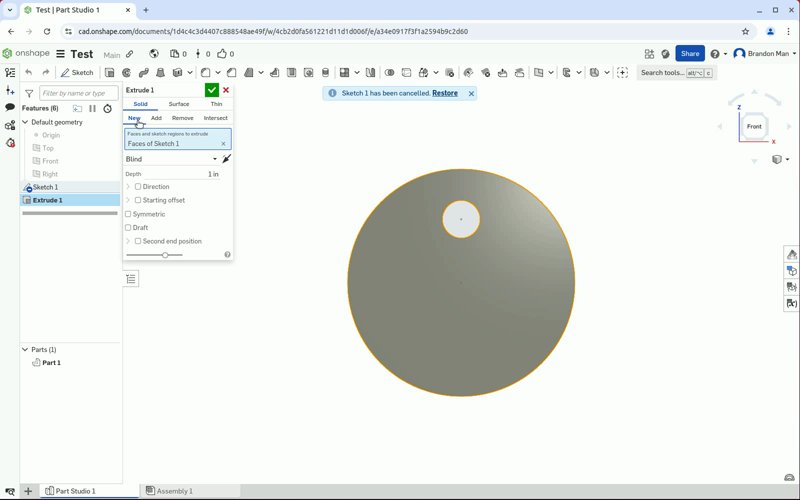
click(137, 120)
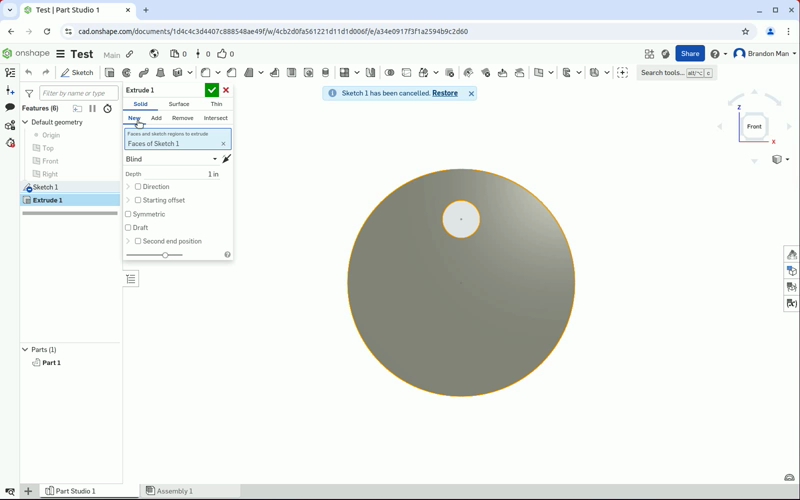
key(tab, 4)
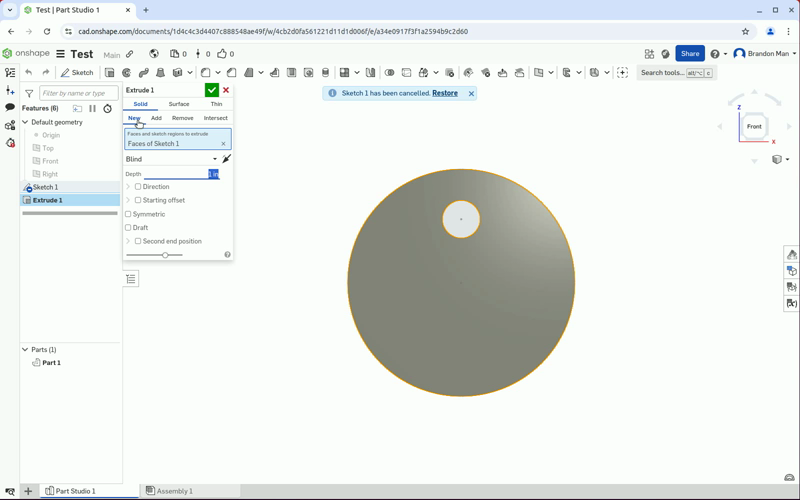
text(1.685)
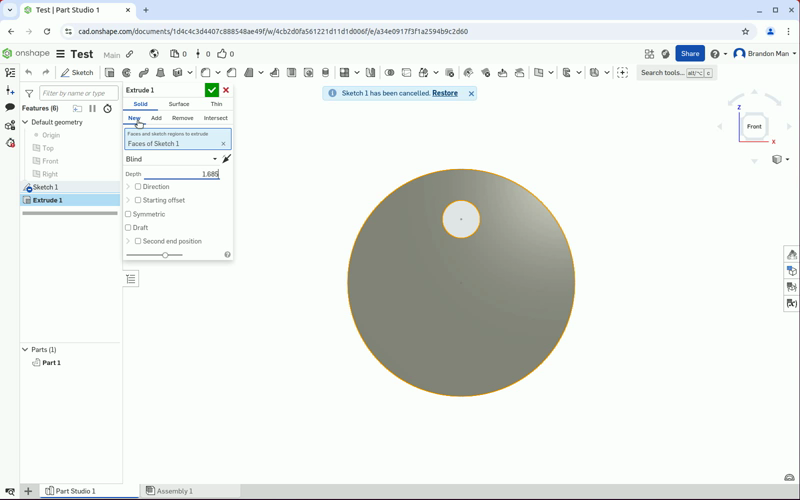
key(enter)
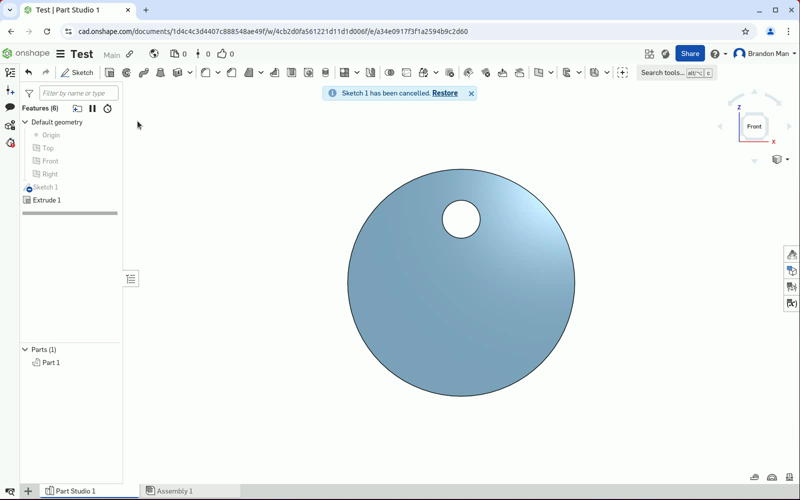
key(shift+h)
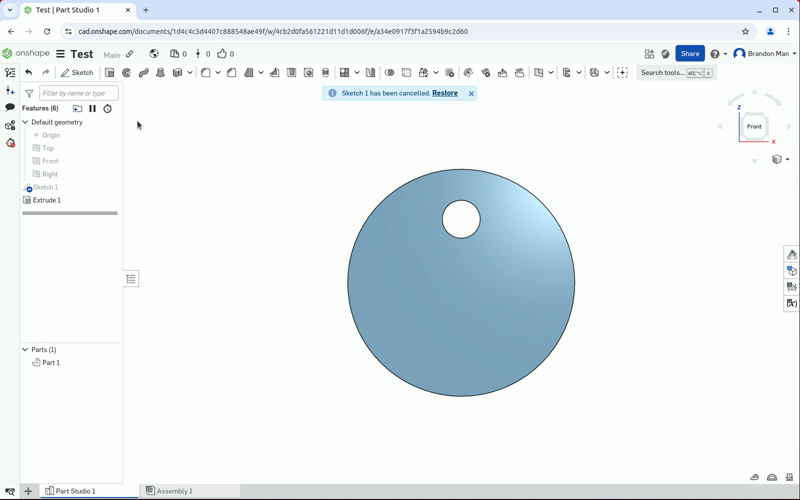
key(shift+h)
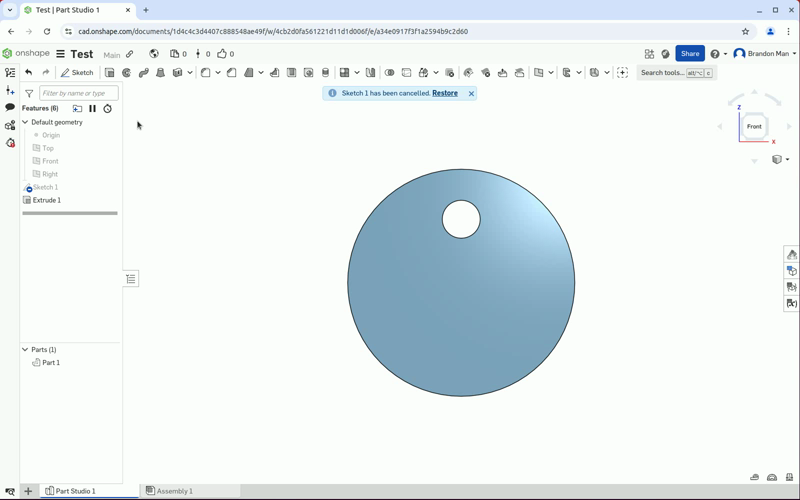
mouse_move(73, 189)
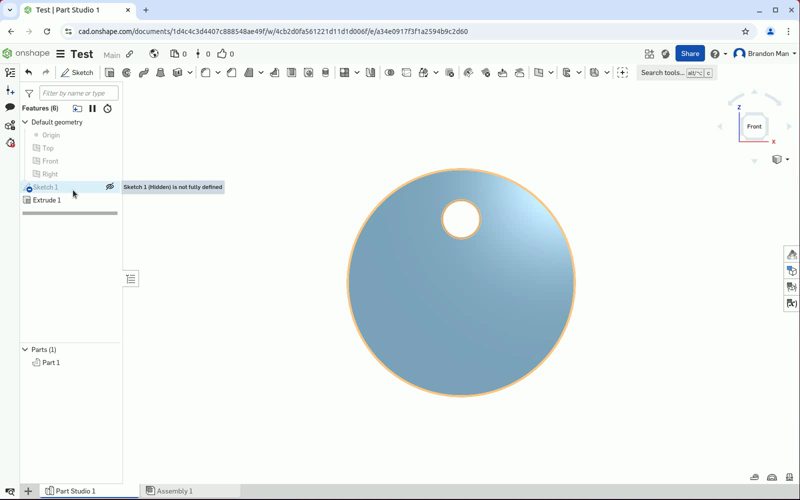
click(73, 189)
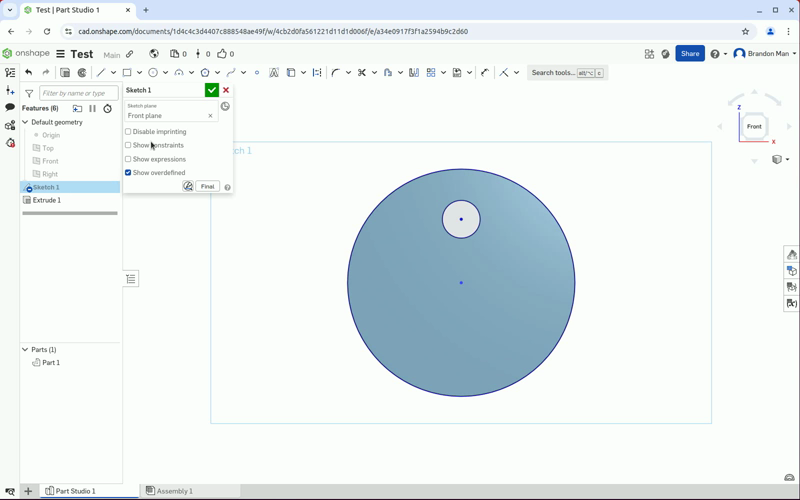
mouse_move(229, 92)
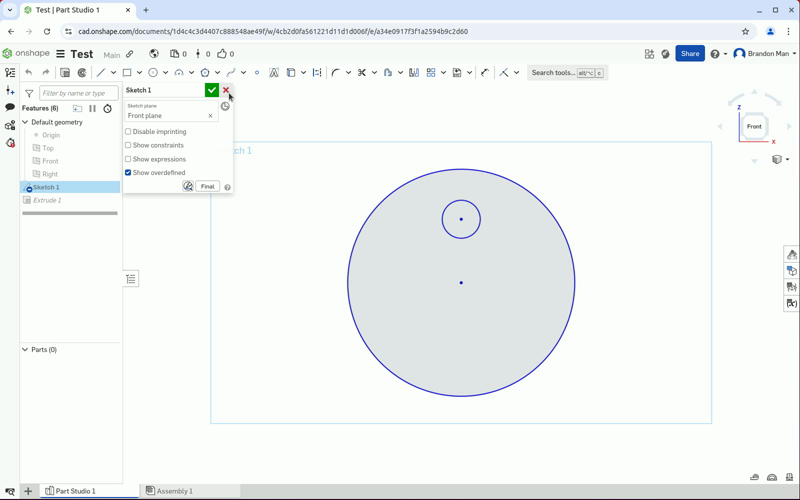
click(229, 92)
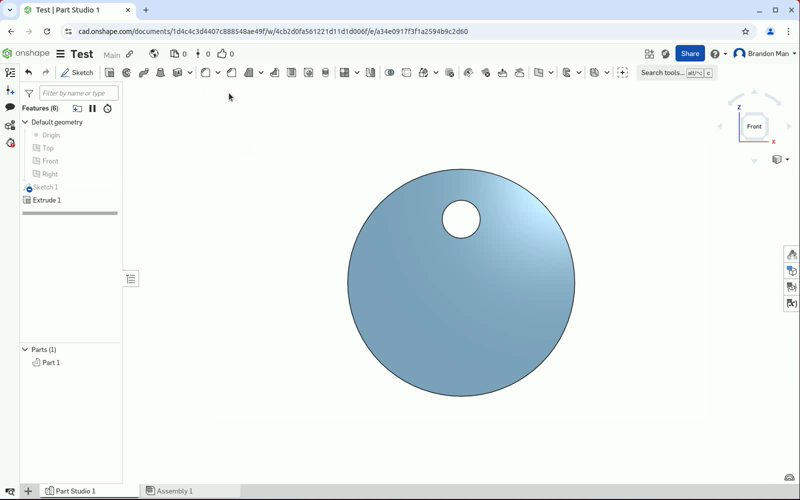
mouse_move(541, 75)
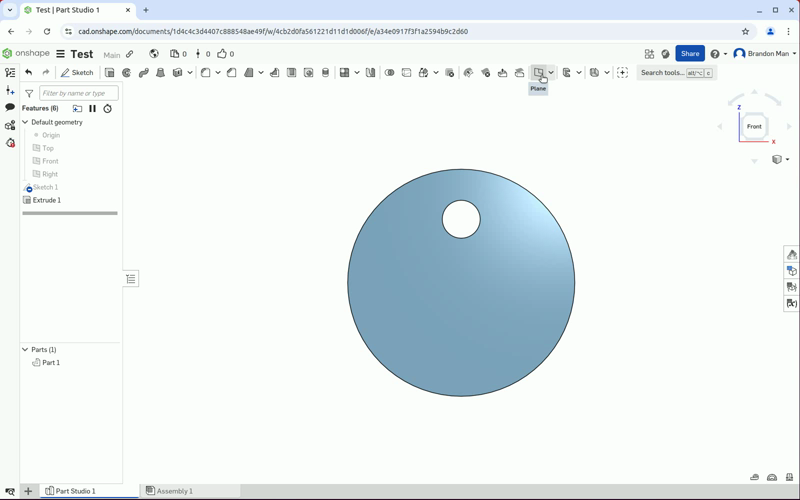
click(541, 75)
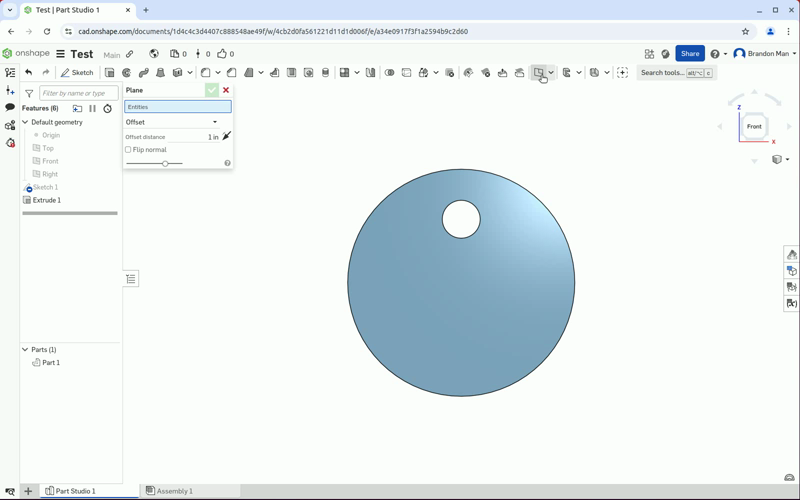
mouse_move(73, 163)
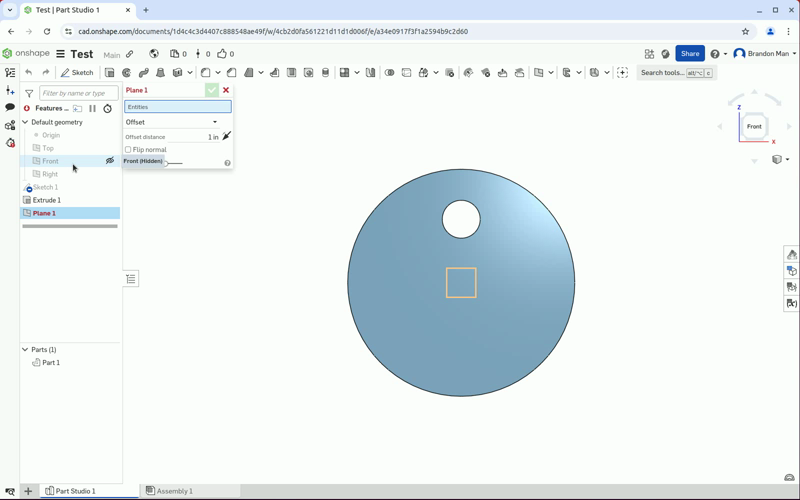
click(73, 163)
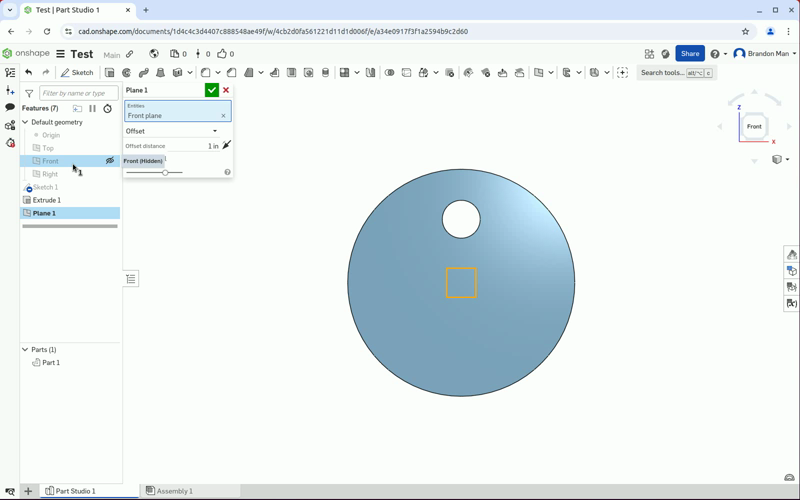
key(tab, 2)
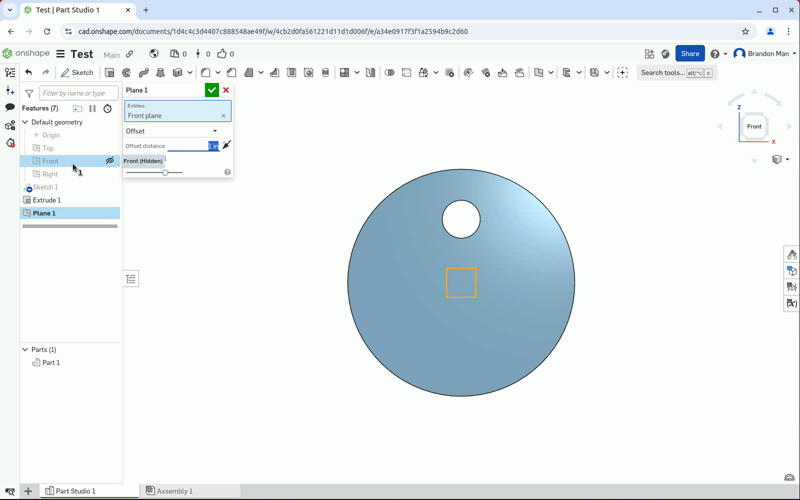
text(1.695)
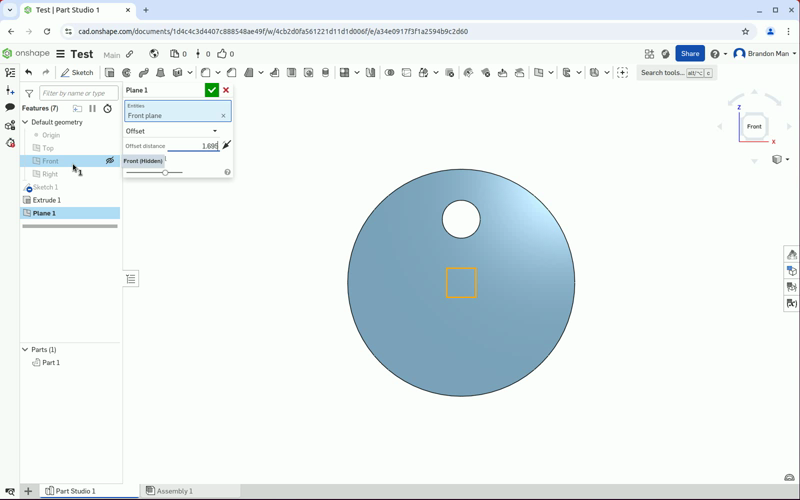
key(enter, 2)
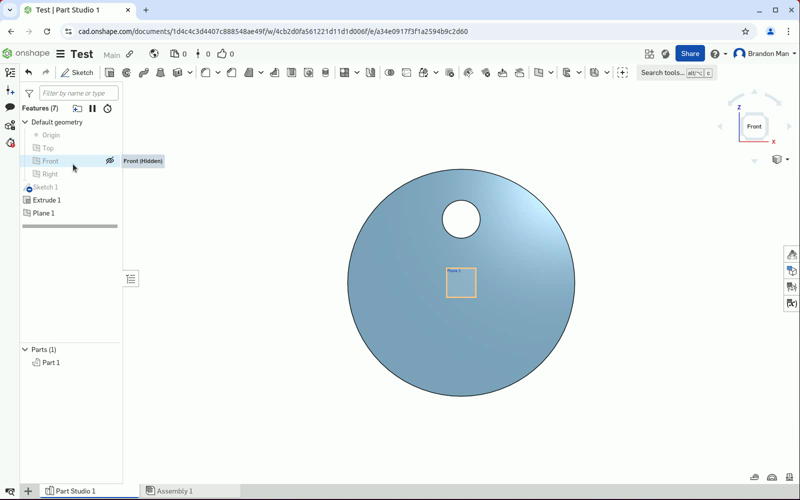
key(shift+s)
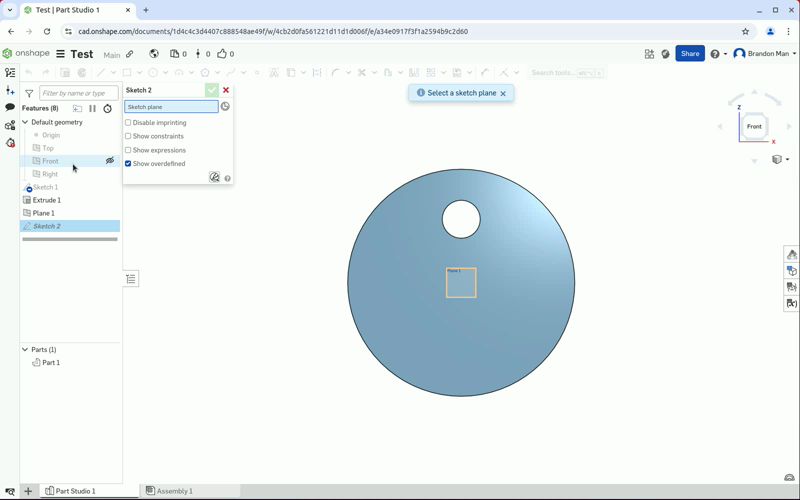
mouse_move(73, 215)
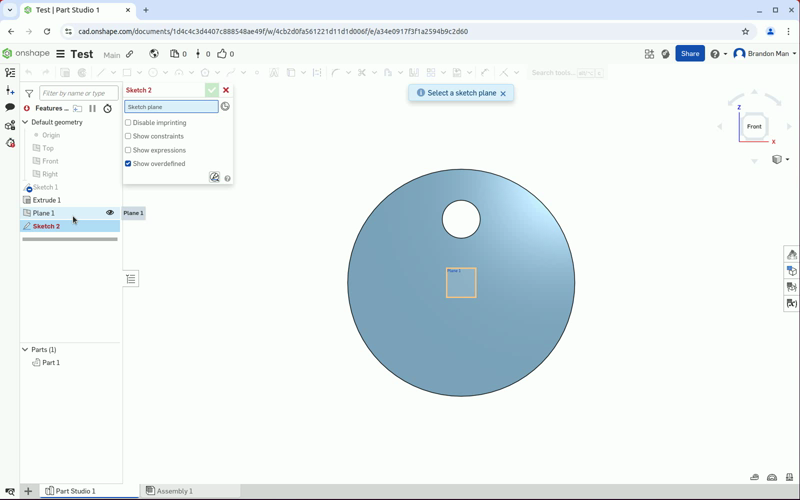
click(73, 215)
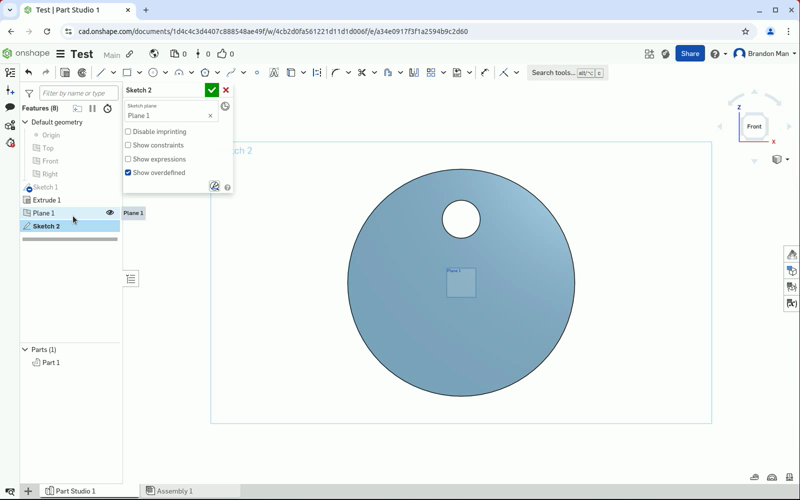
mouse_move(73, 352)
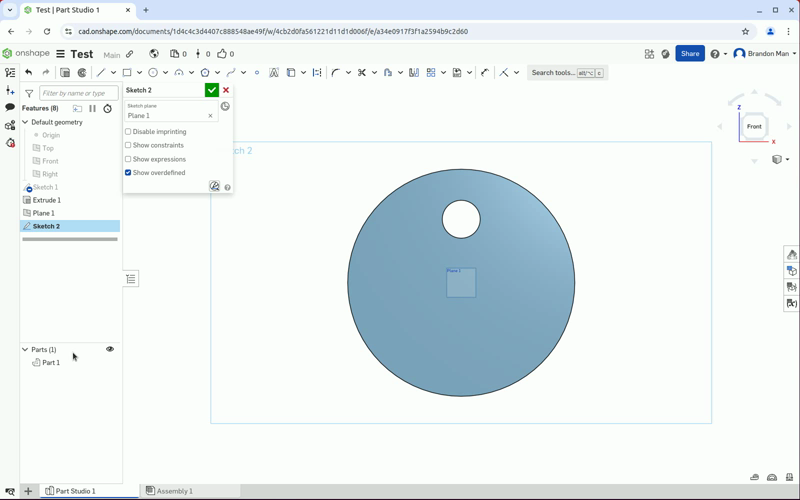
key(y)
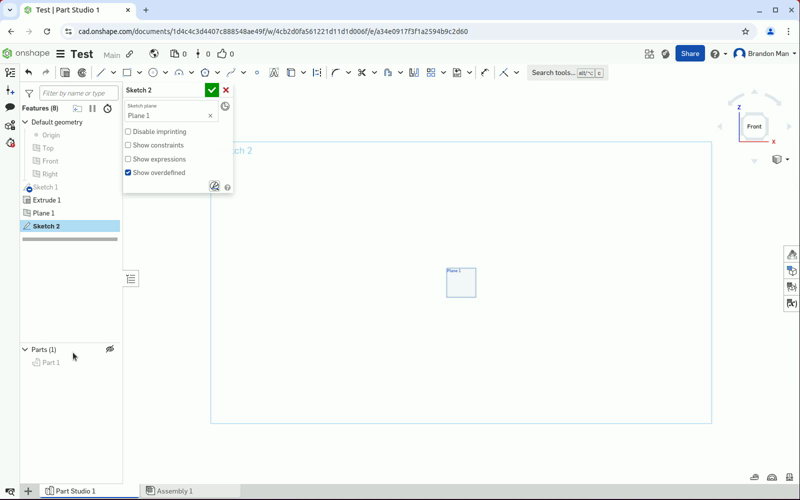
key(l)
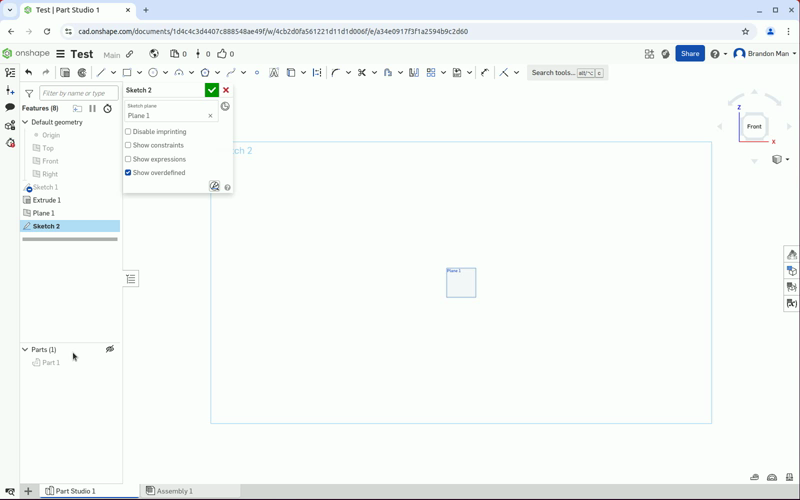
key_down(shift)
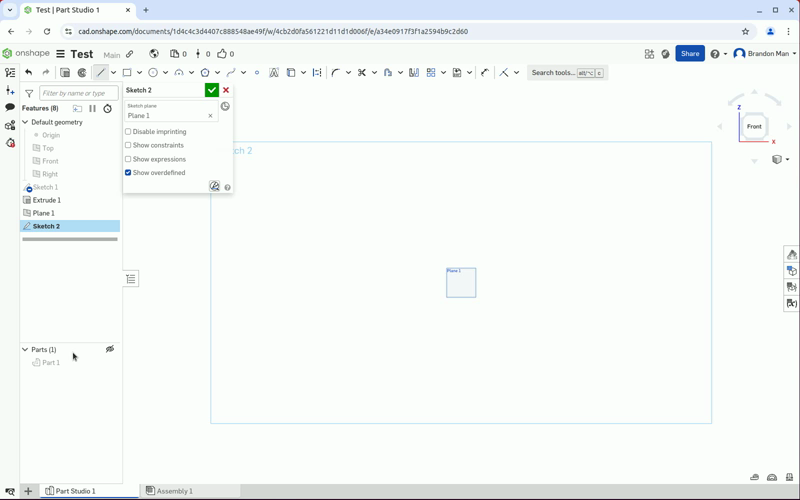
mouse_move(439, 238)
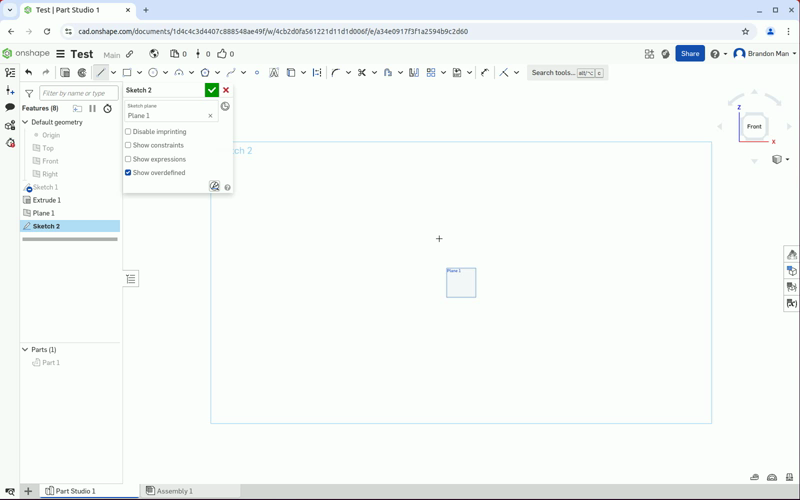
click(439, 238)
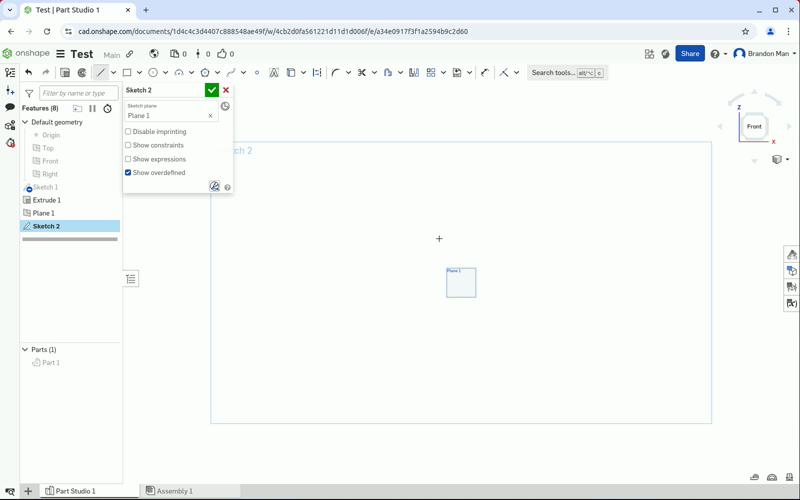
key_up(shift)
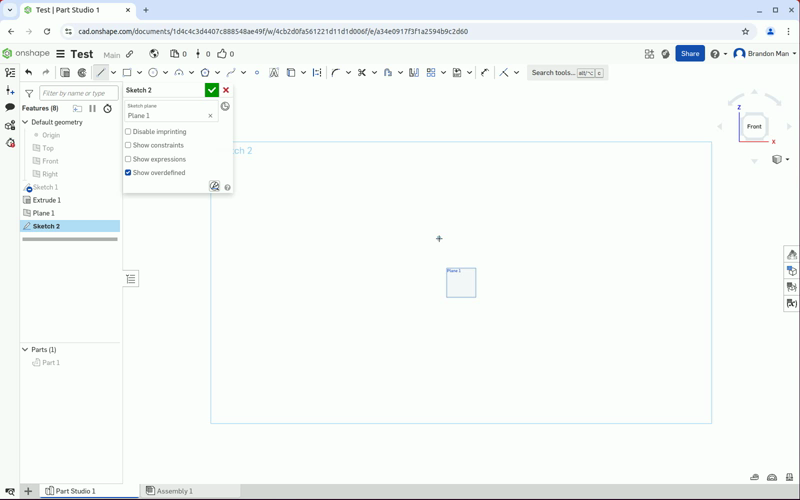
key_down(shift)
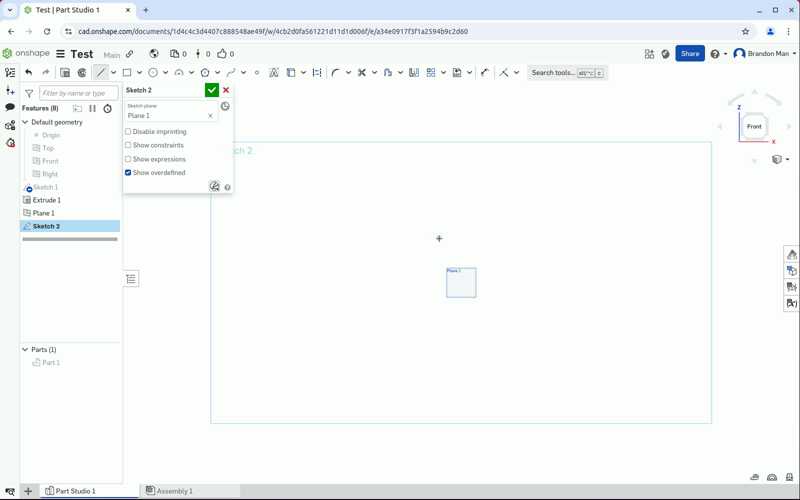
mouse_move(469, 238)
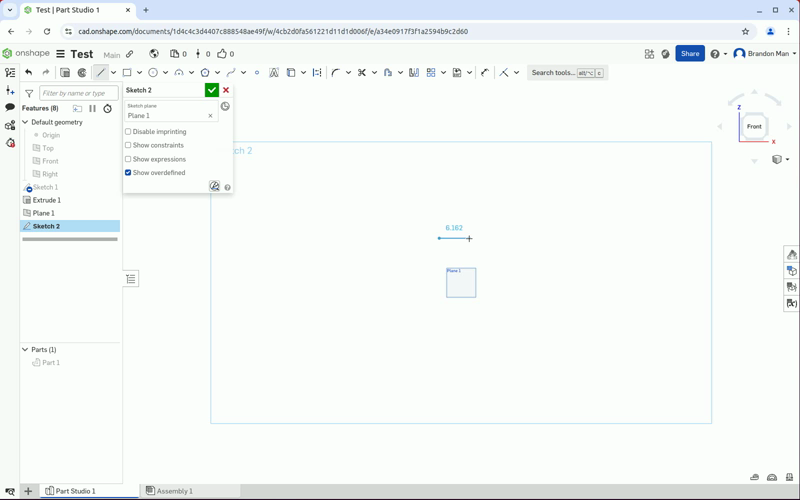
mouse_move(483, 238)
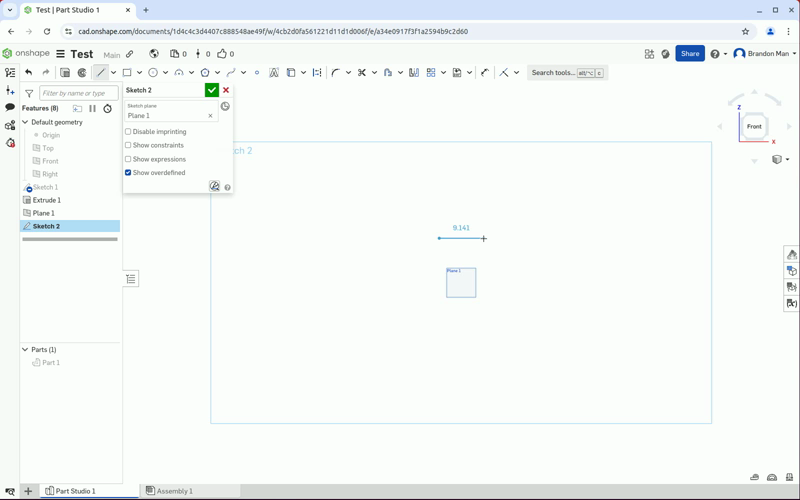
click(483, 238)
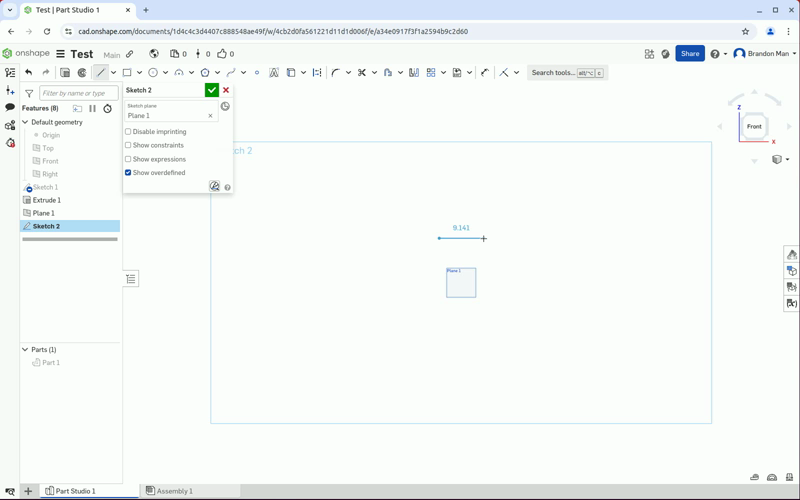
key_up(shift)
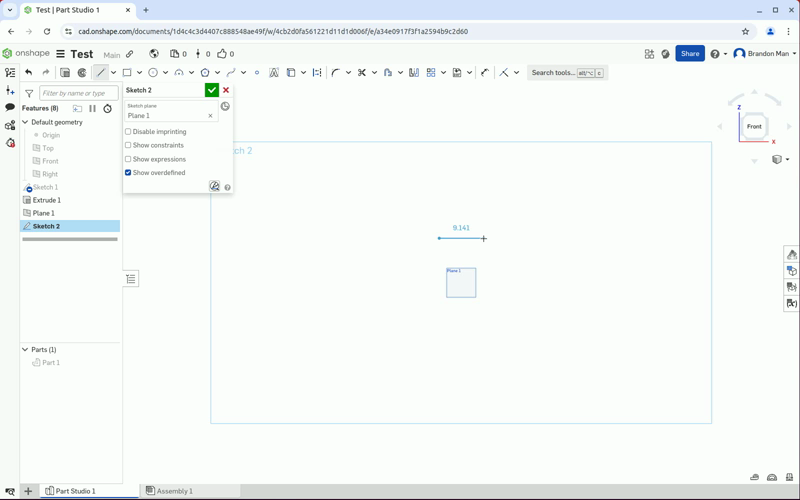
key_down(shift)
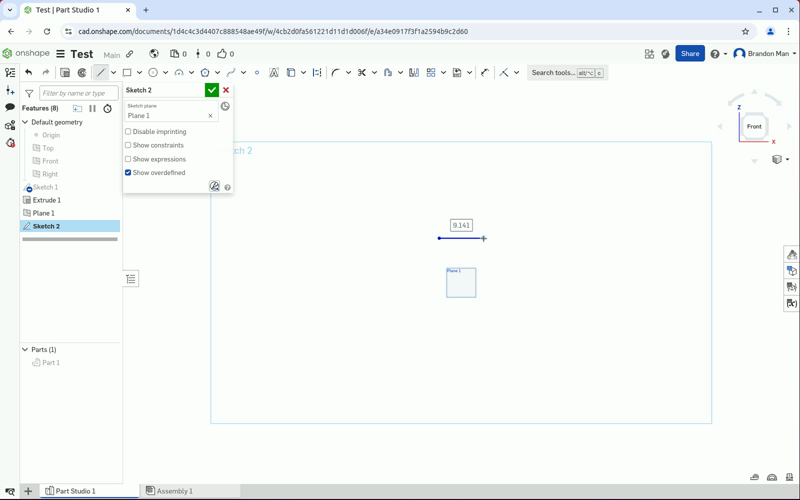
mouse_move(513, 238)
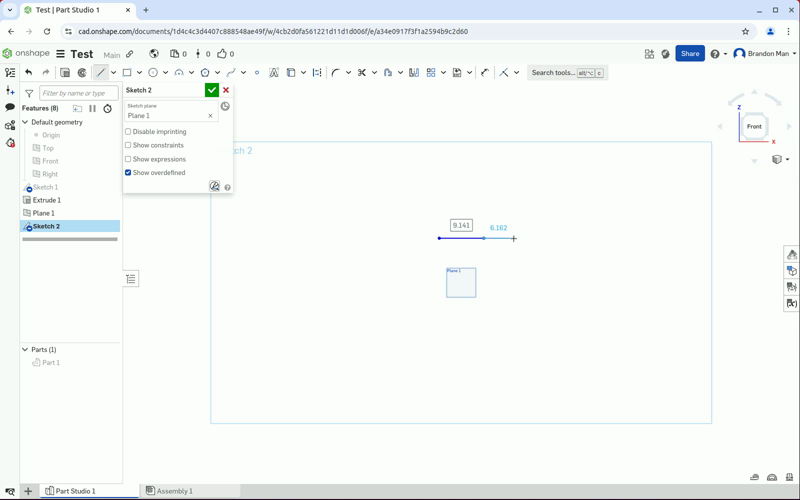
mouse_move(483, 199)
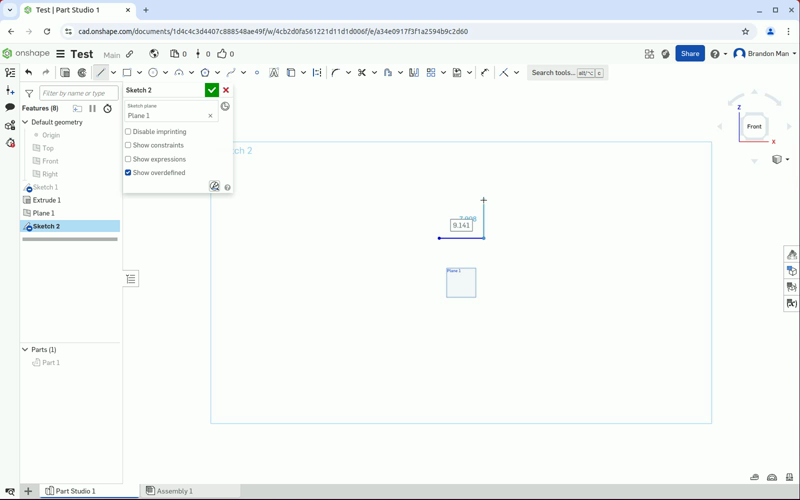
click(483, 199)
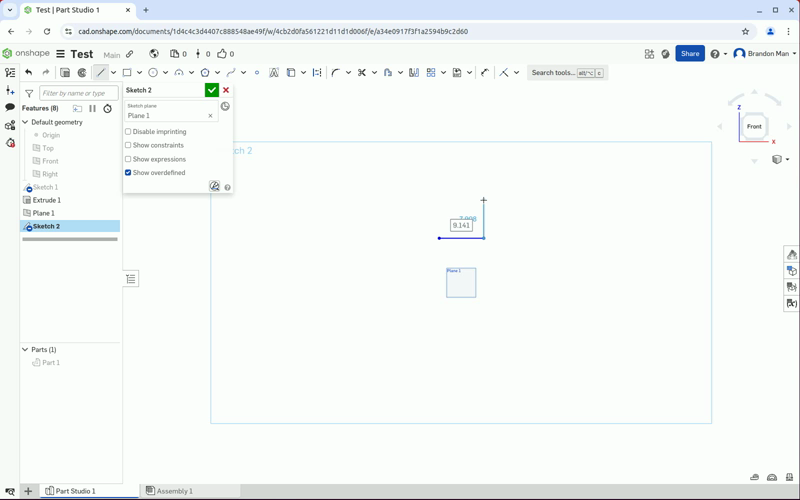
key_up(shift)
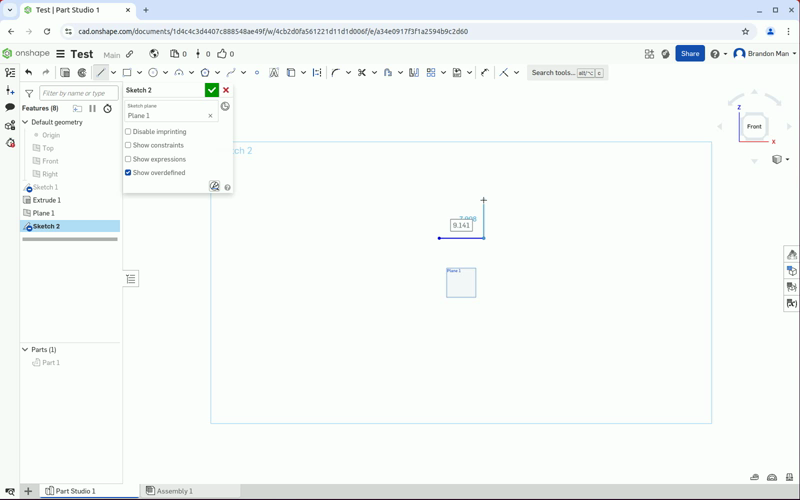
key_down(shift)
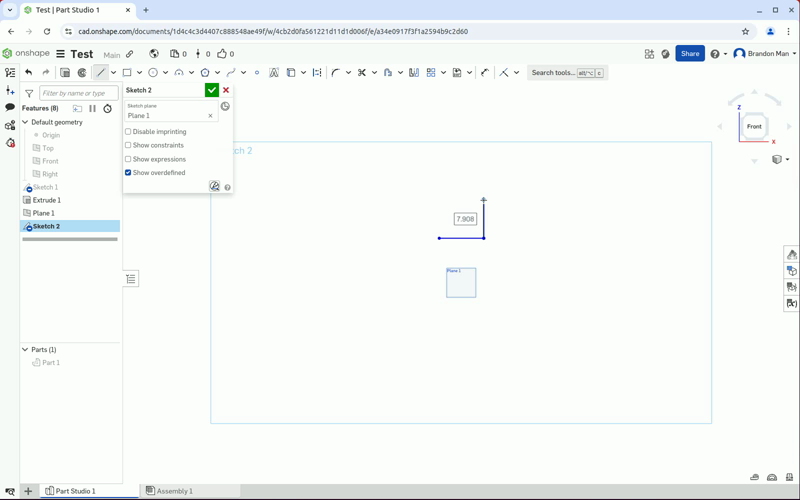
mouse_move(513, 199)
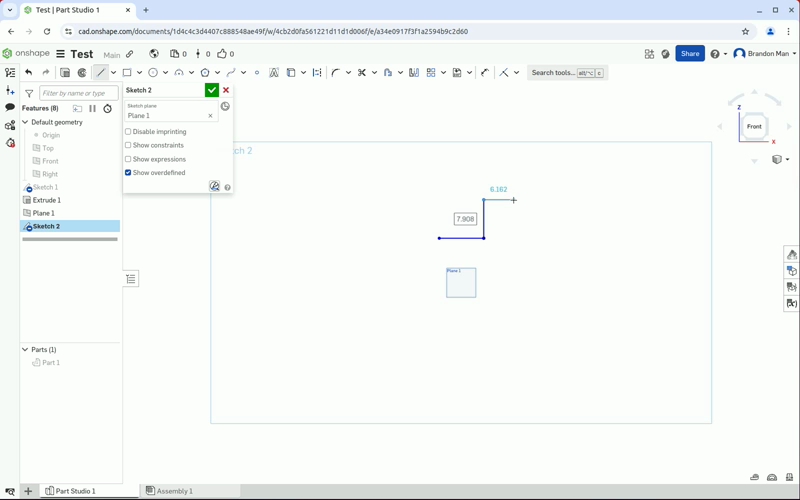
mouse_move(439, 199)
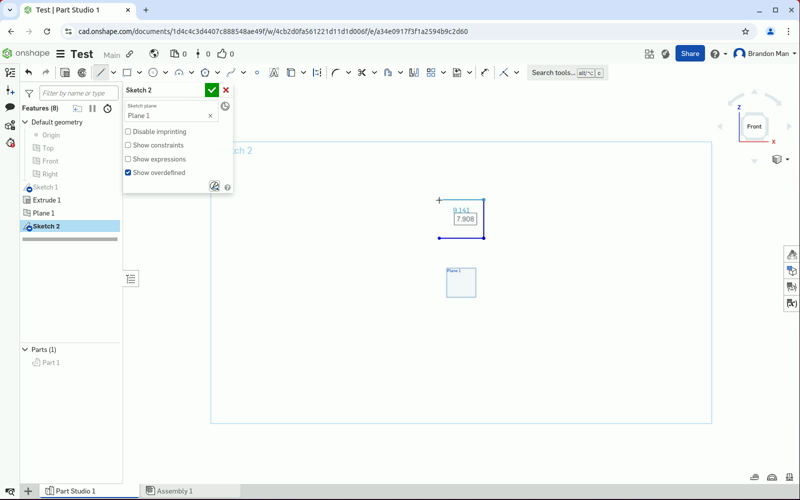
click(439, 199)
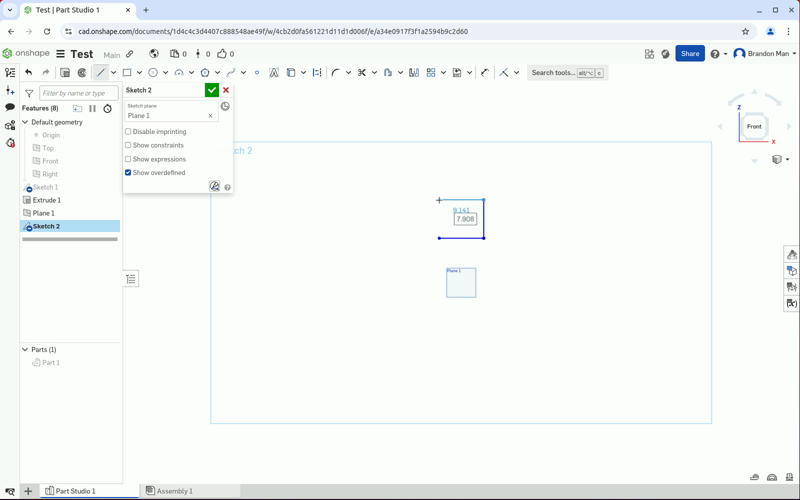
key_up(shift)
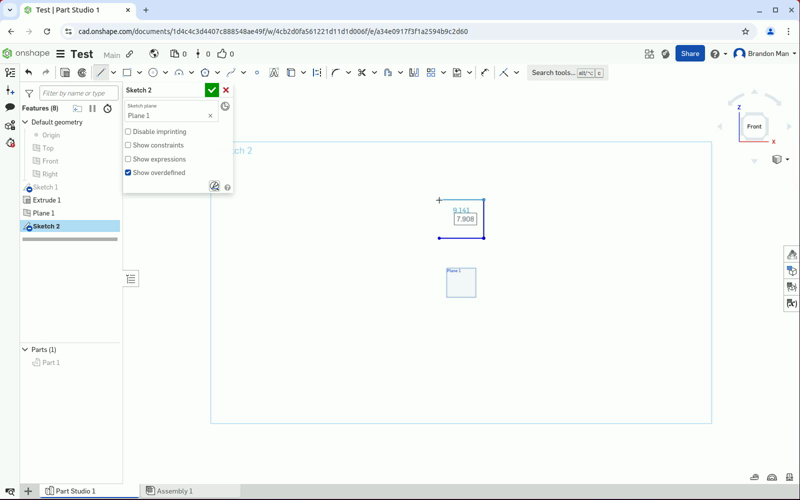
mouse_move(469, 199)
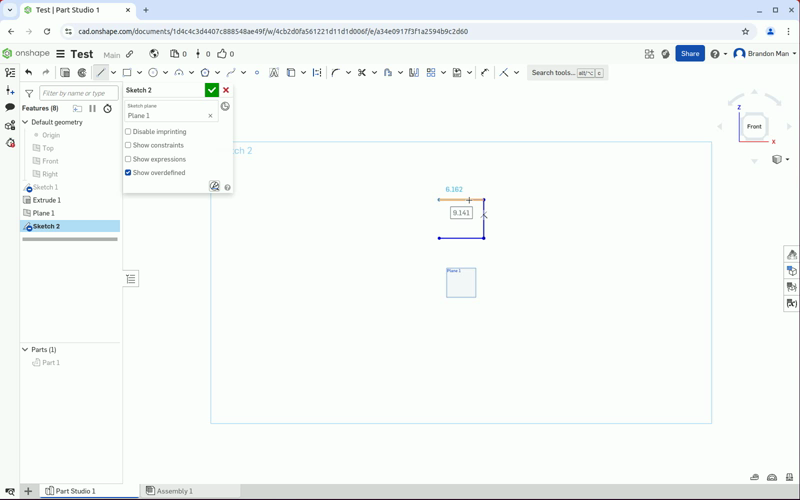
key_down(shift)
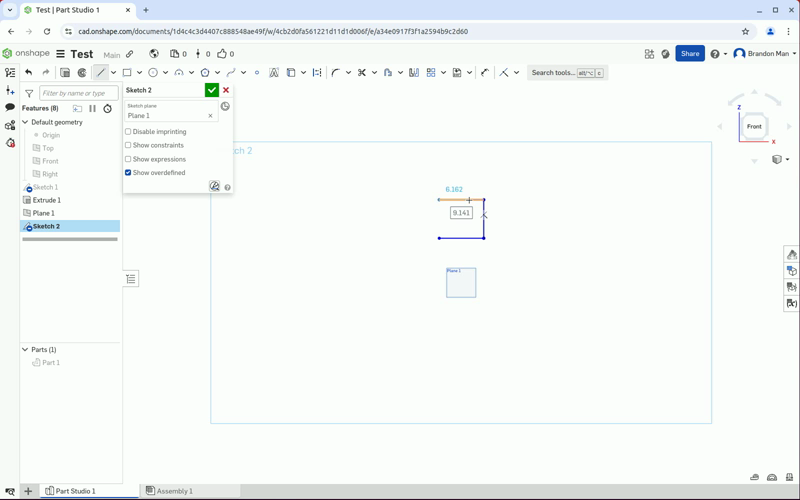
mouse_move(439, 238)
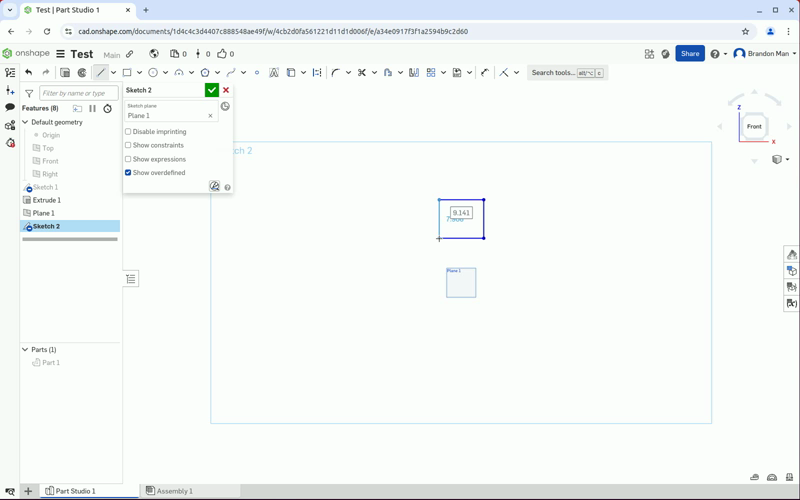
key_up(shift)
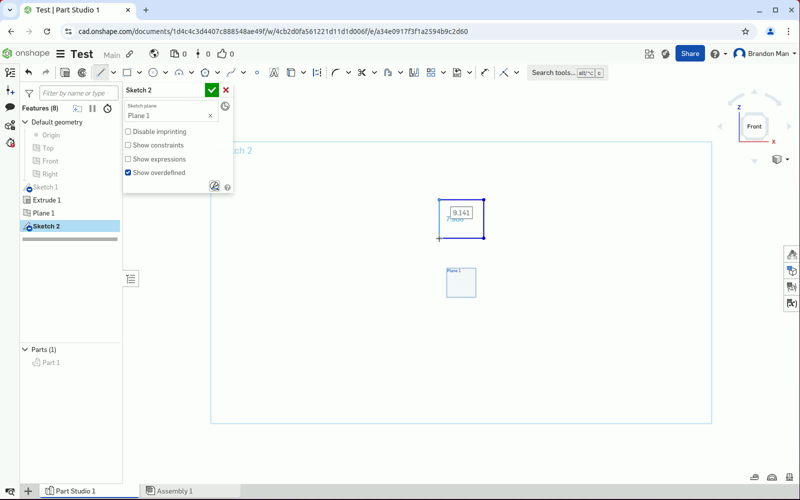
click(439, 238)
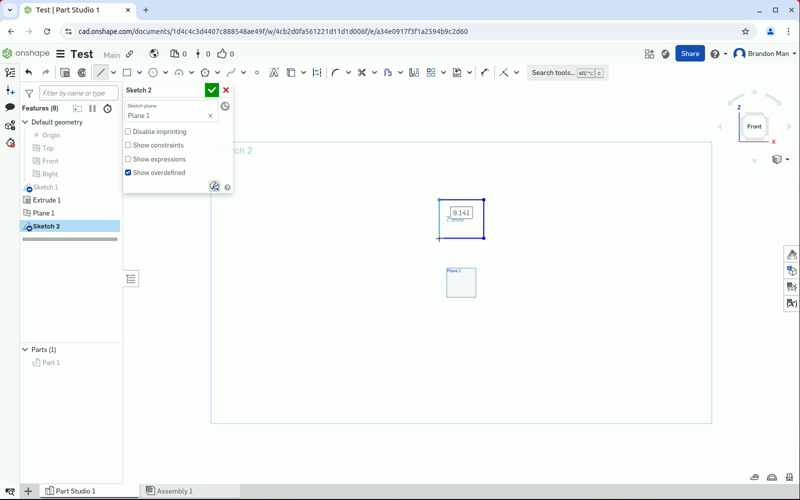
key(esc)
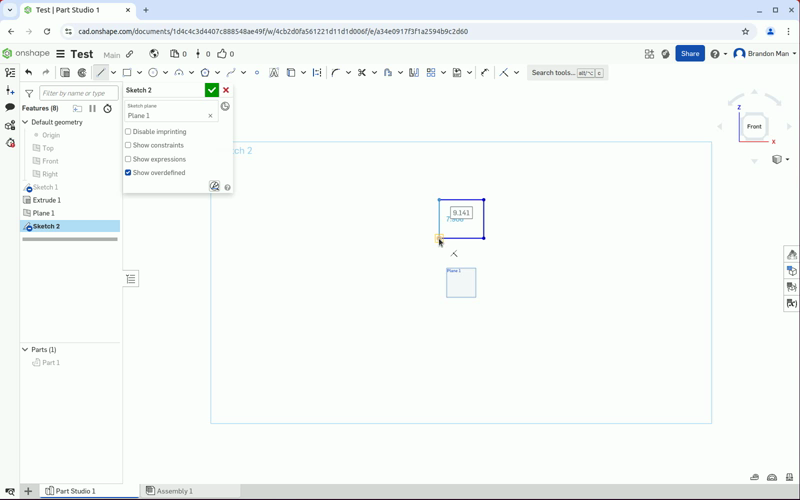
key(c)
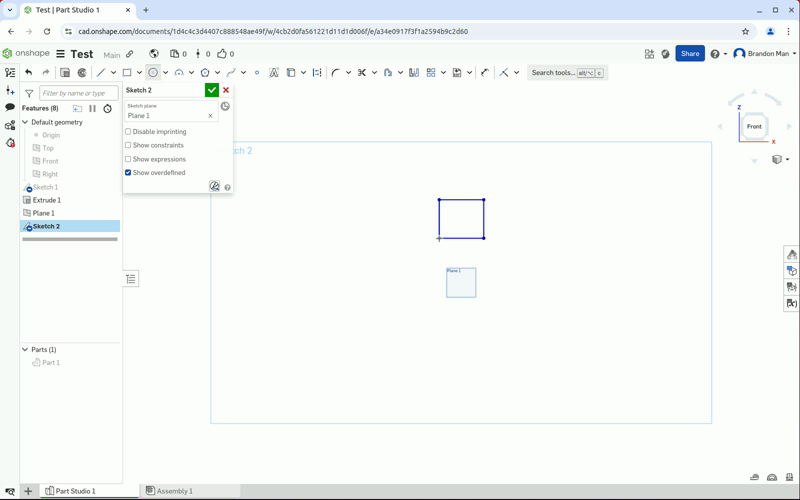
key_down(shift)
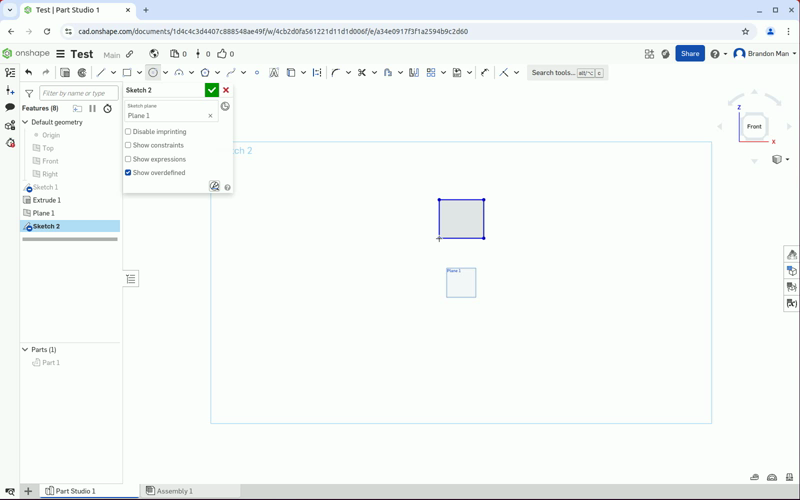
mouse_move(461, 219)
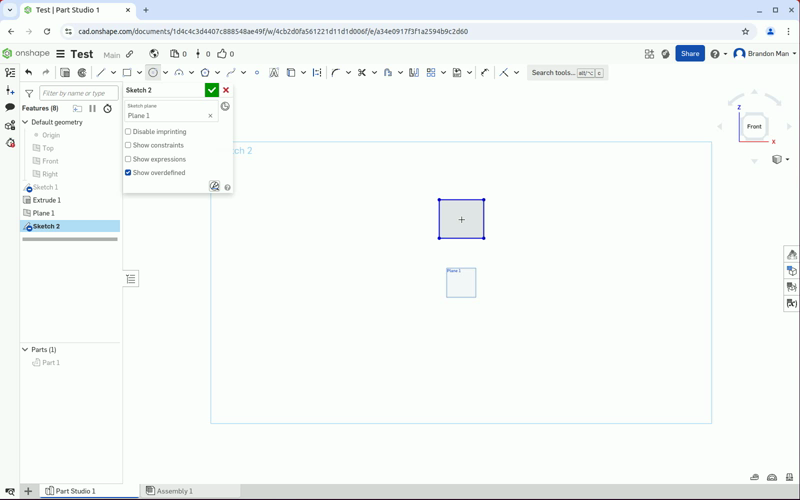
click(461, 219)
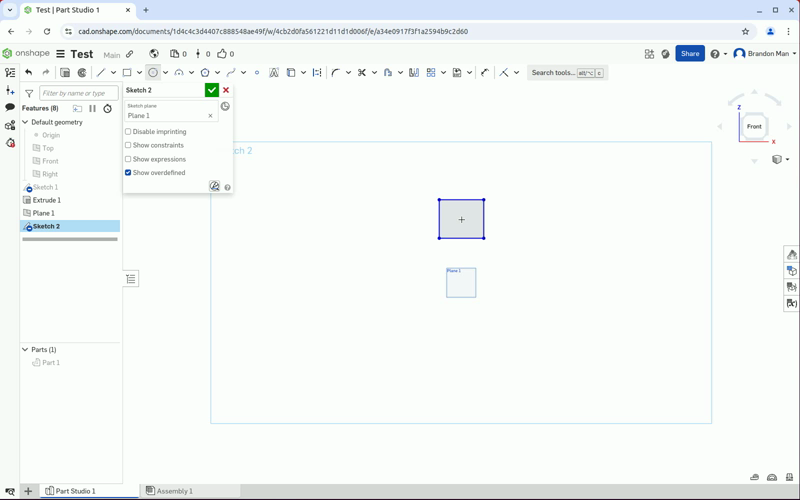
key_up(shift)
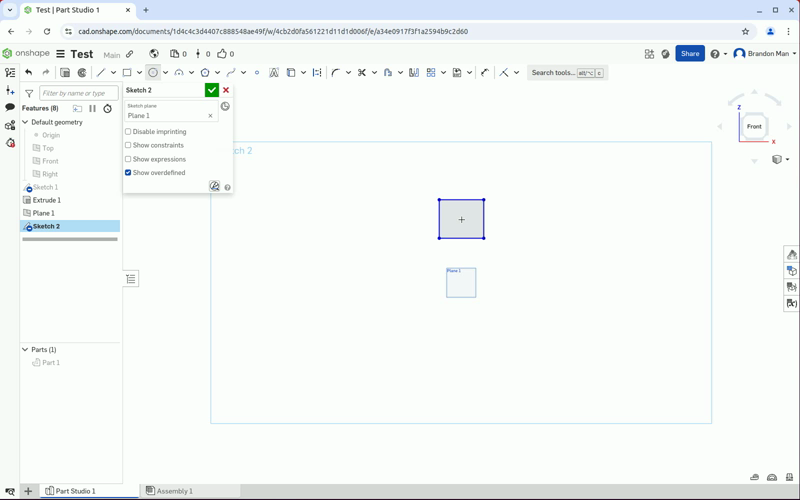
mouse_move(479, 219)
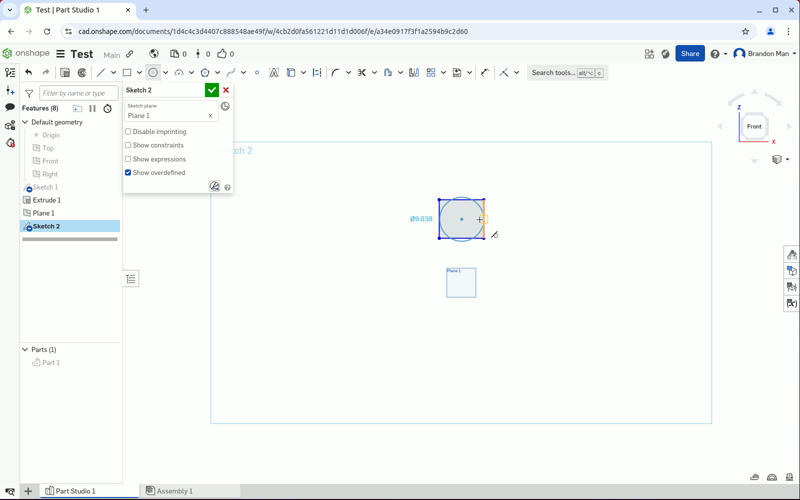
click(479, 219)
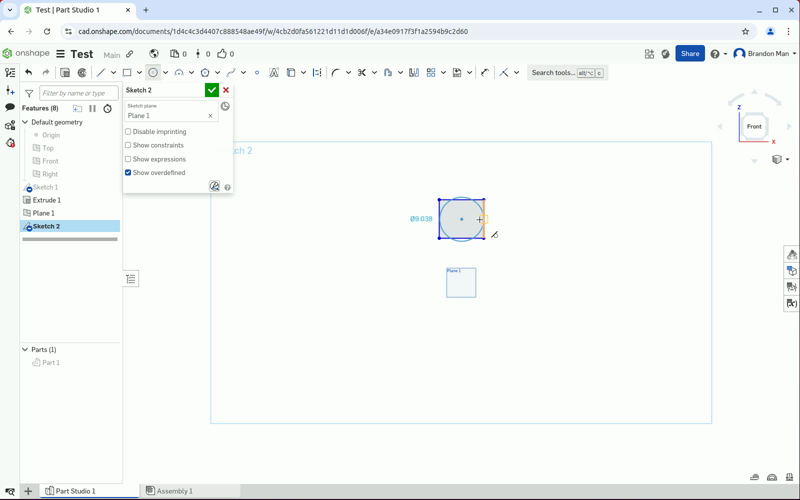
key(esc)
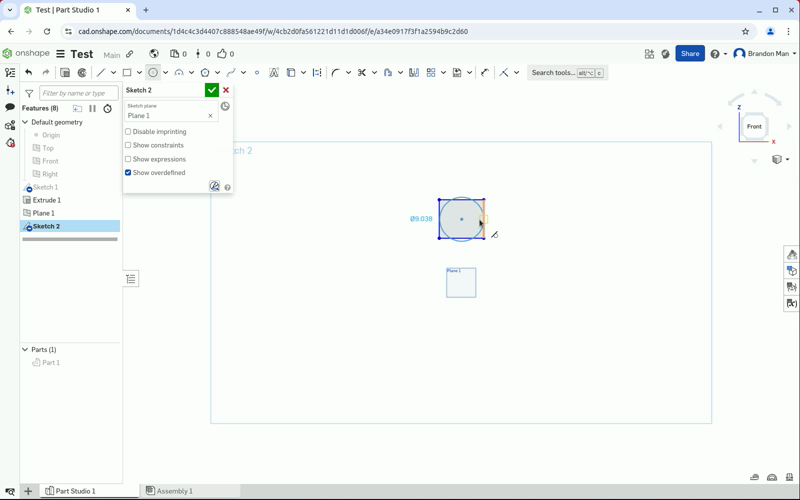
mouse_move(444, 207)
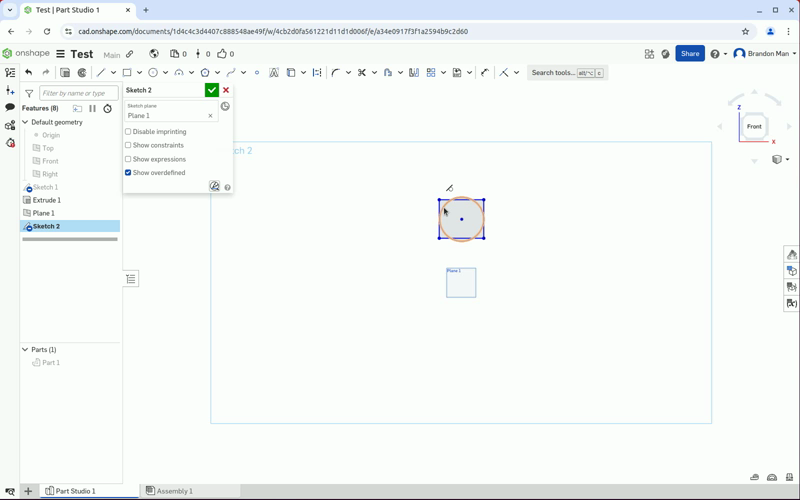
scroll(6)
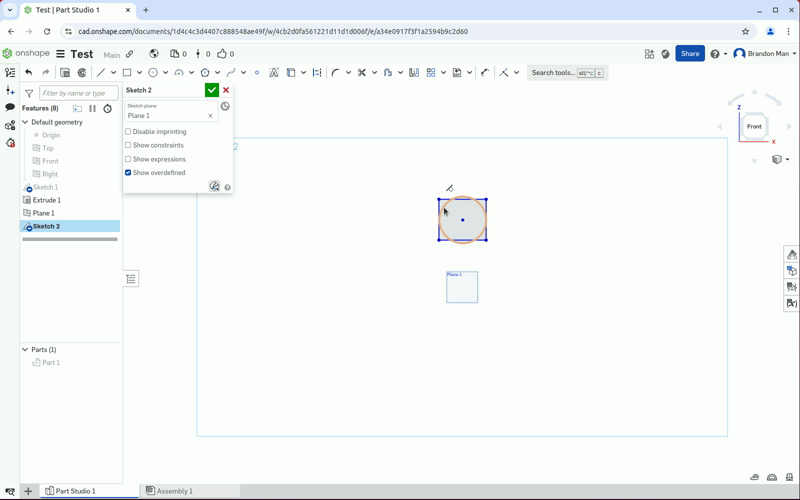
scroll(6)
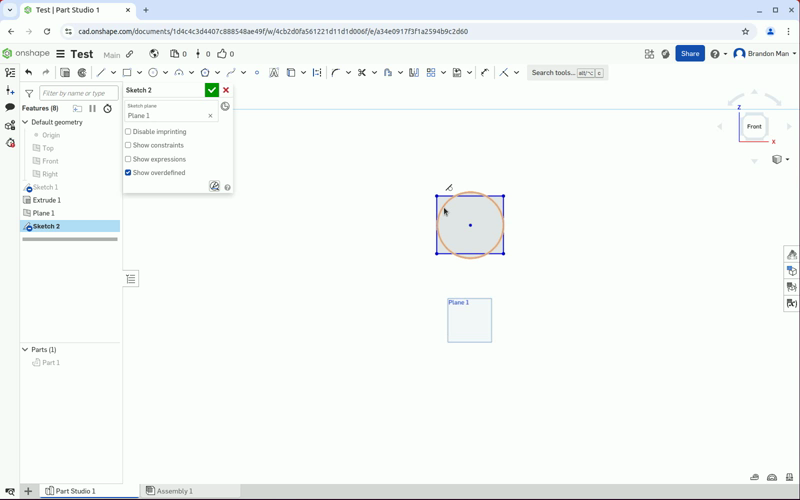
scroll(6)
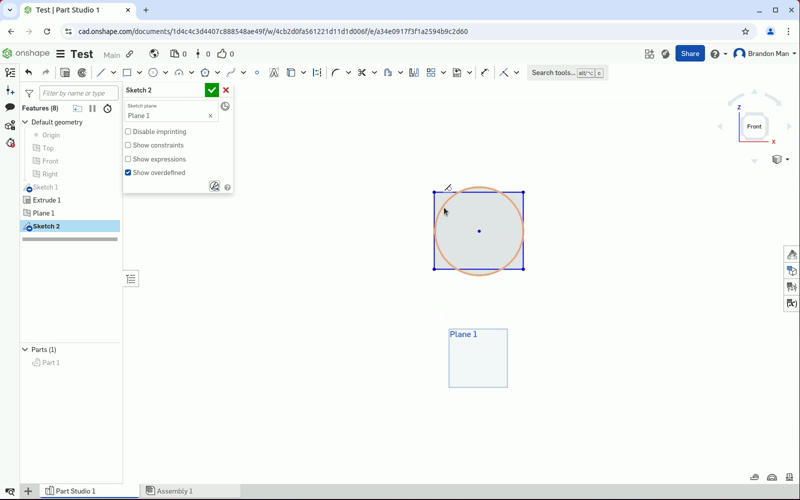
scroll(6)
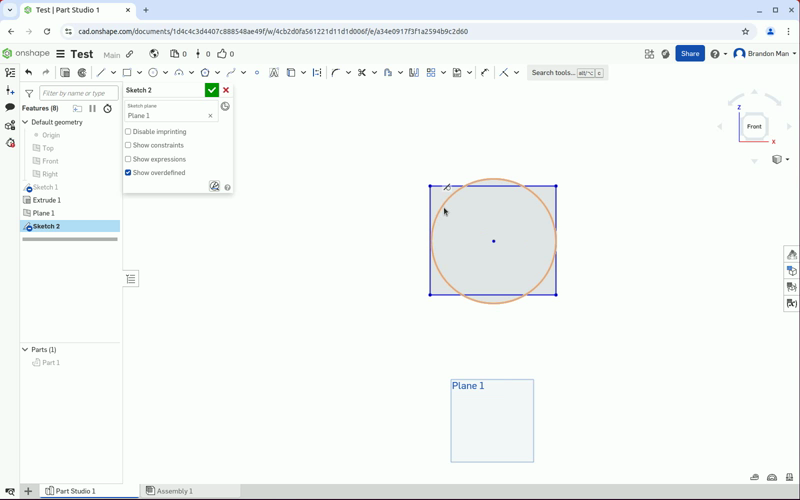
scroll(6)
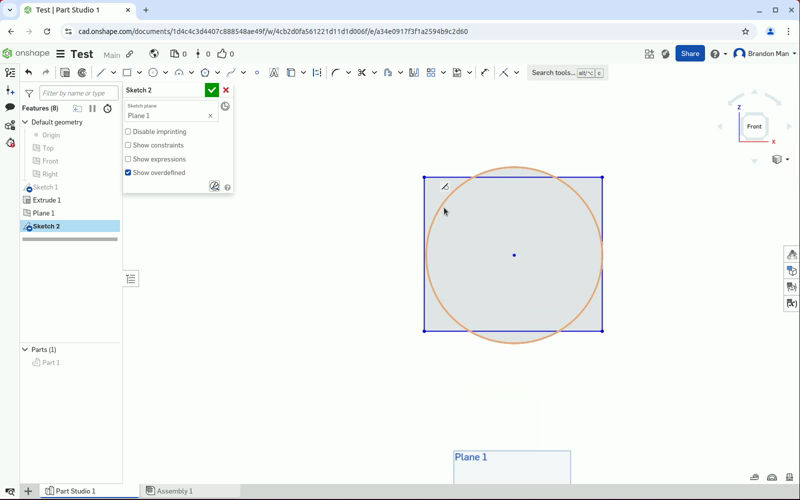
scroll(6)
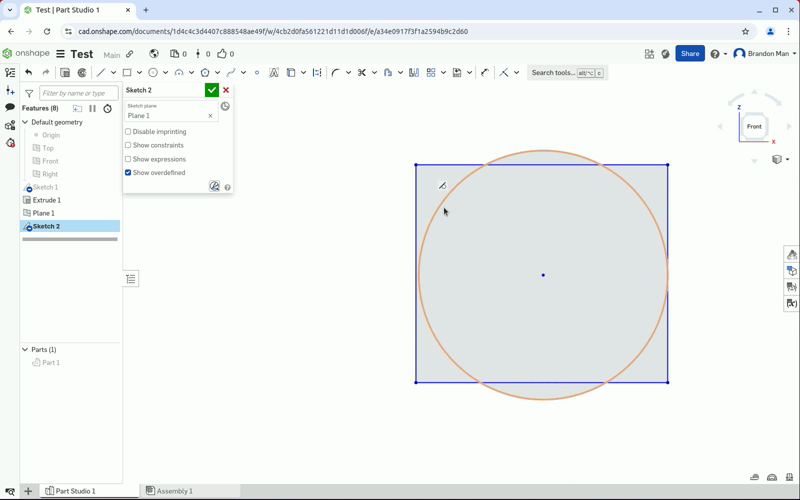
scroll(6)
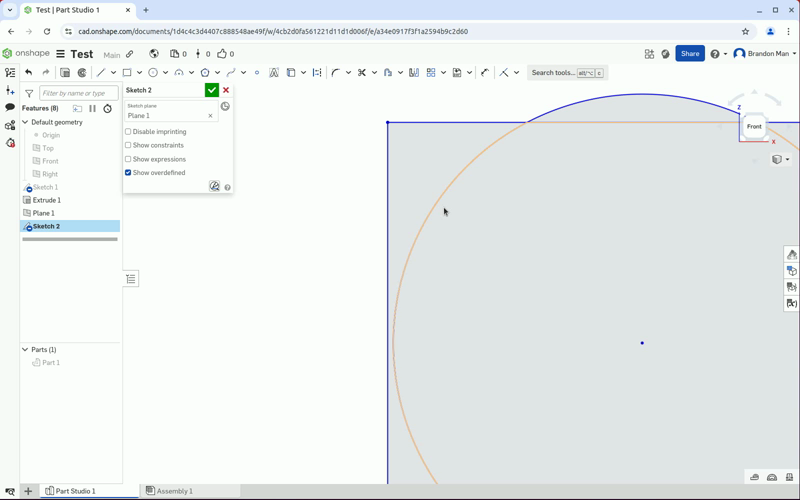
click(444, 207)
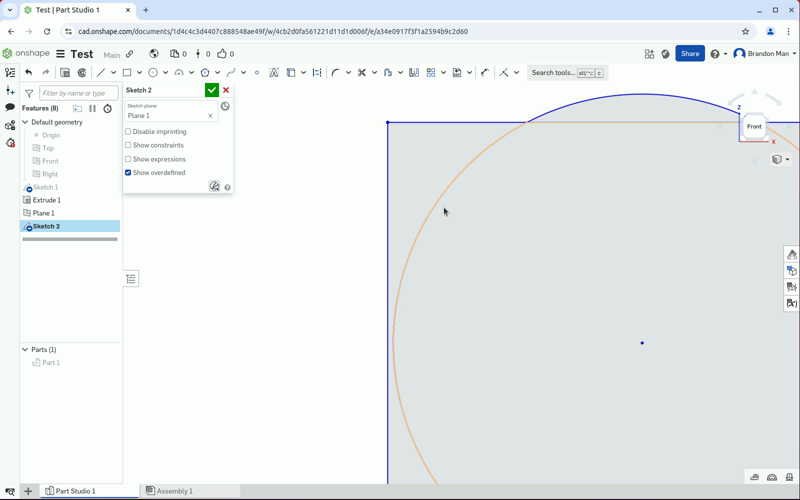
scroll(-6)
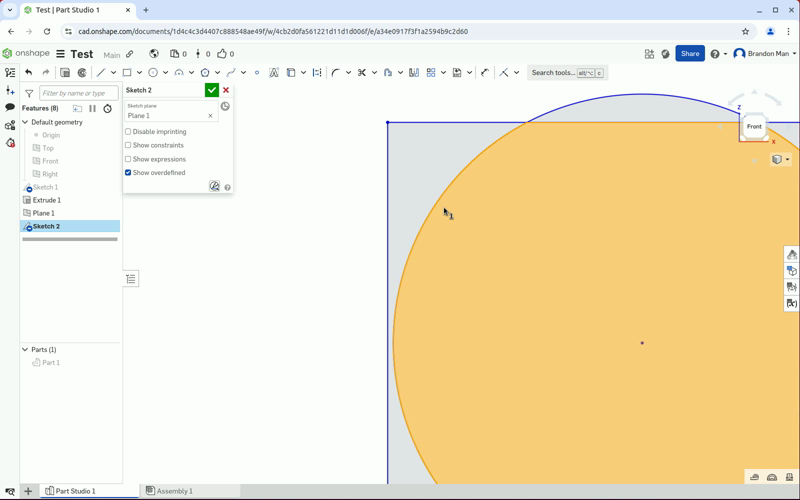
scroll(-6)
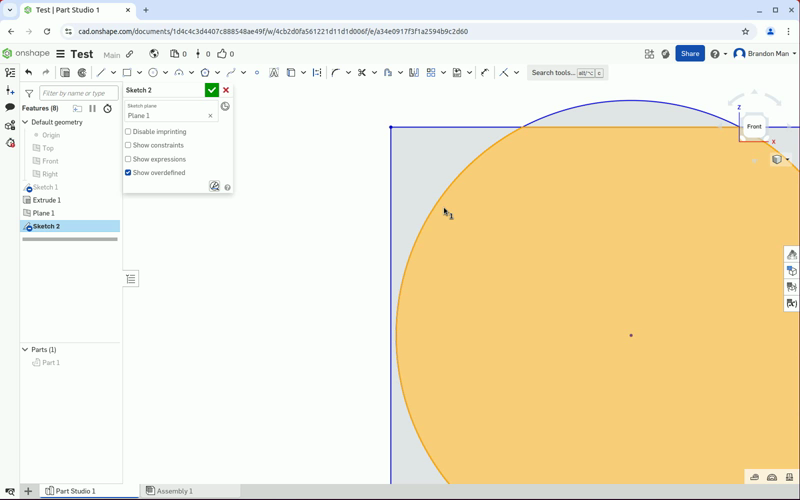
scroll(-6)
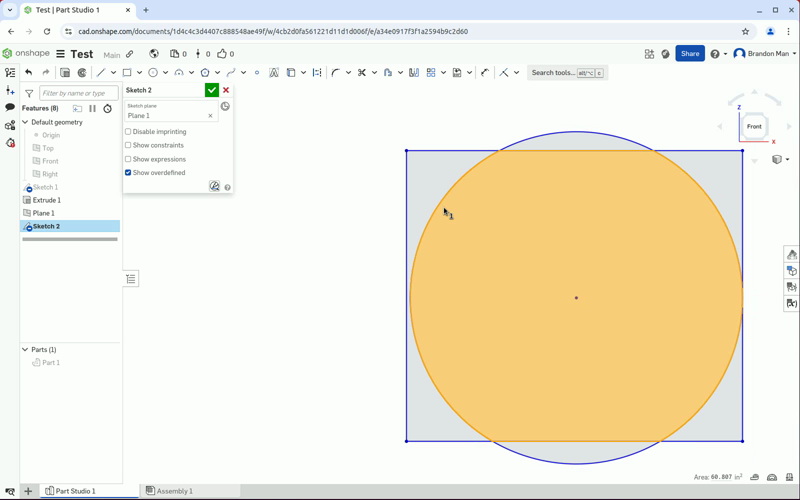
scroll(-6)
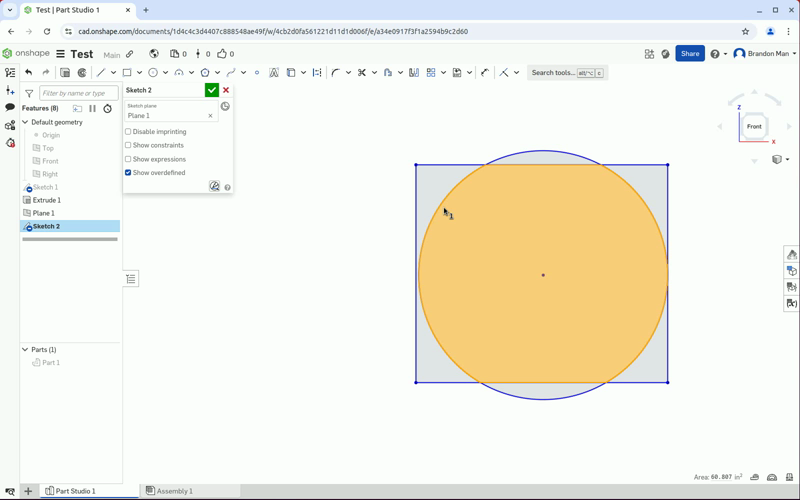
scroll(-6)
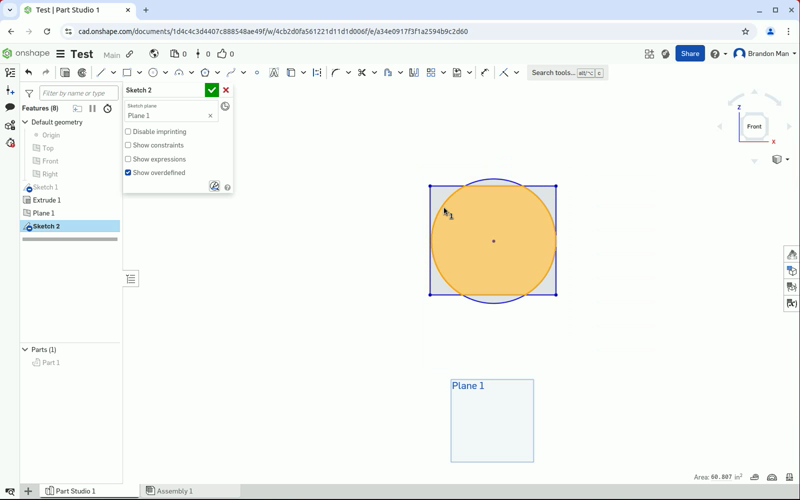
scroll(-6)
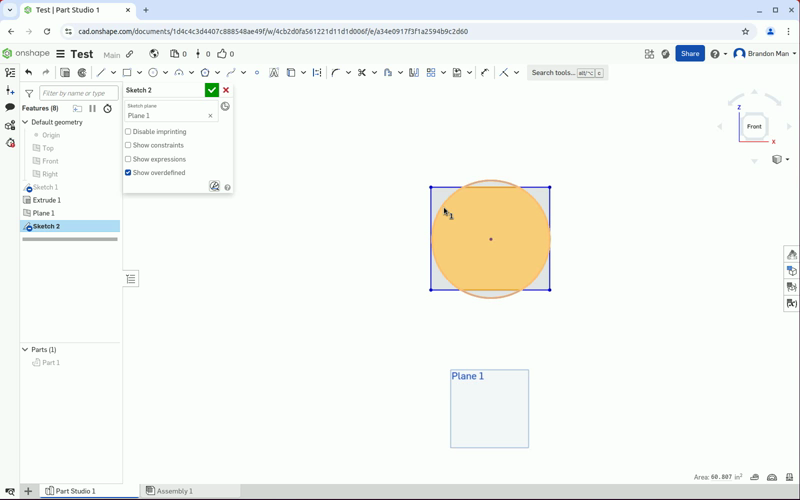
scroll(-6)
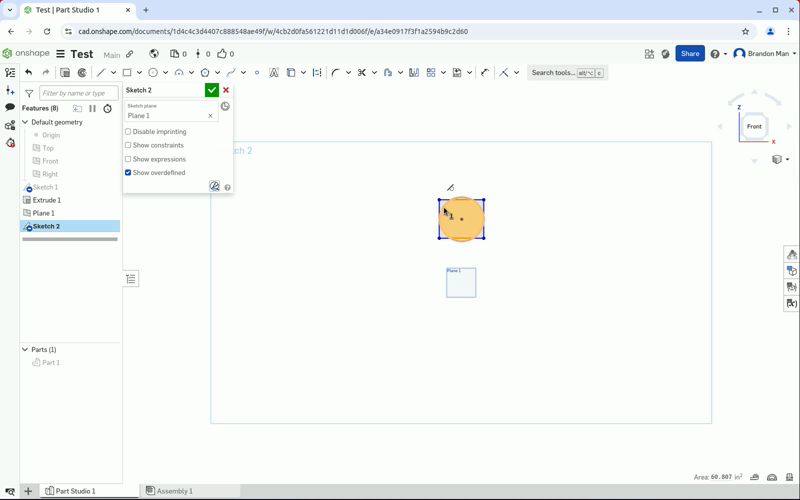
mouse_move(73, 352)
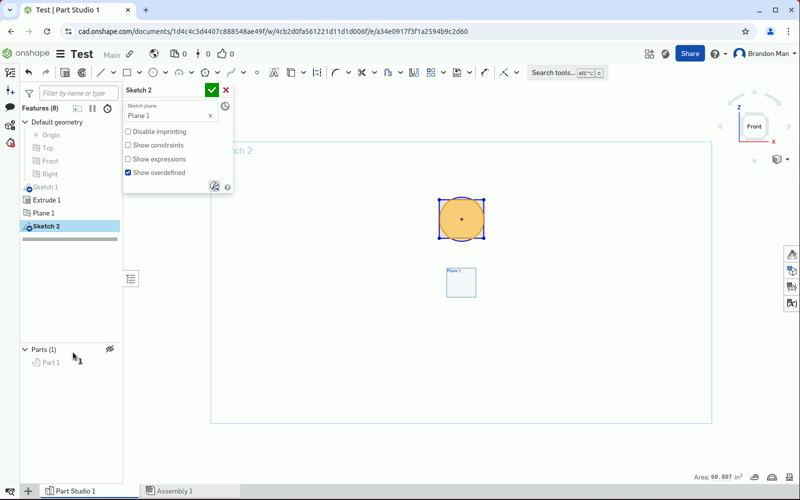
key(shift+y)
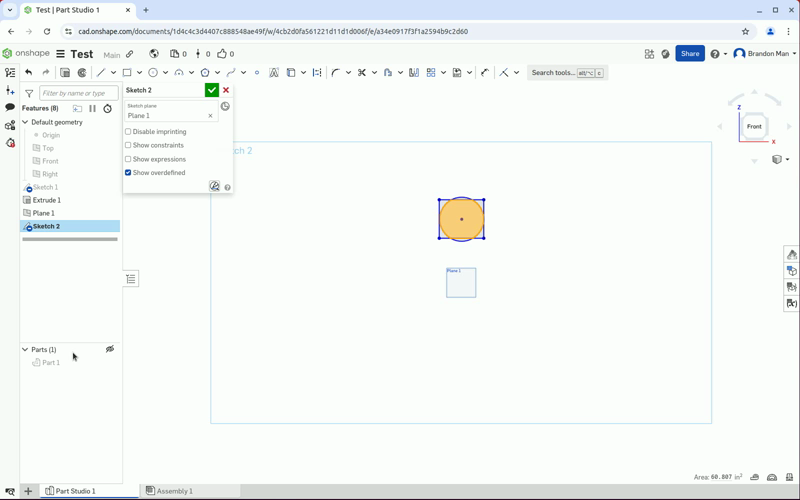
key(shift+e)
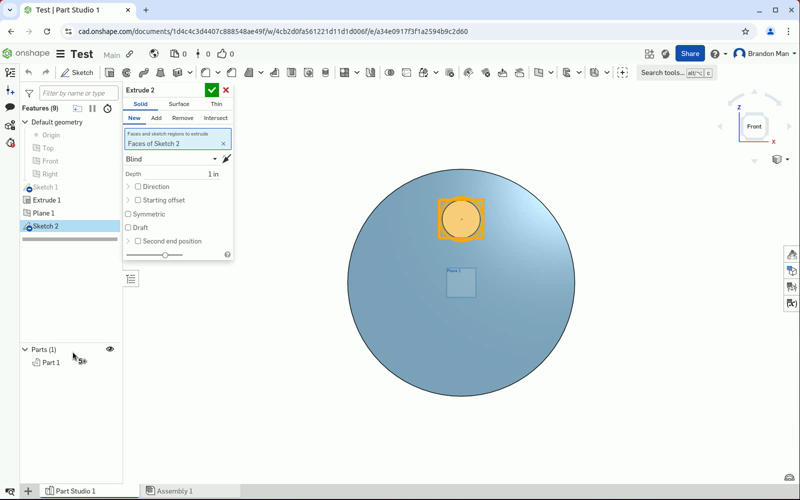
mouse_move(143, 106)
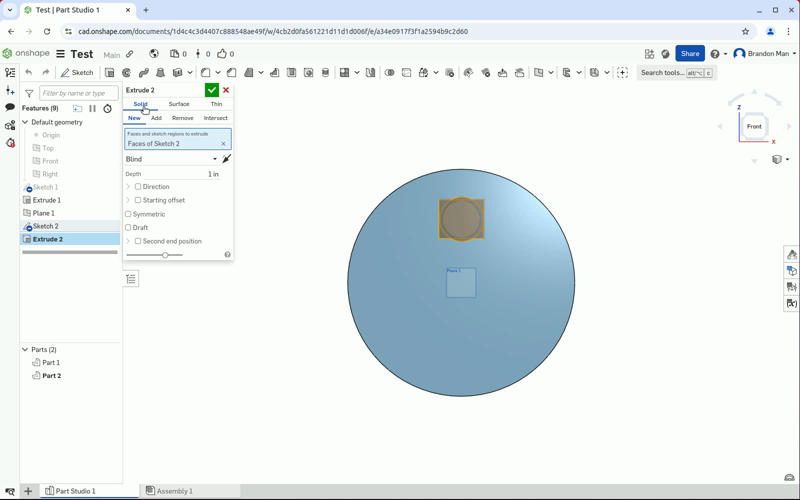
click(143, 106)
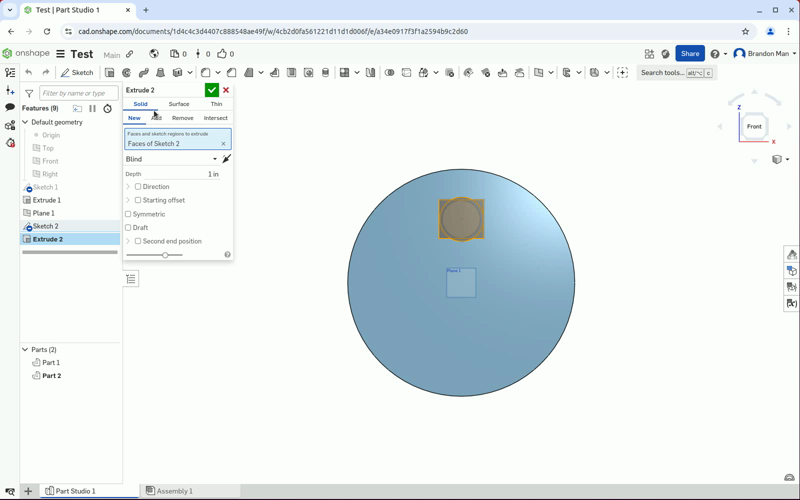
mouse_move(186, 120)
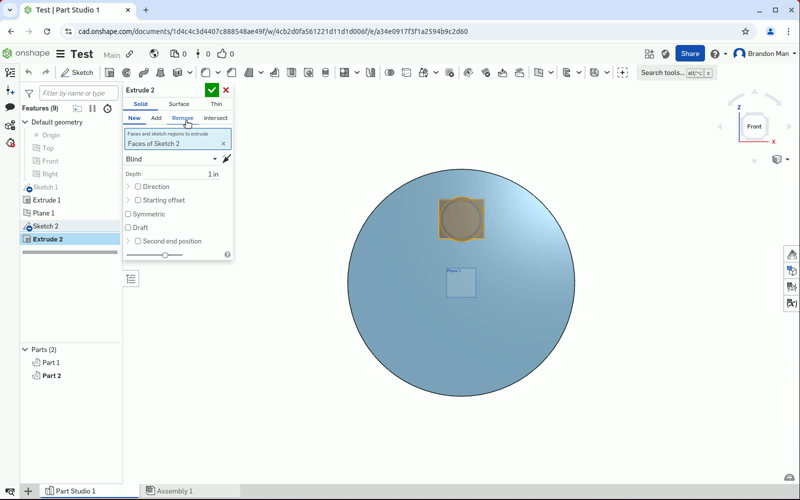
click(186, 120)
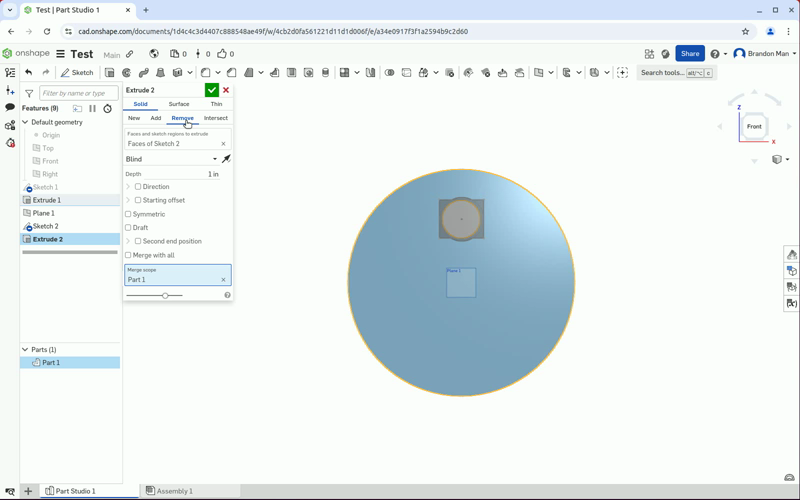
key(tab, 4)
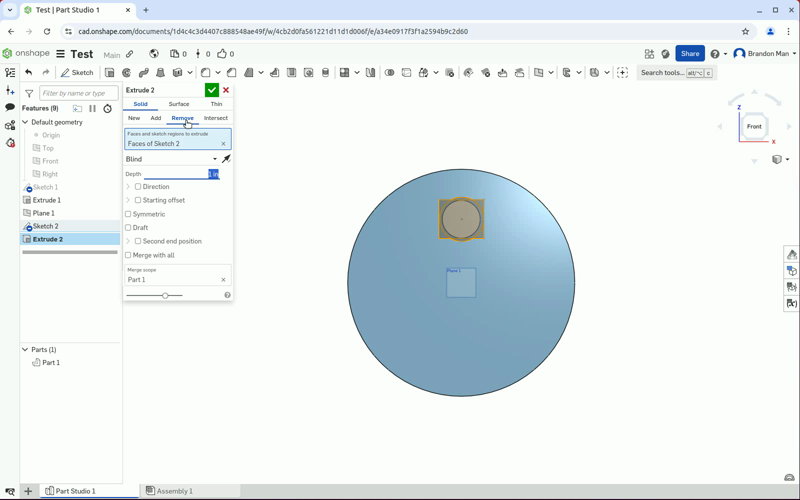
text(0.481)
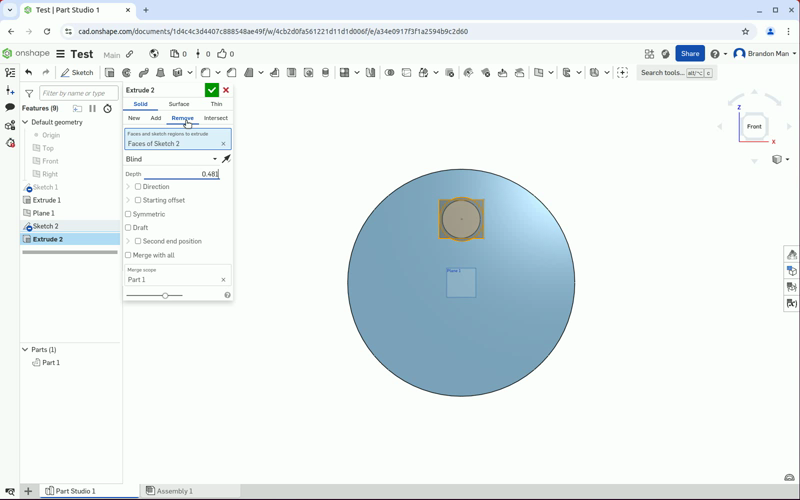
key(tab, 6)
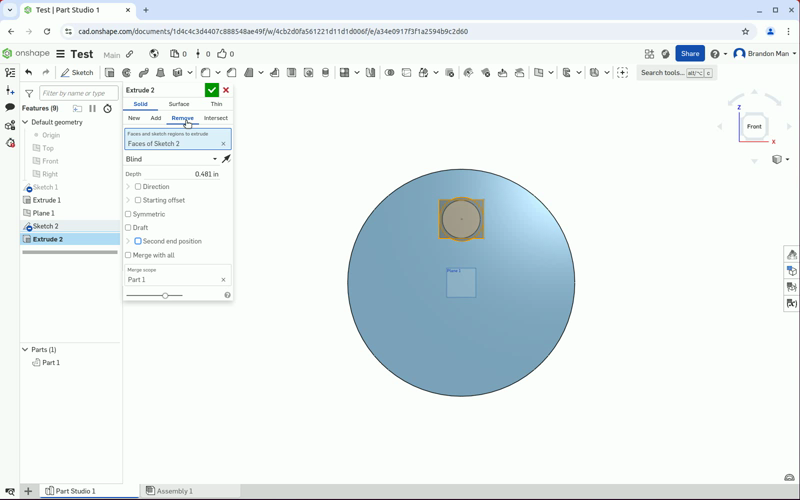
key(space)
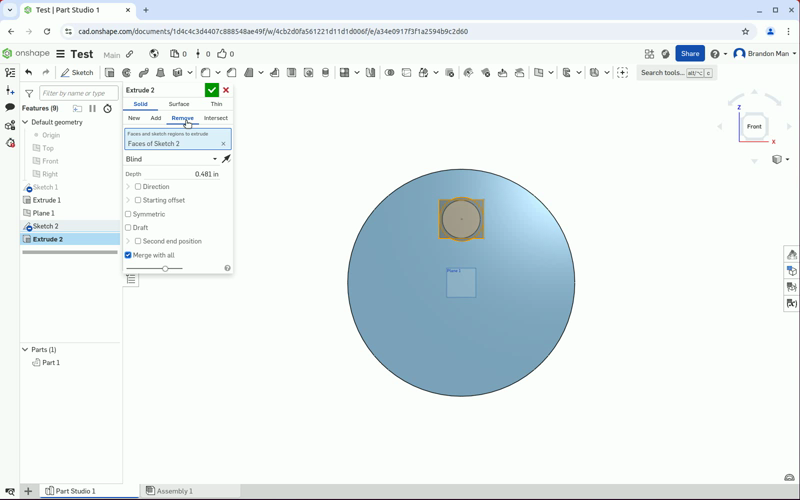
key(enter)
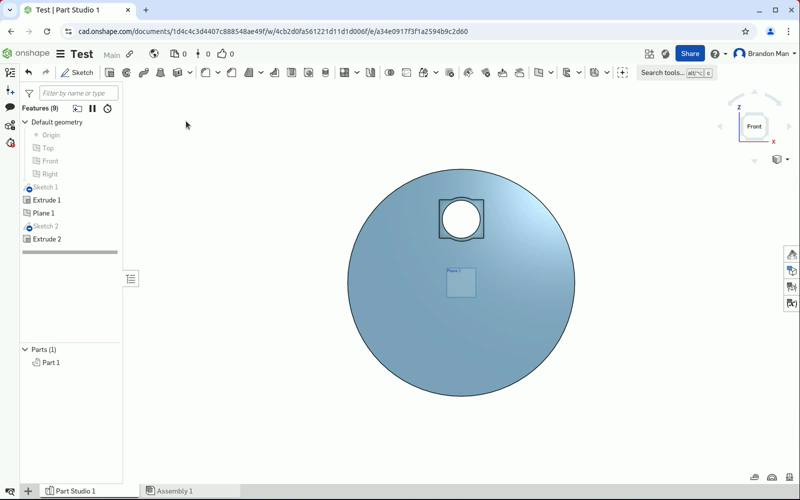
key(shift+h)
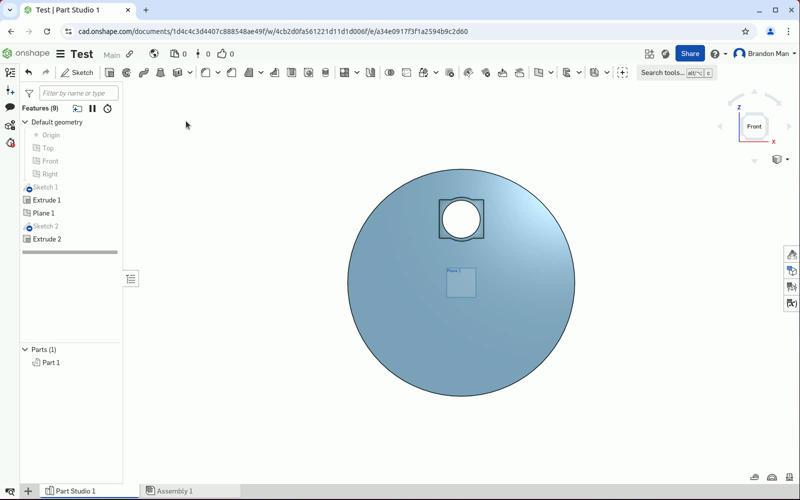
key(shift+h)
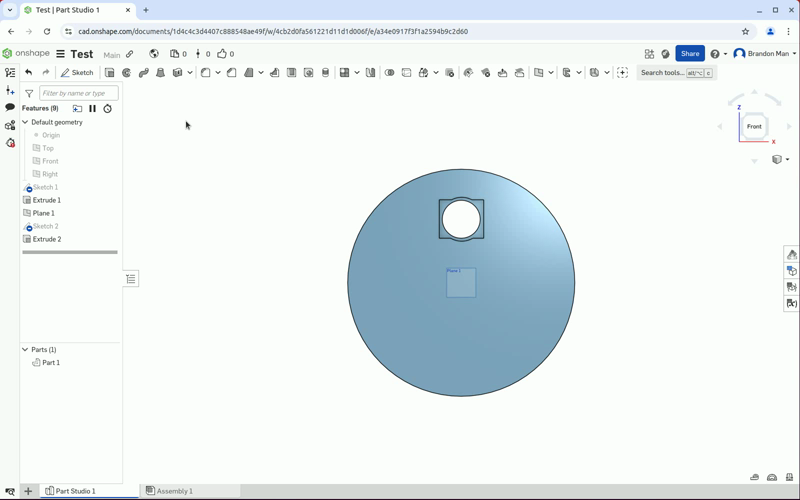
mouse_move(73, 189)
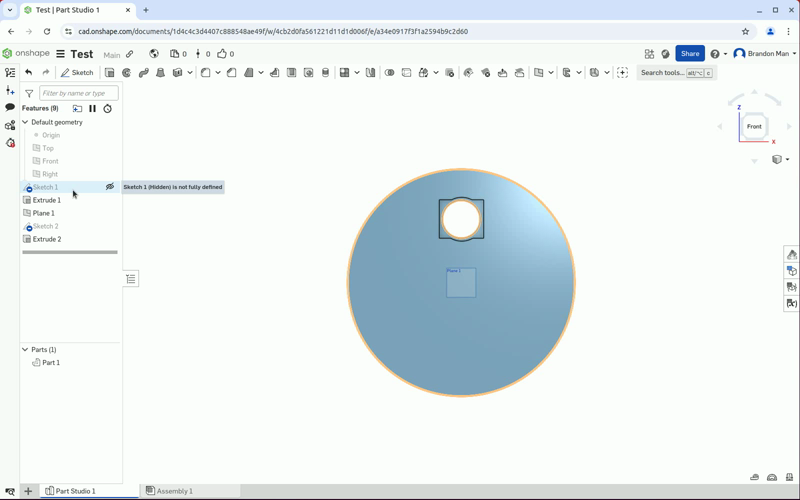
click(73, 189)
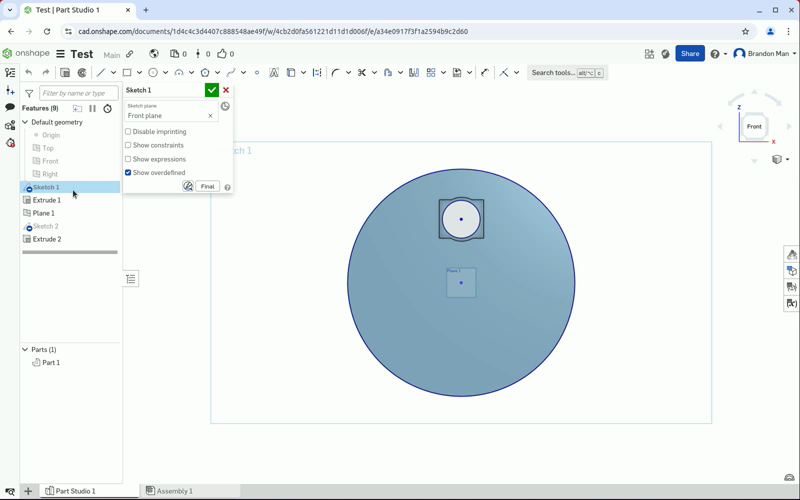
mouse_move(229, 92)
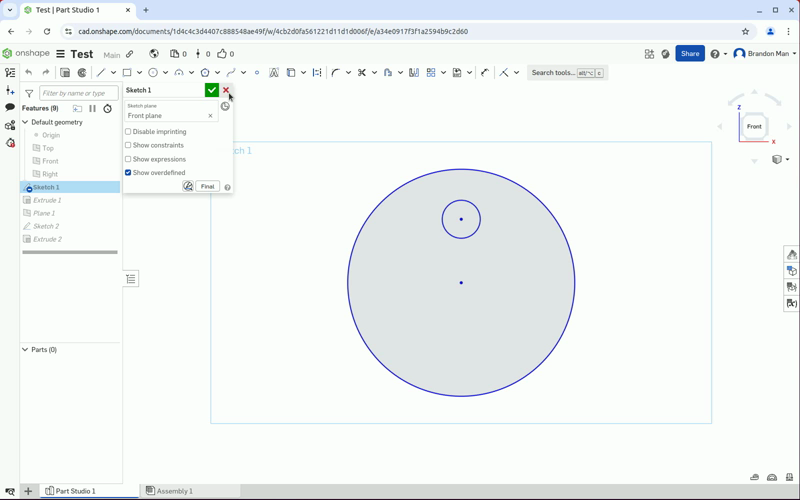
click(229, 92)
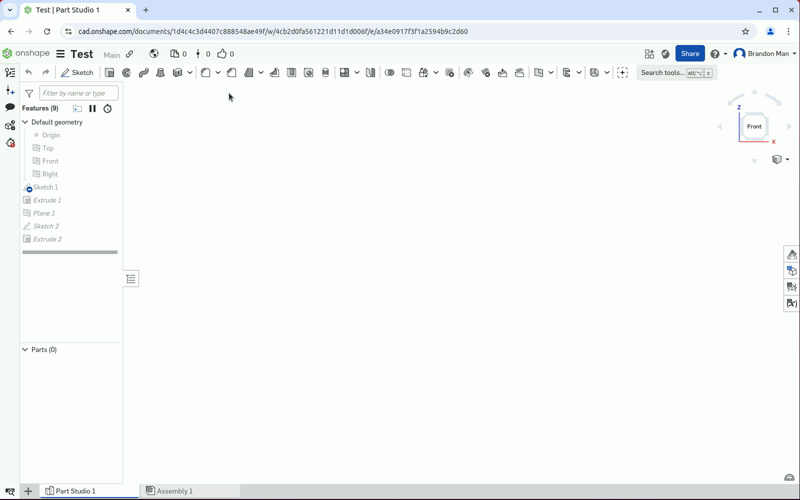
key(shift+s)
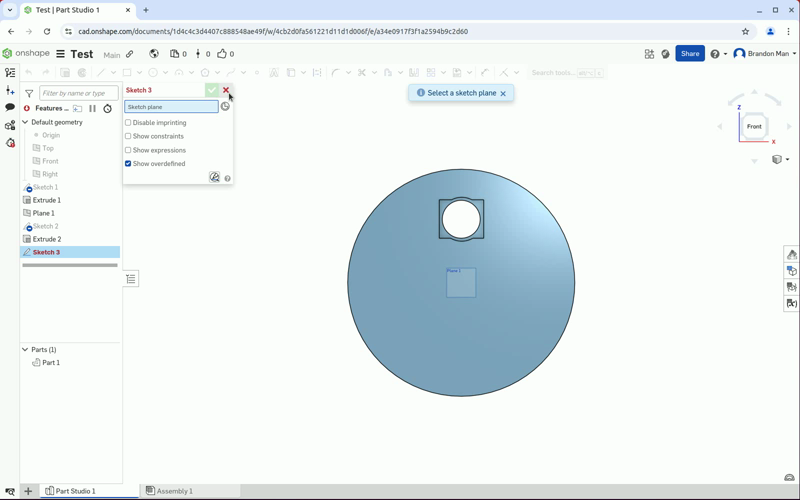
mouse_move(73, 215)
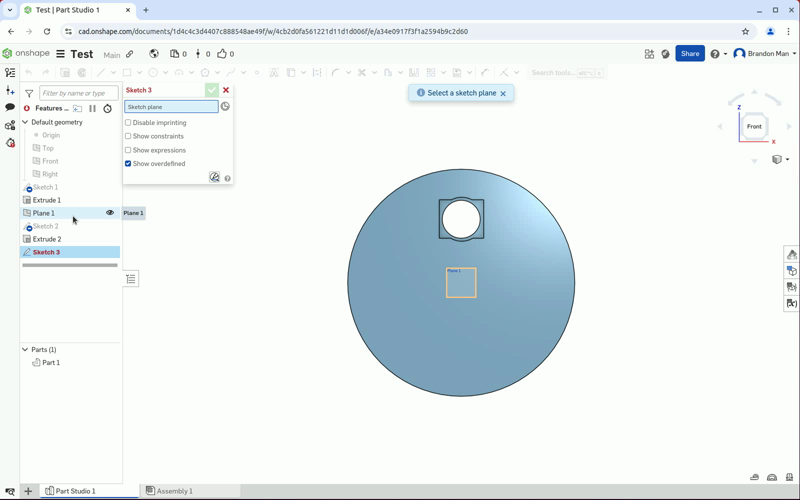
click(73, 215)
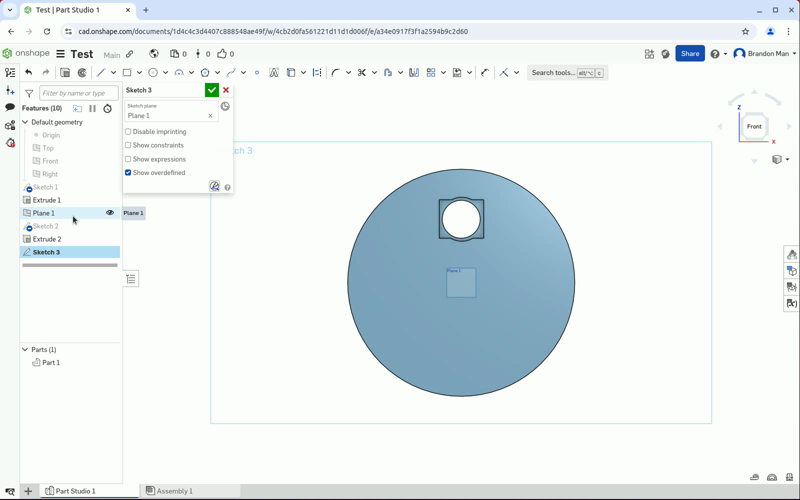
mouse_move(73, 352)
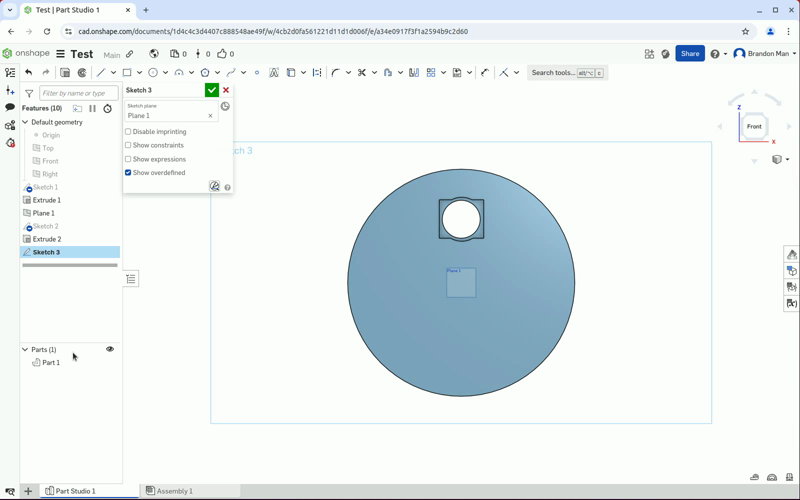
key(y)
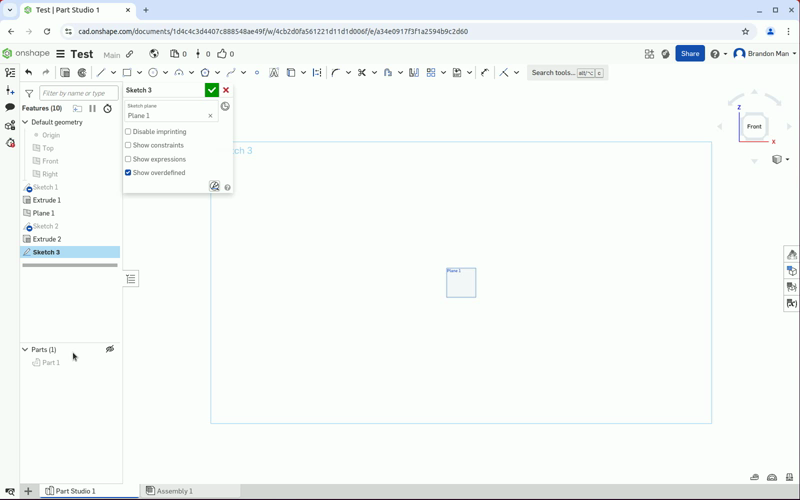
key(l)
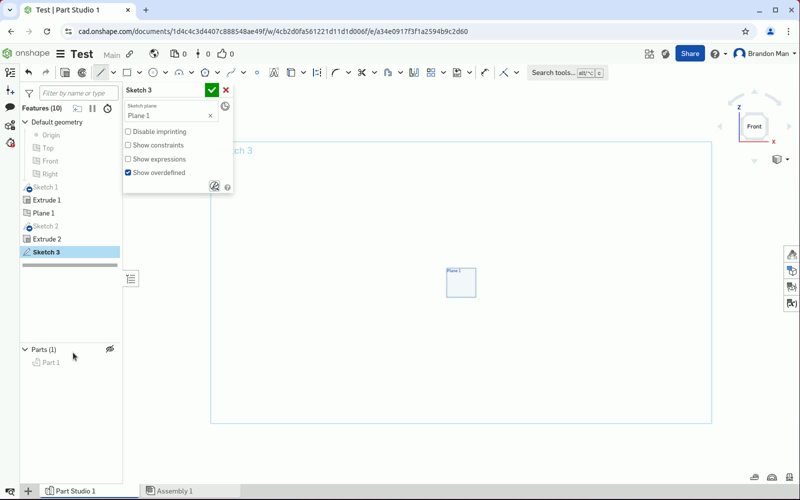
key_down(shift)
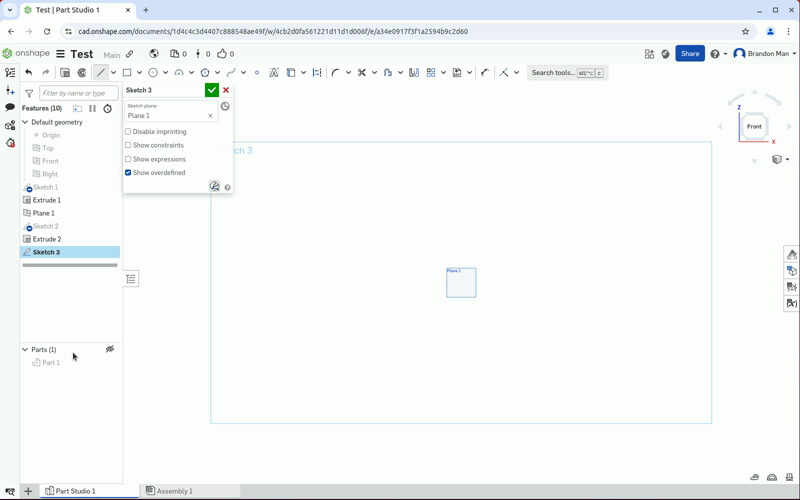
mouse_move(393, 217)
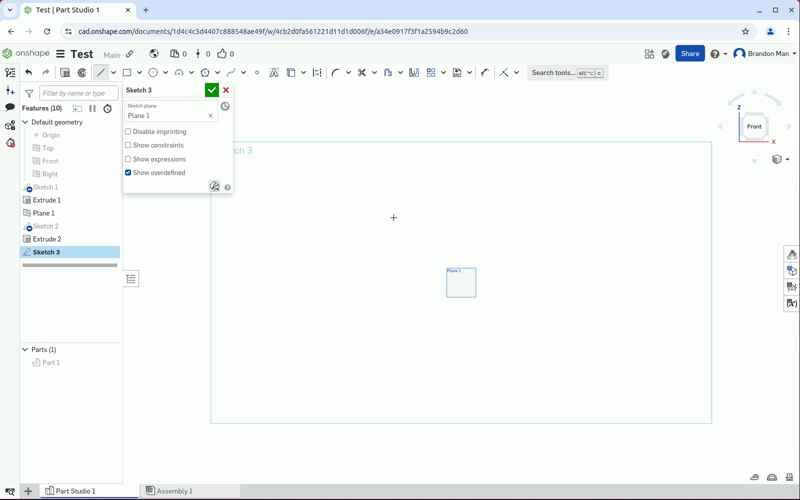
click(393, 217)
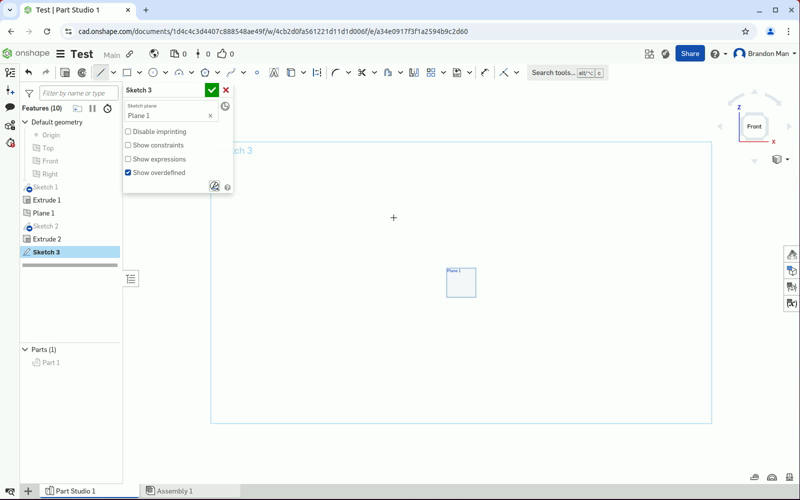
key_up(shift)
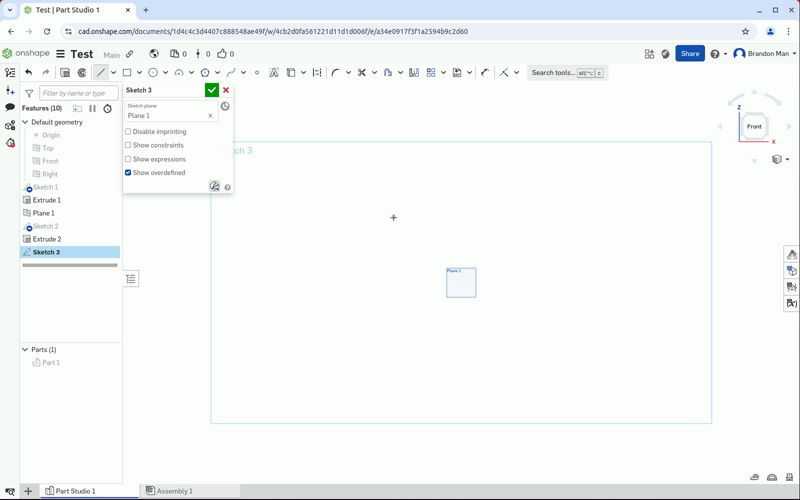
key_down(shift)
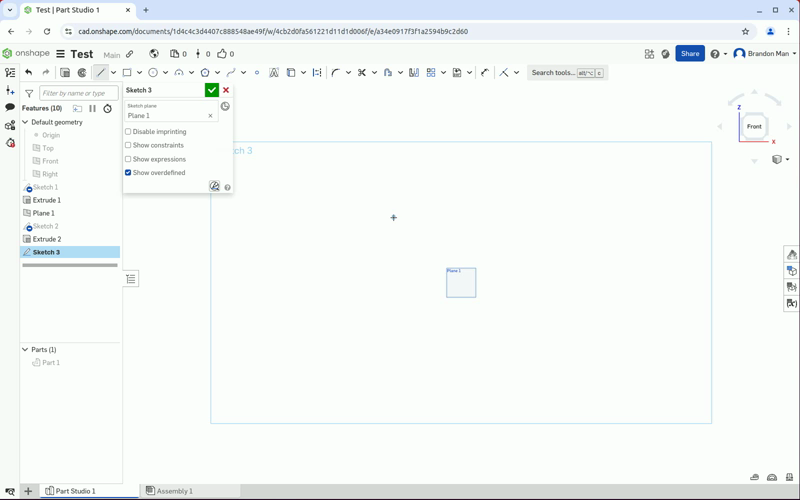
mouse_move(423, 217)
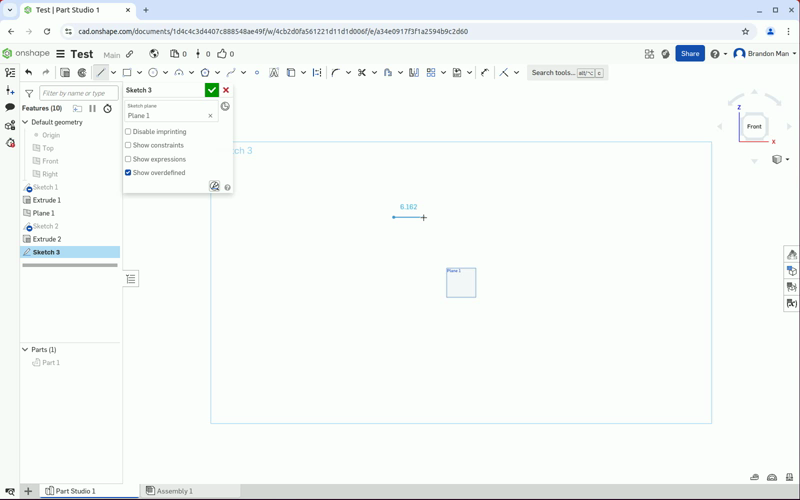
mouse_move(424, 217)
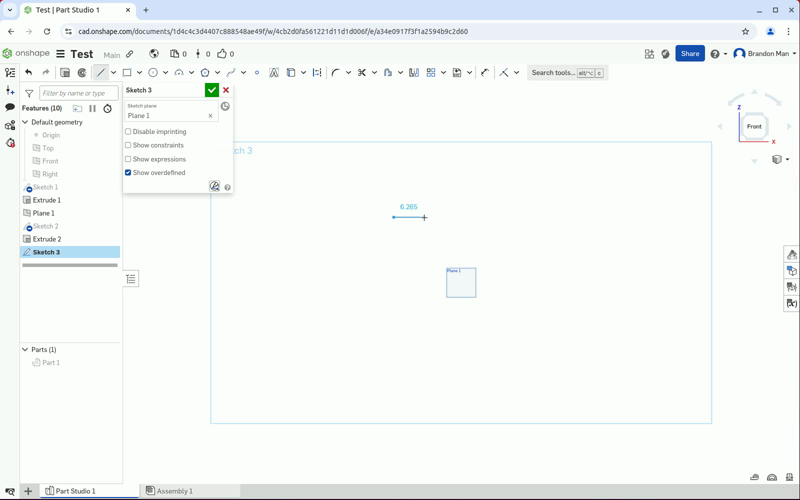
click(424, 217)
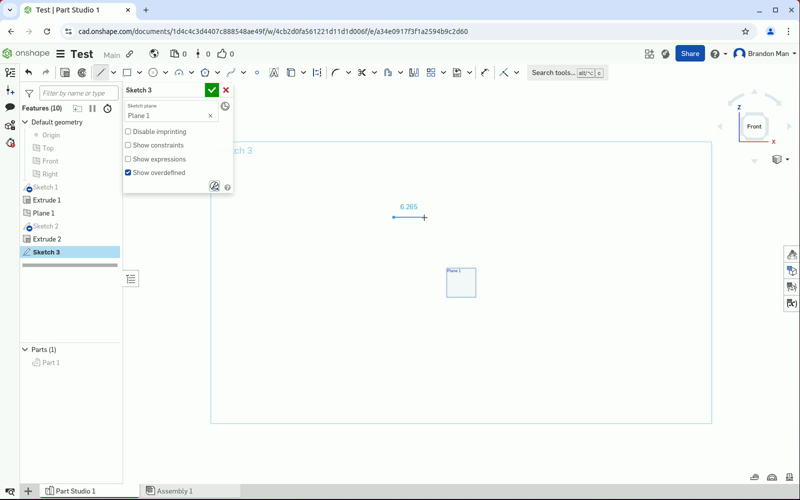
key_up(shift)
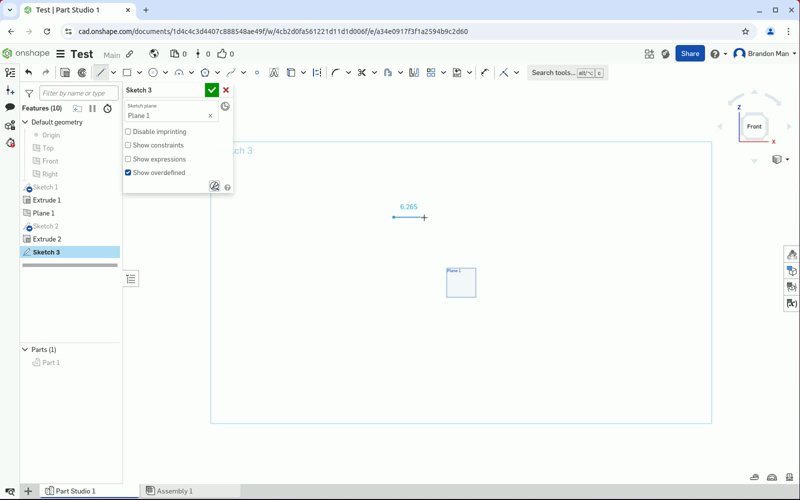
key_down(shift)
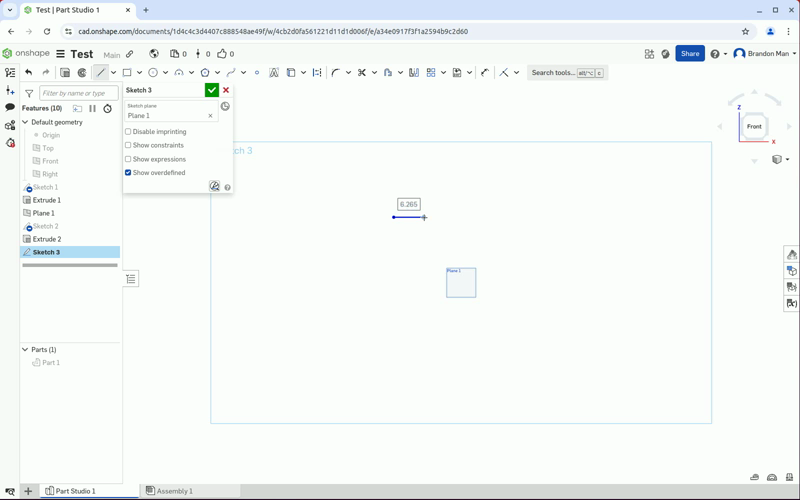
mouse_move(454, 217)
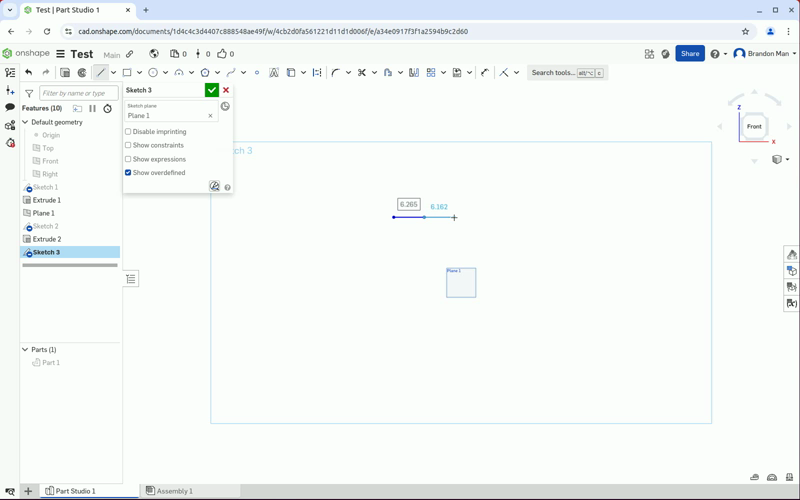
mouse_move(424, 212)
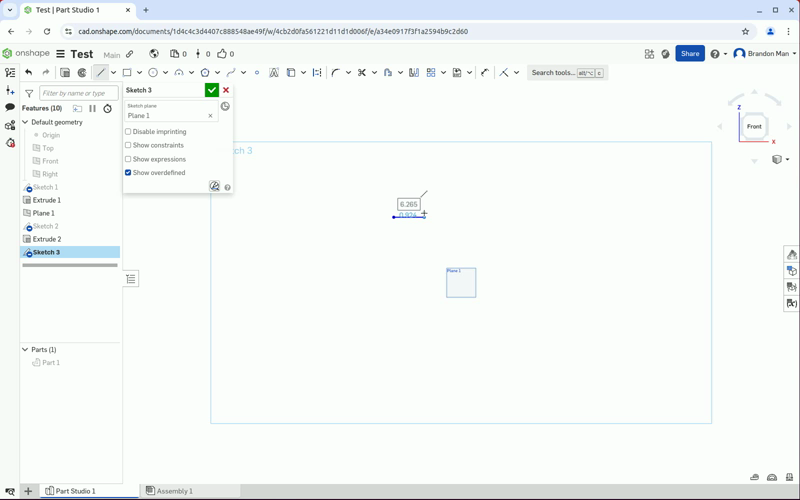
scroll(6)
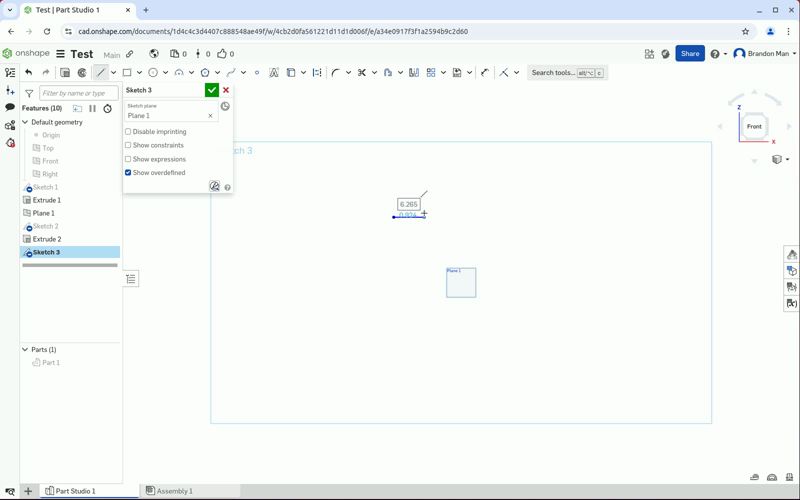
scroll(6)
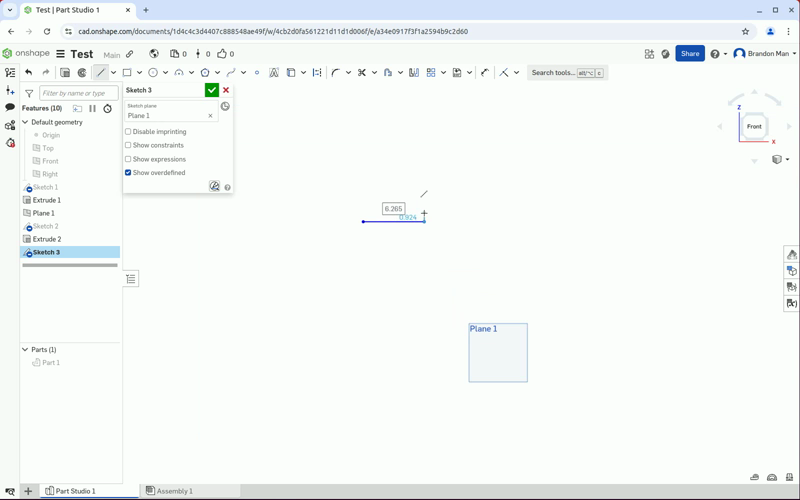
scroll(6)
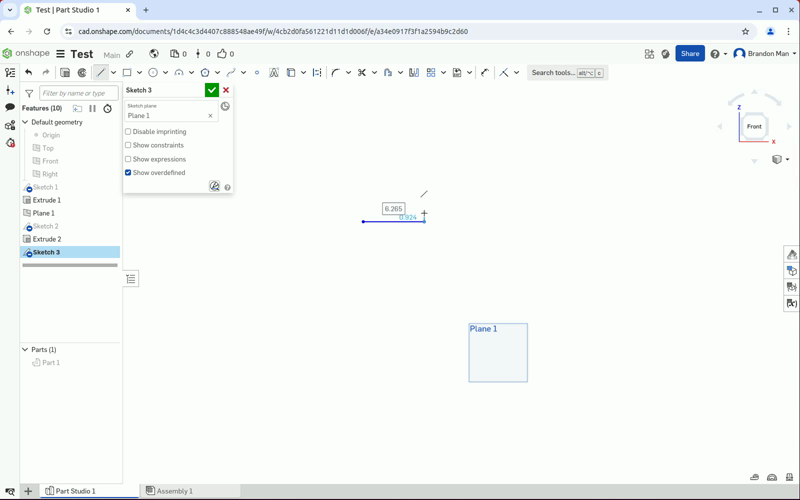
scroll(6)
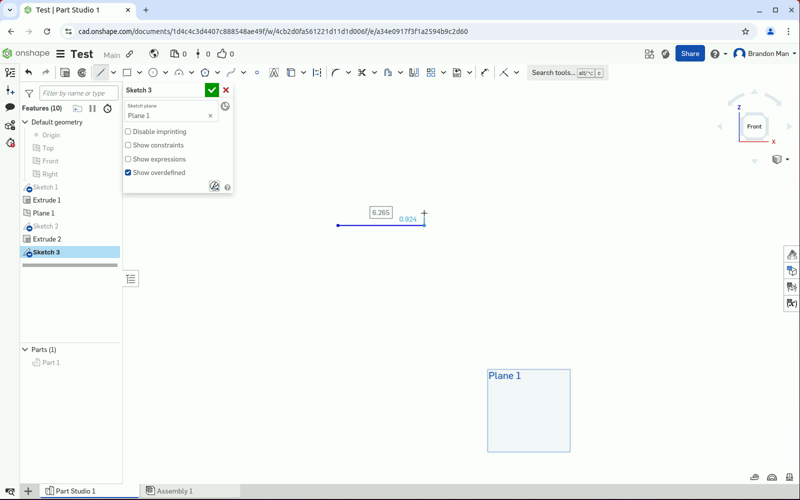
scroll(6)
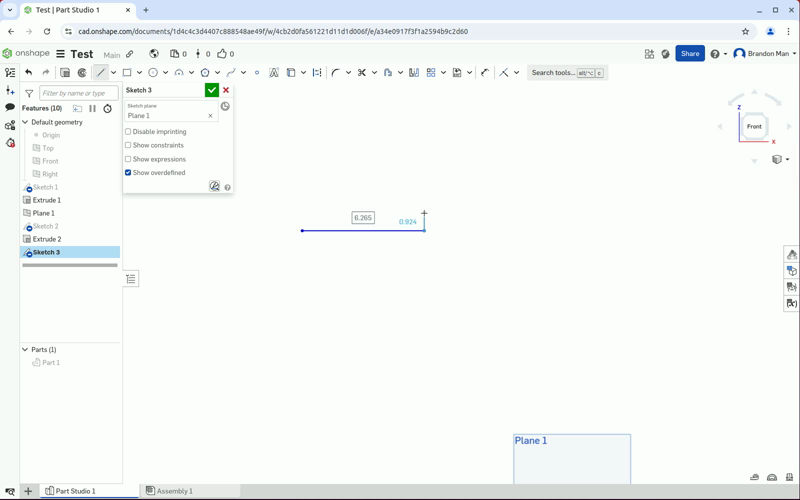
scroll(6)
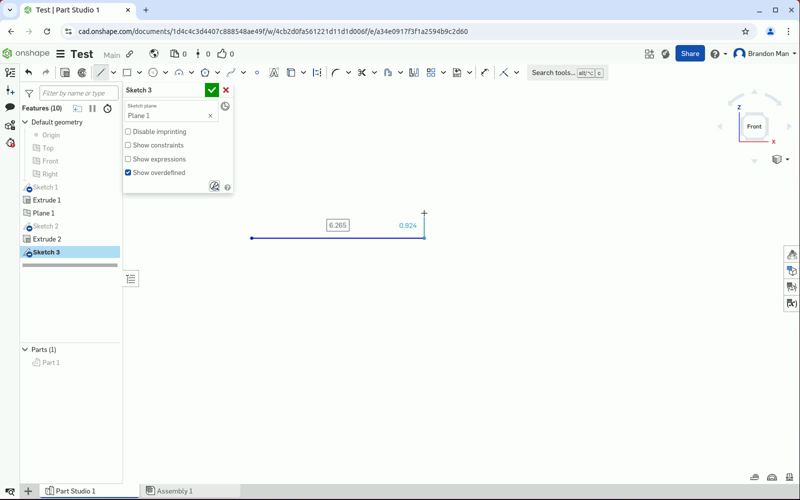
scroll(6)
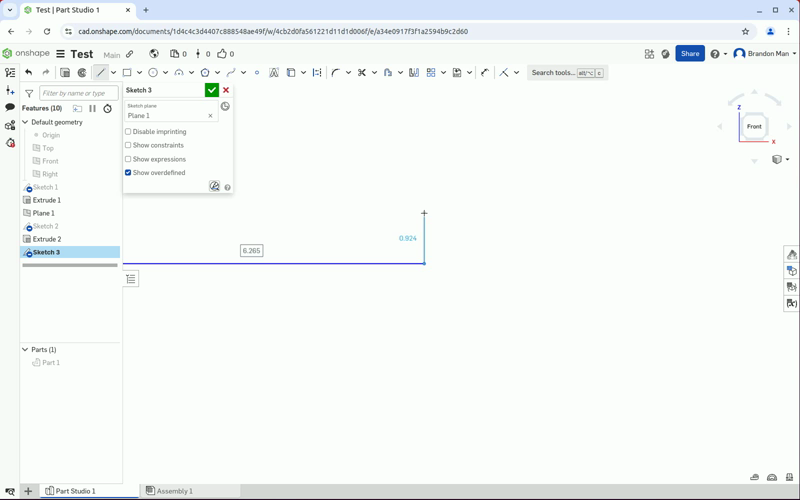
click(424, 212)
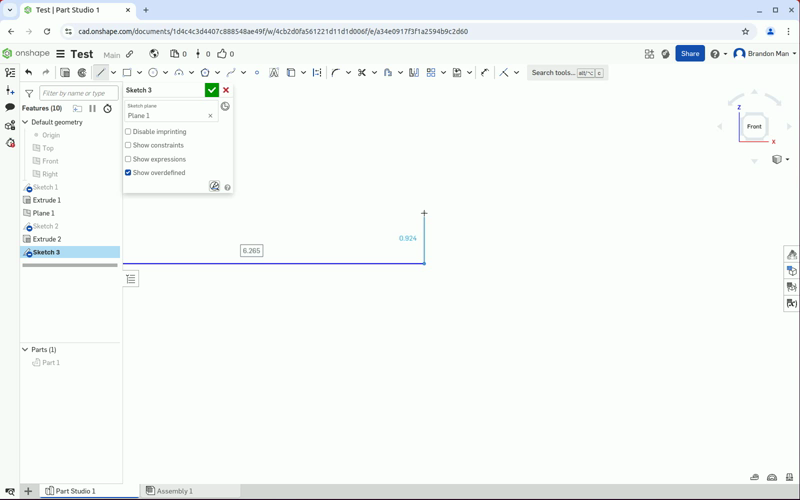
scroll(-6)
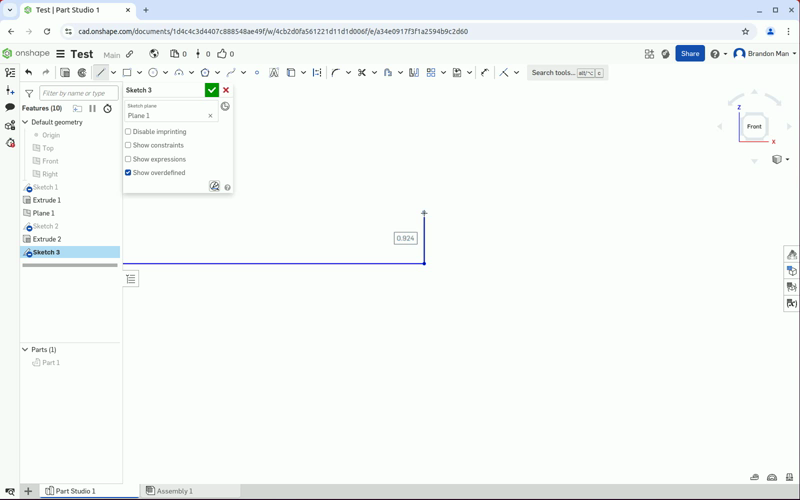
scroll(-6)
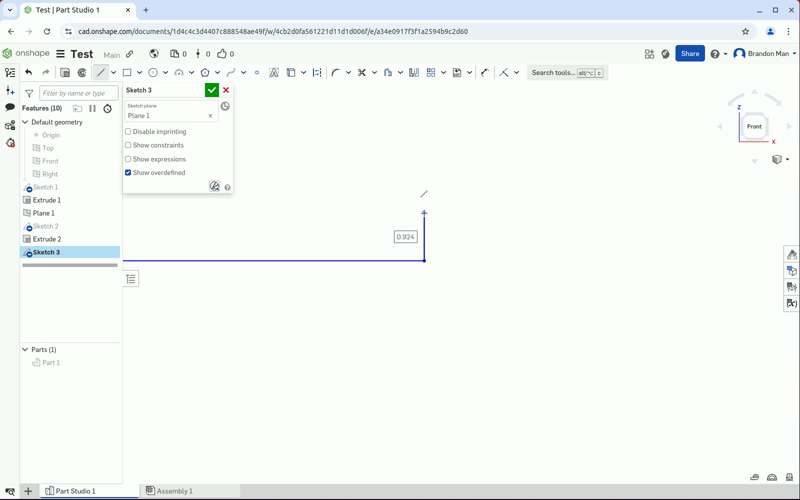
scroll(-6)
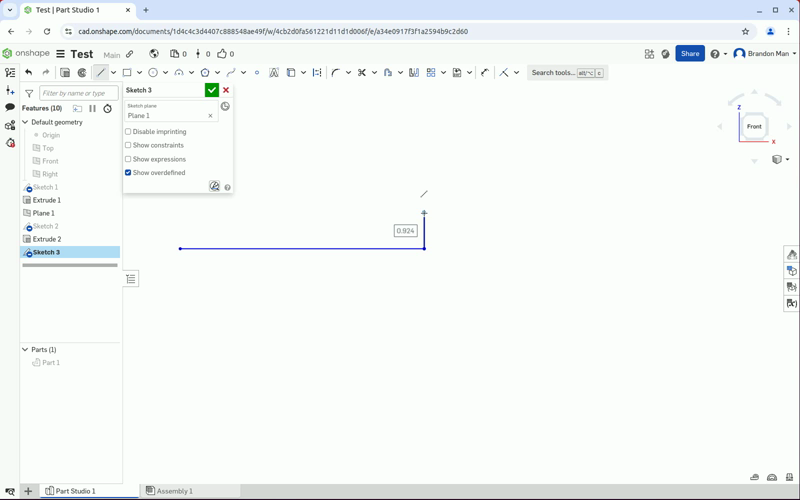
scroll(-6)
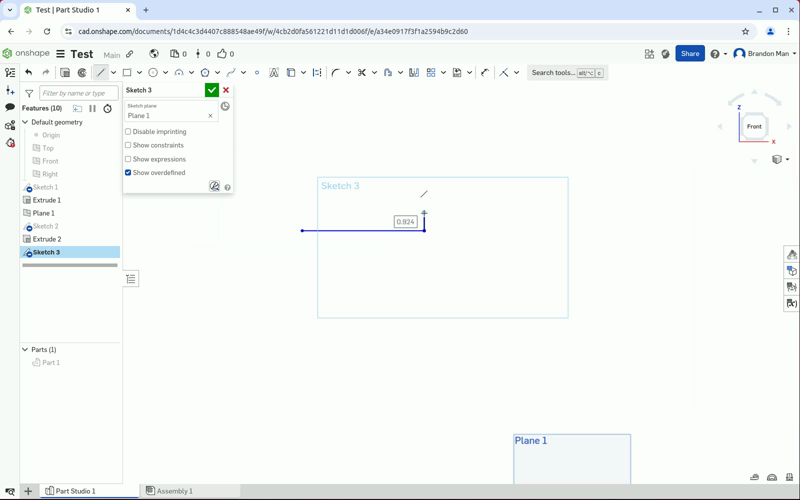
scroll(-6)
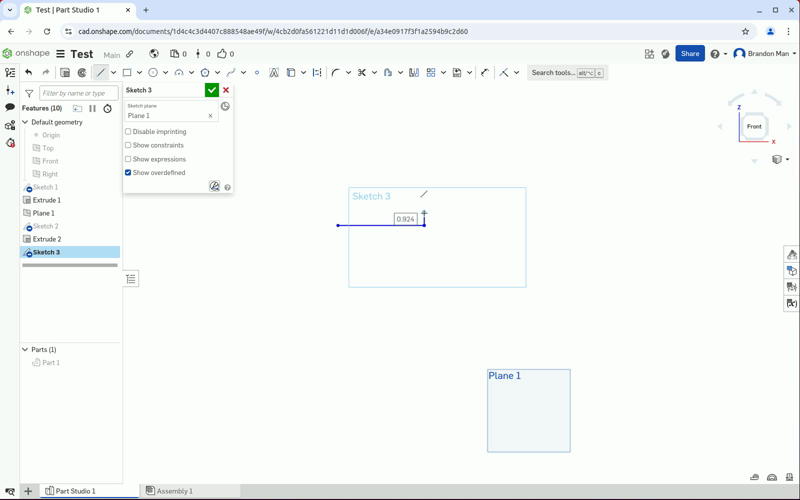
scroll(-6)
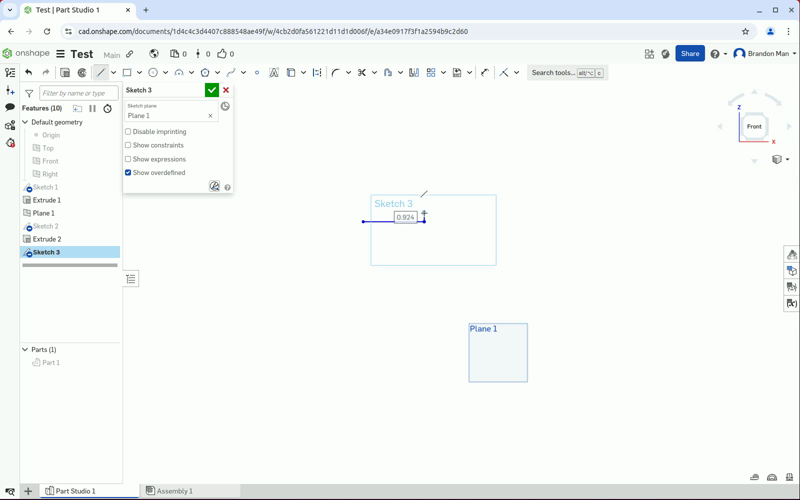
scroll(-6)
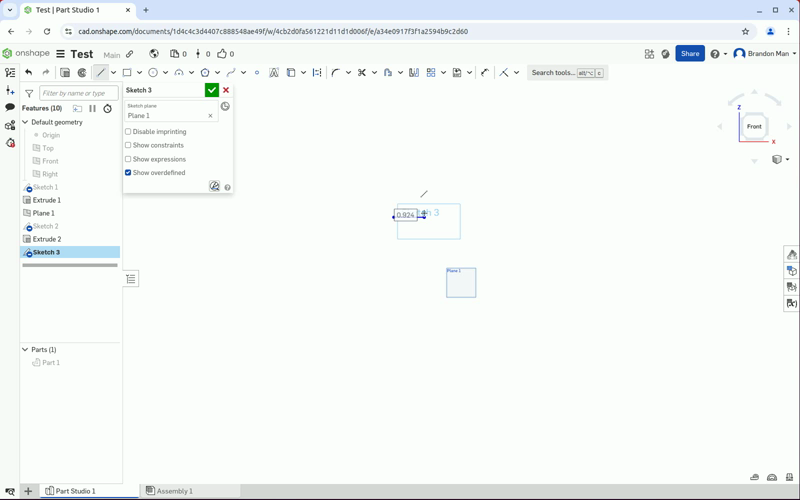
key_up(shift)
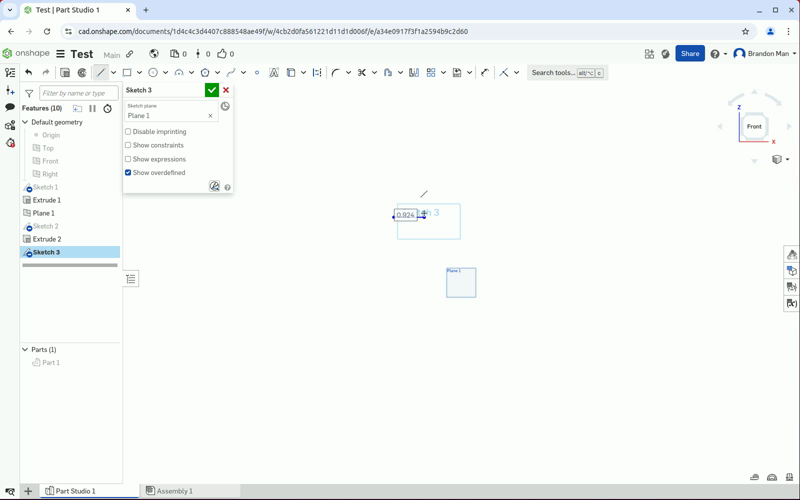
key_down(shift)
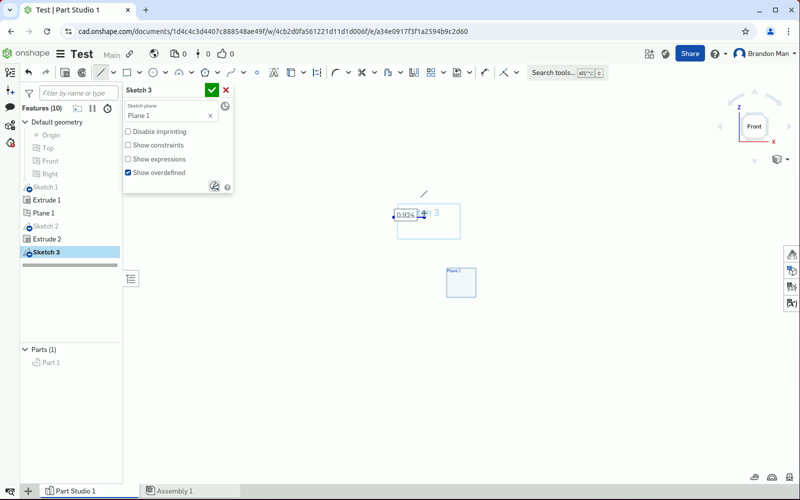
mouse_move(454, 212)
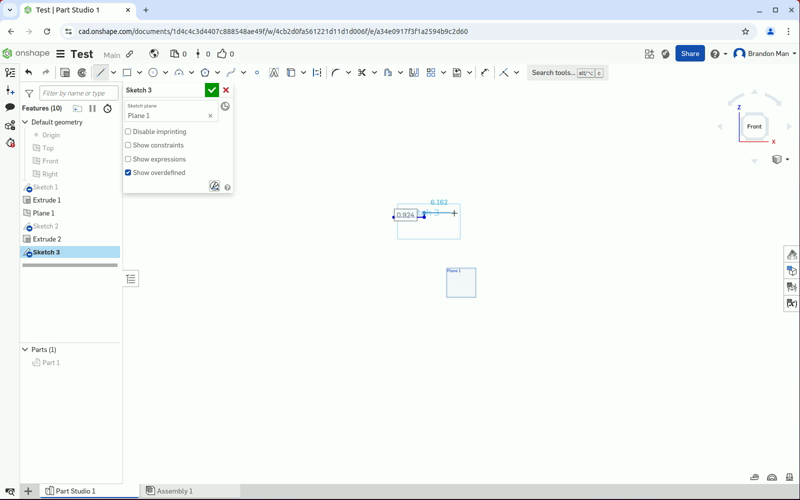
mouse_move(393, 212)
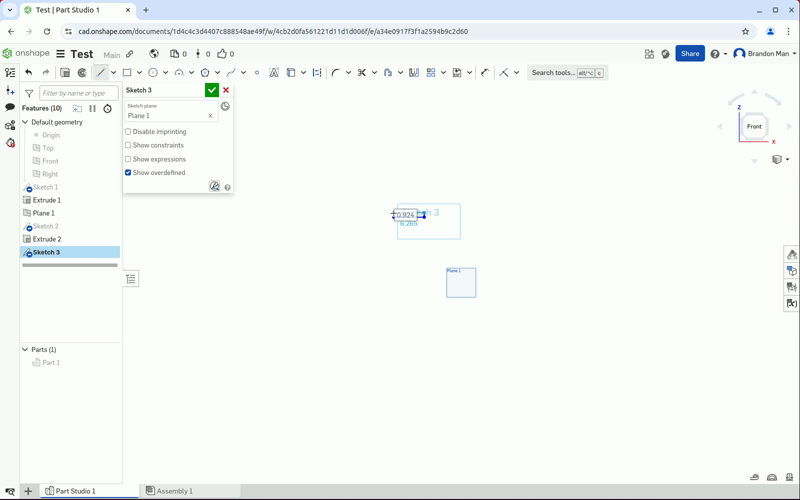
click(393, 212)
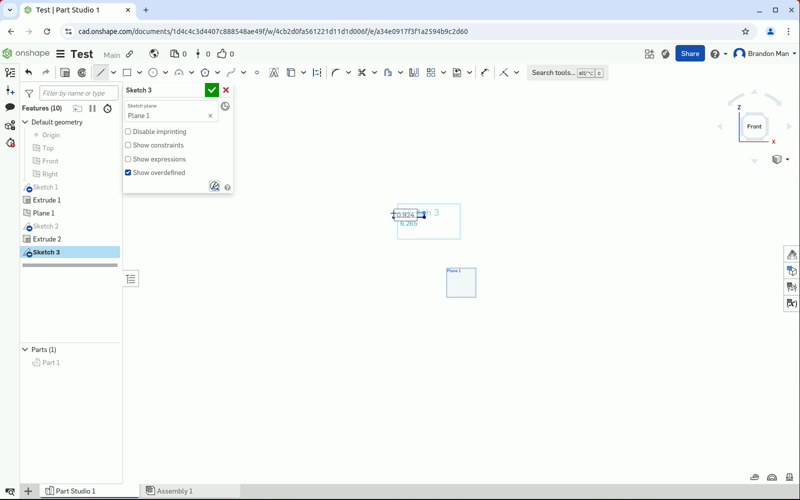
key_up(shift)
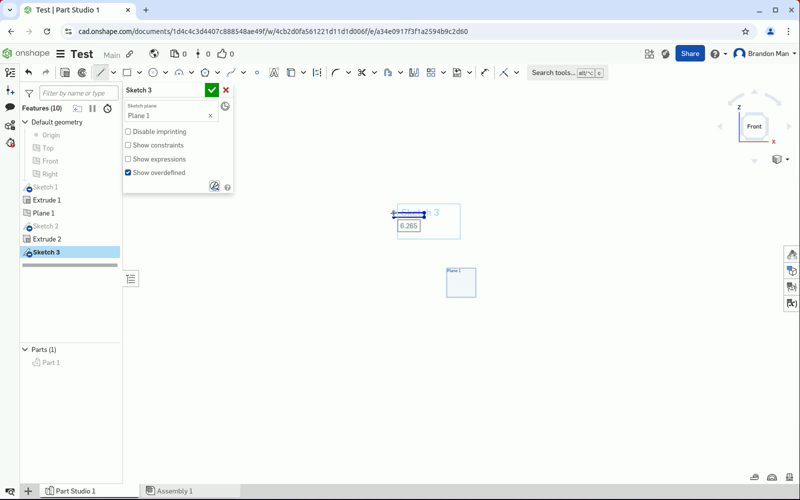
mouse_move(423, 212)
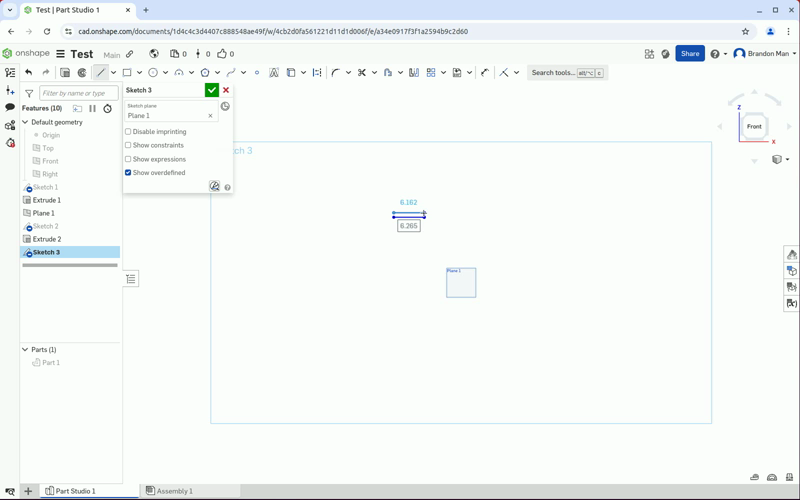
key_down(shift)
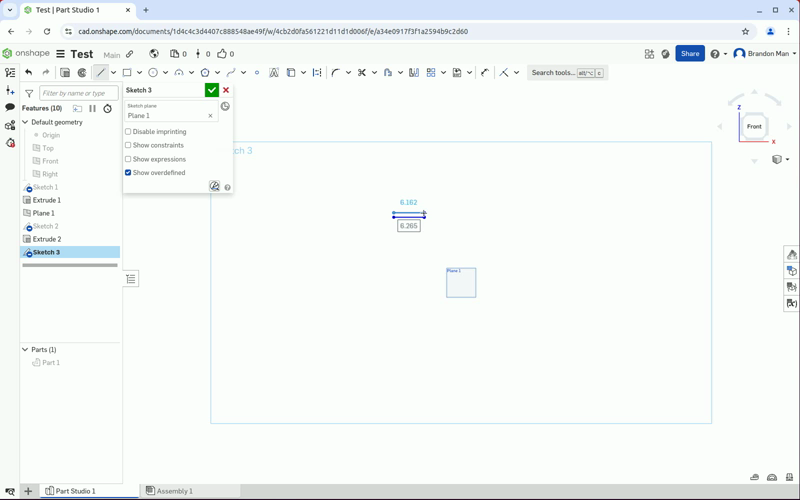
mouse_move(393, 217)
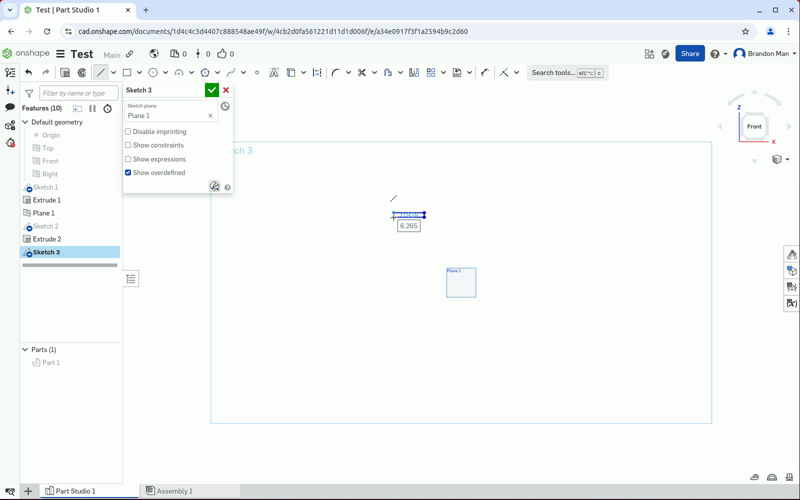
scroll(6)
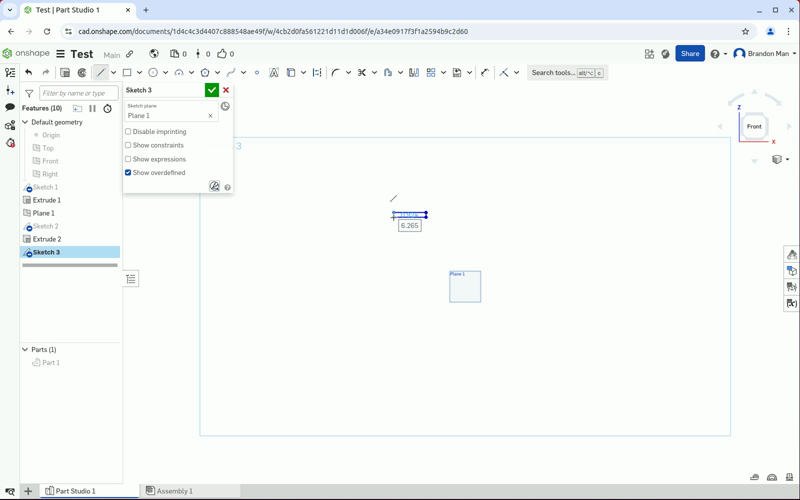
scroll(6)
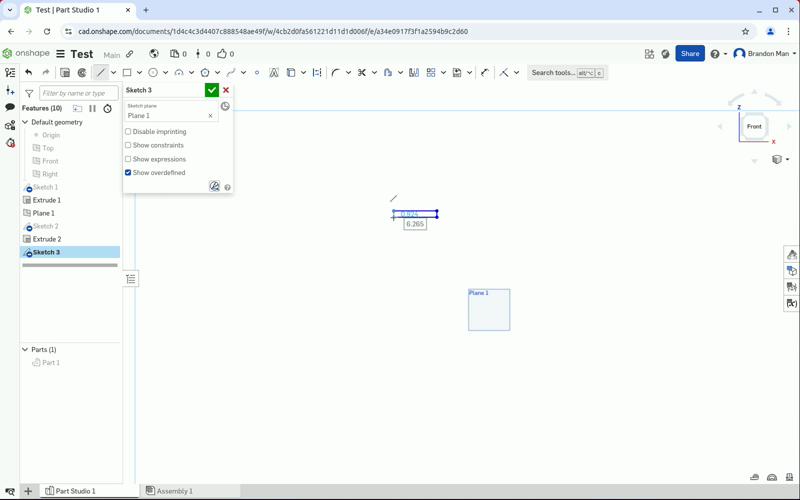
scroll(6)
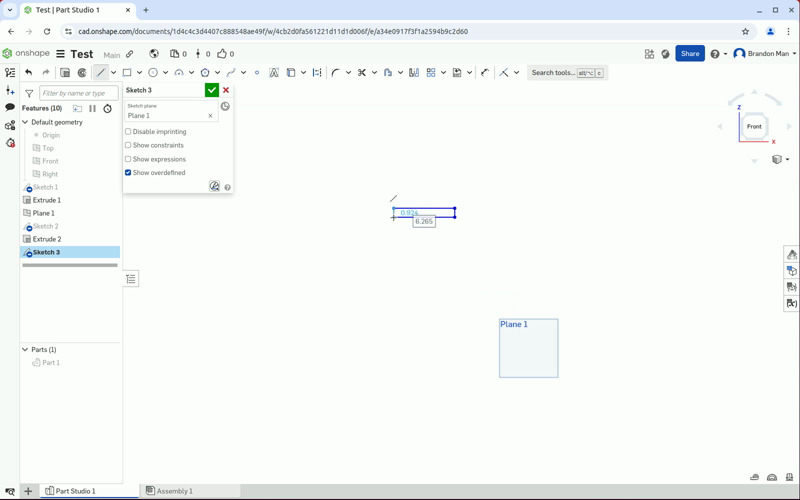
scroll(6)
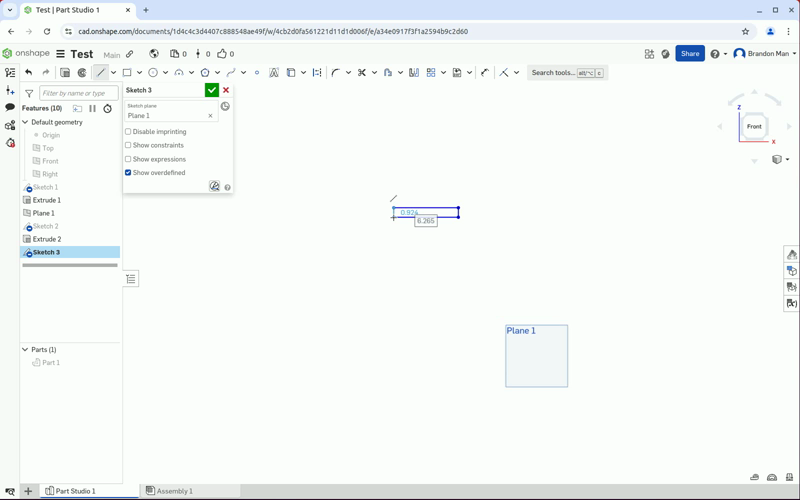
scroll(6)
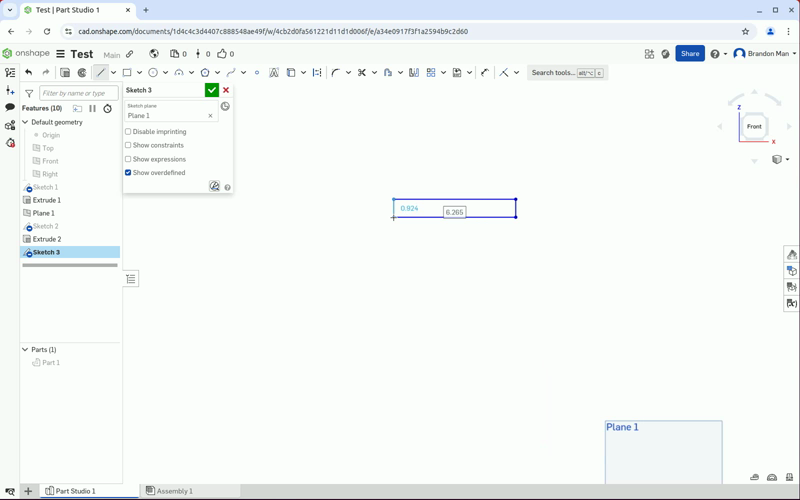
scroll(6)
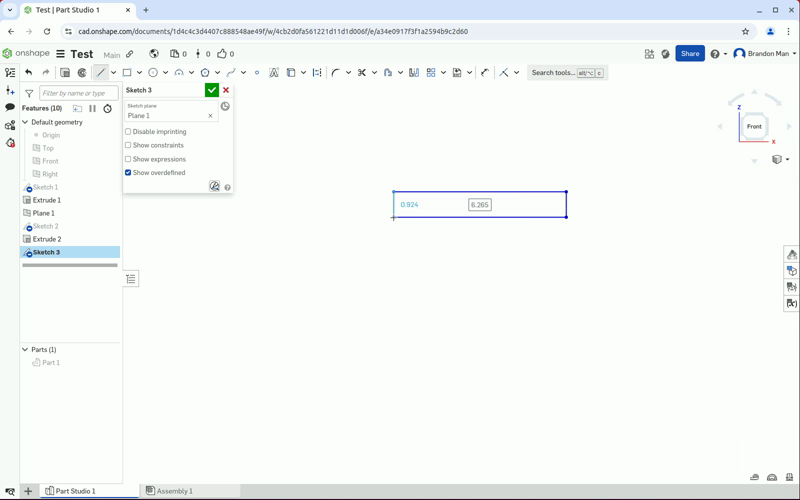
scroll(6)
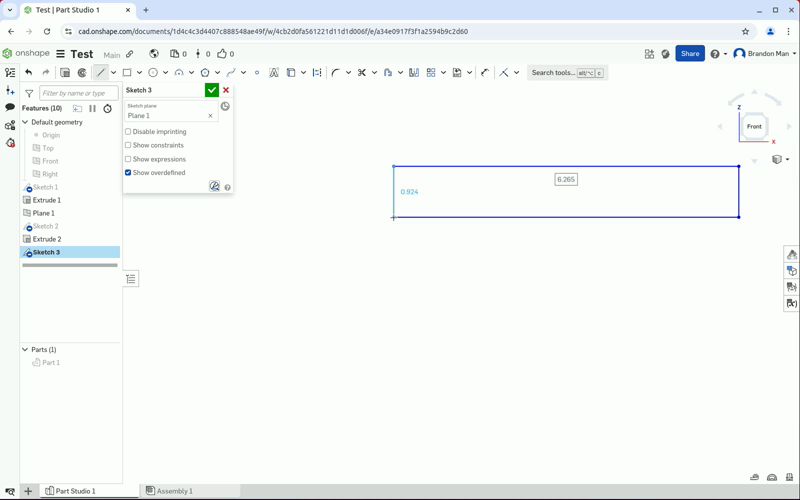
key_up(shift)
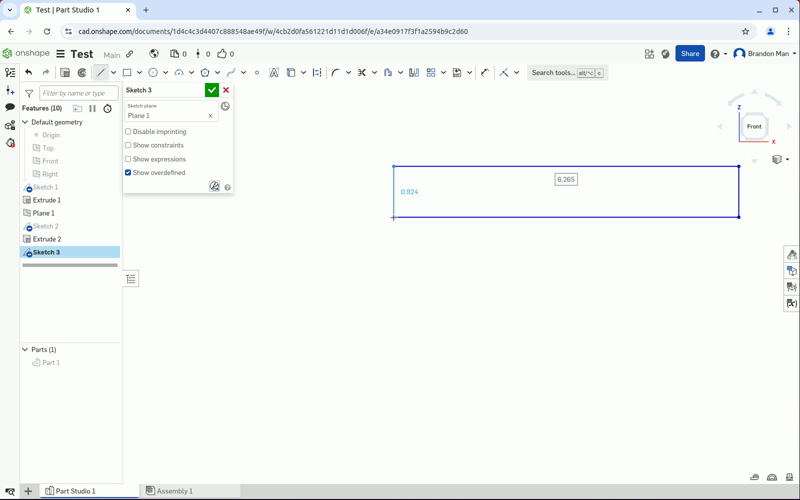
click(393, 217)
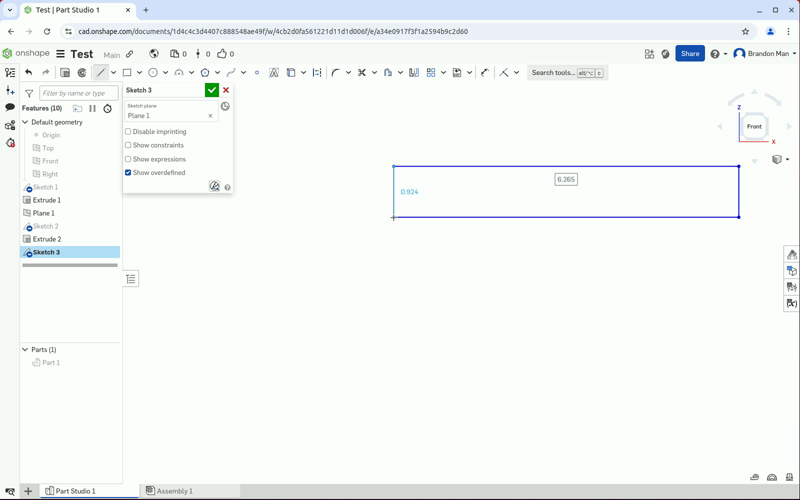
scroll(-6)
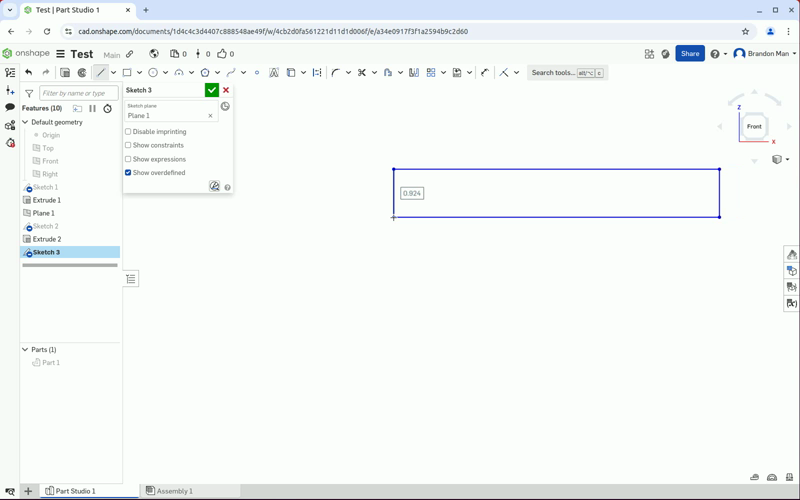
scroll(-6)
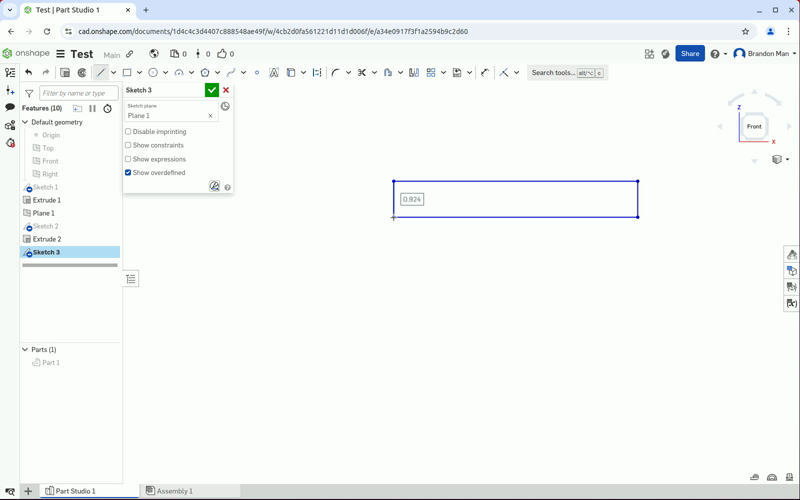
scroll(-6)
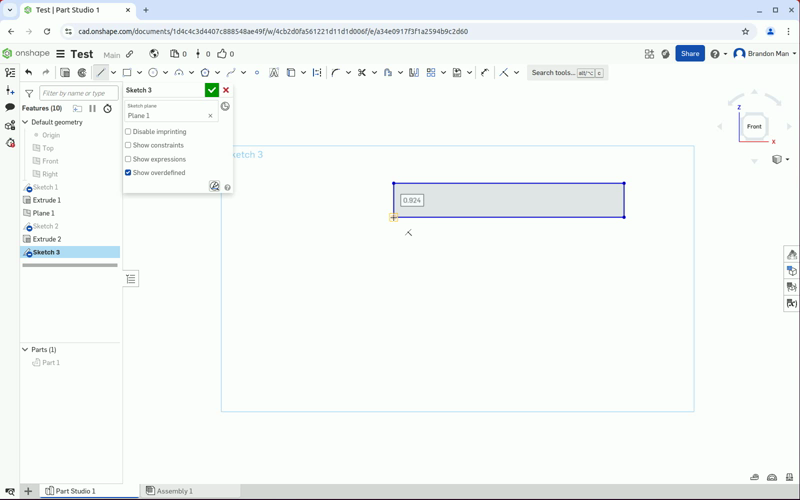
scroll(-6)
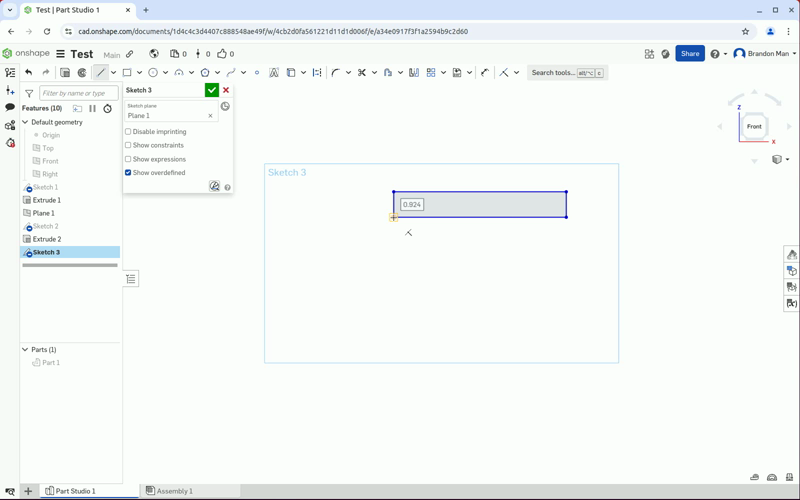
scroll(-6)
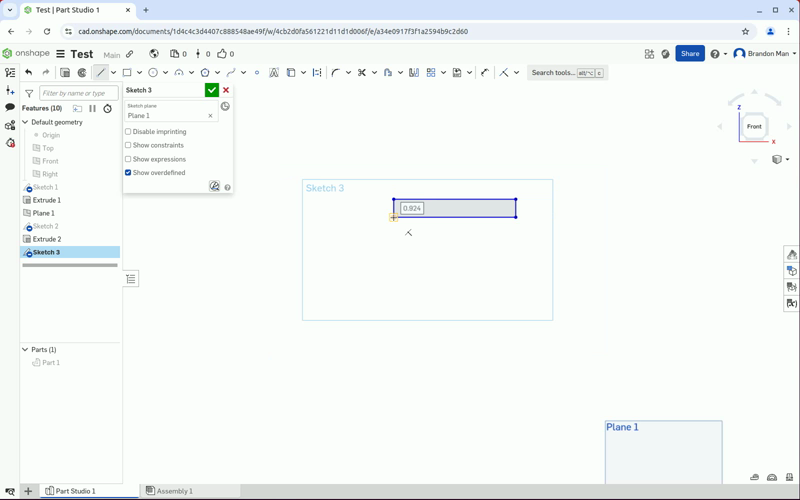
scroll(-6)
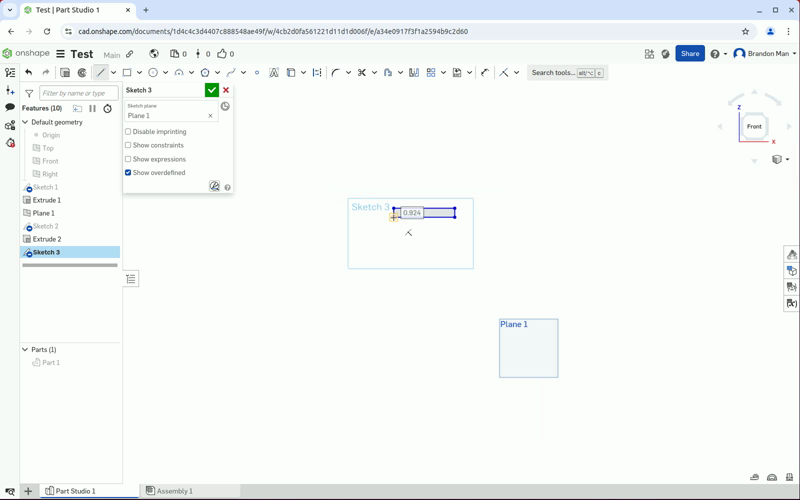
scroll(-6)
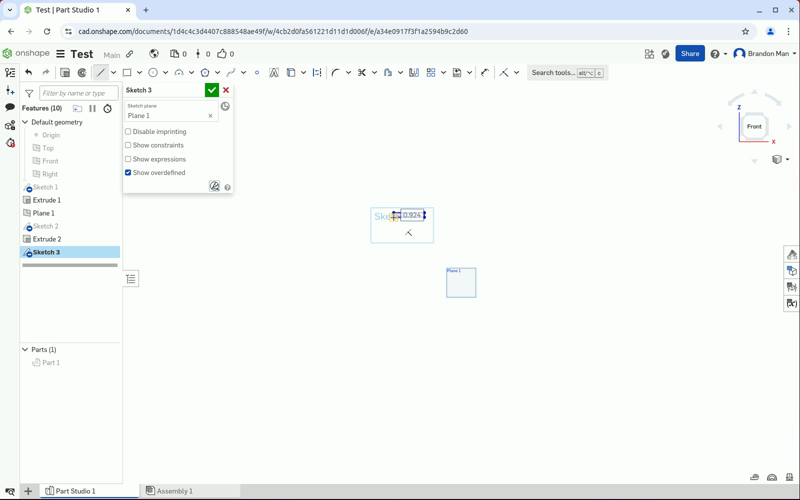
key(esc)
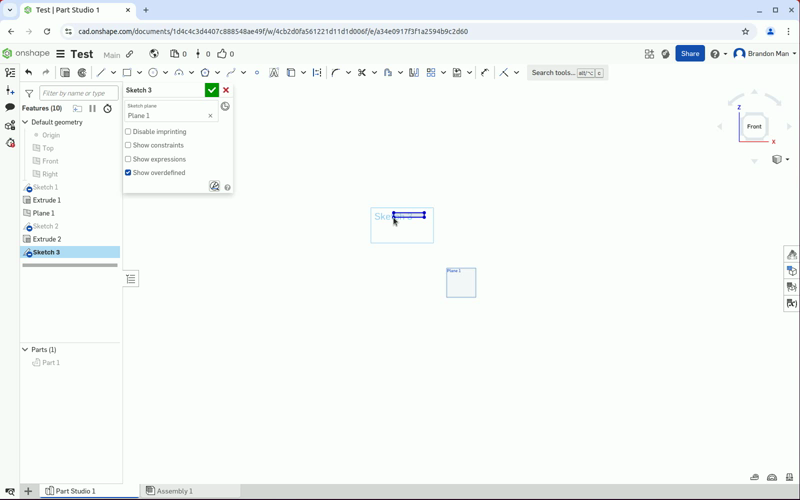
mouse_move(411, 212)
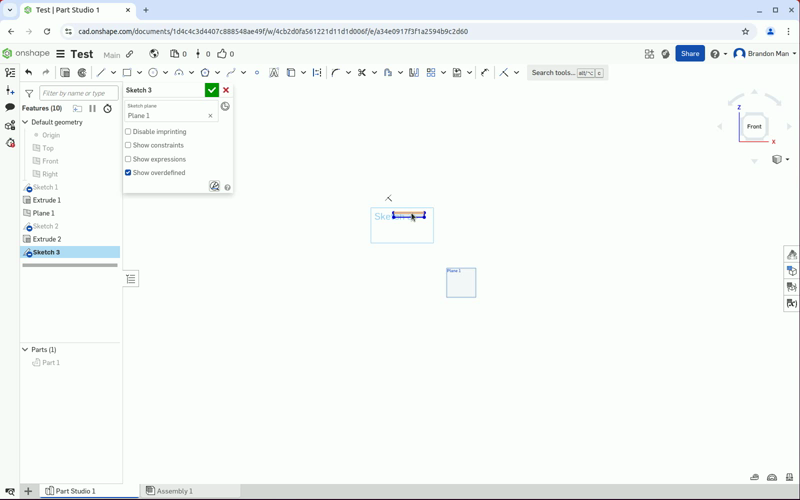
scroll(6)
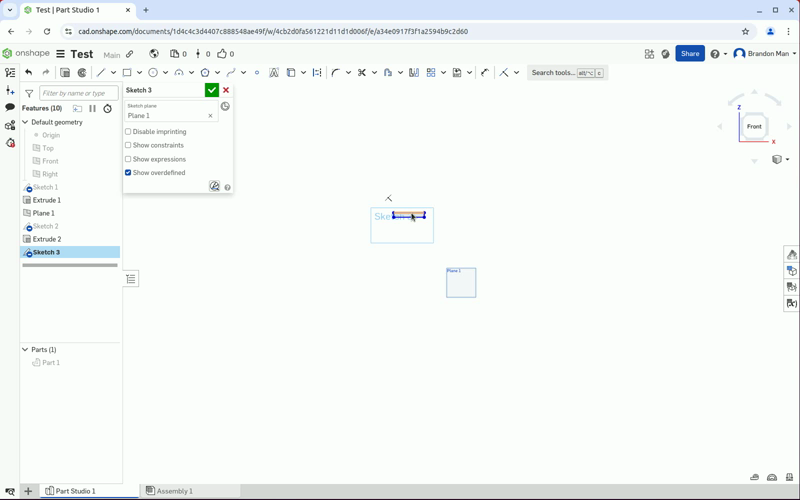
scroll(6)
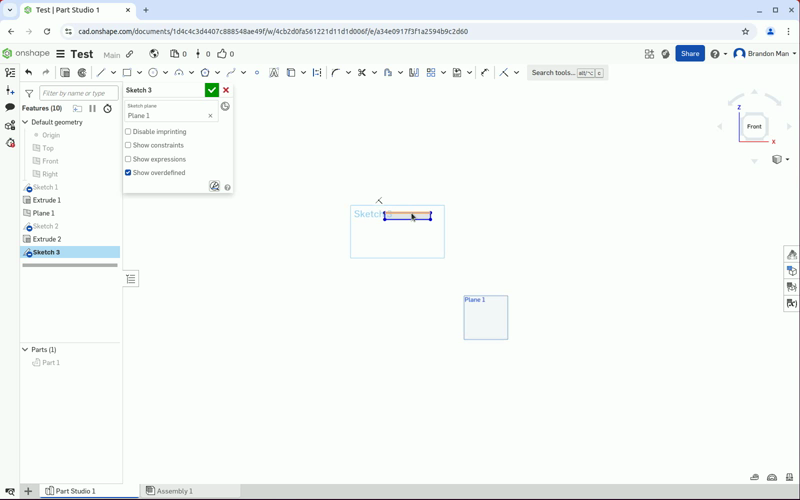
scroll(6)
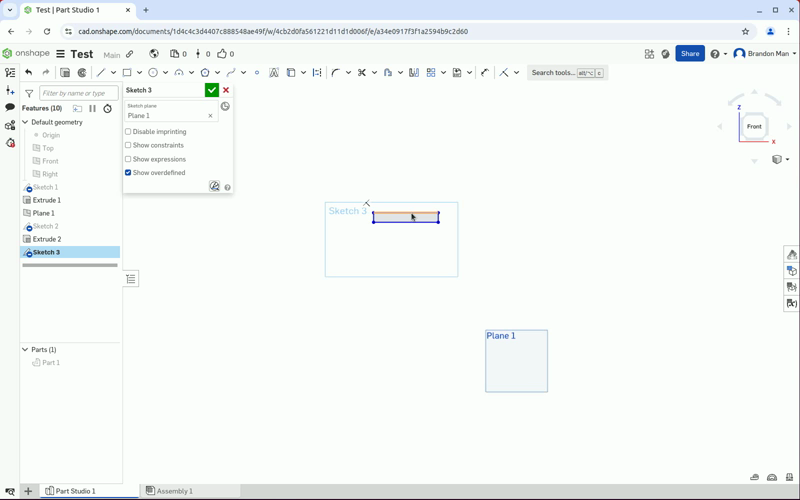
scroll(6)
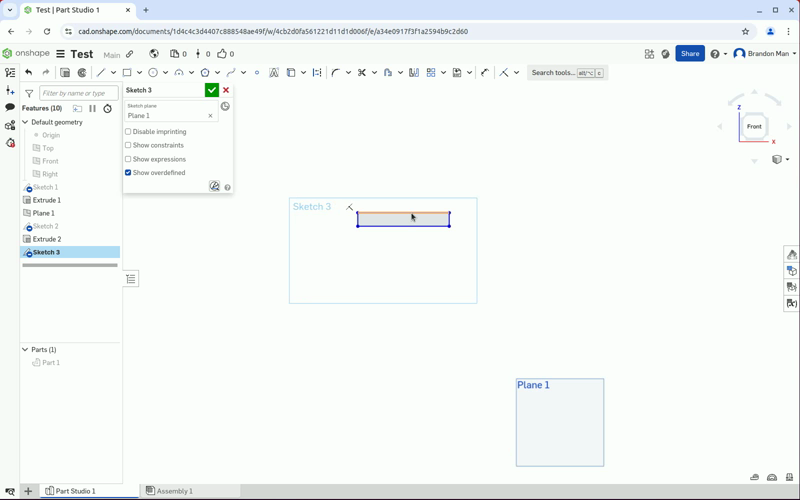
scroll(6)
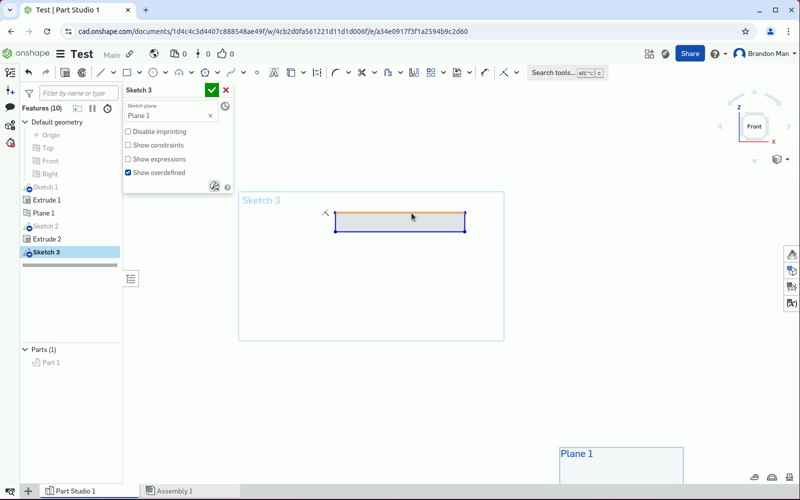
scroll(6)
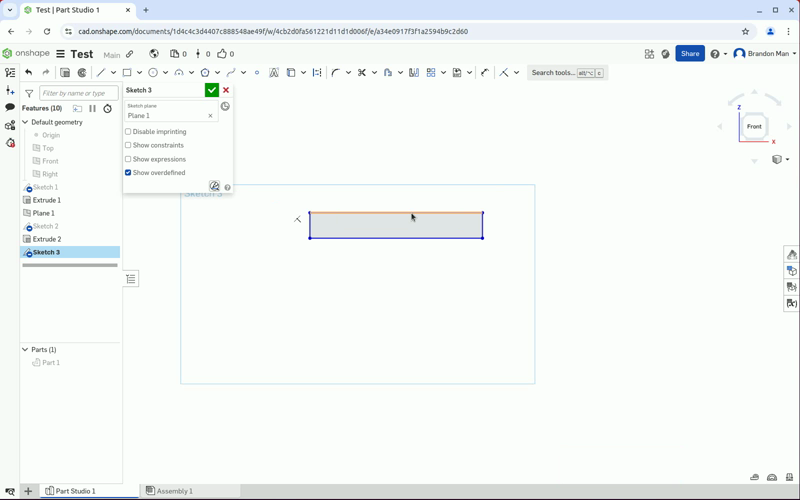
scroll(6)
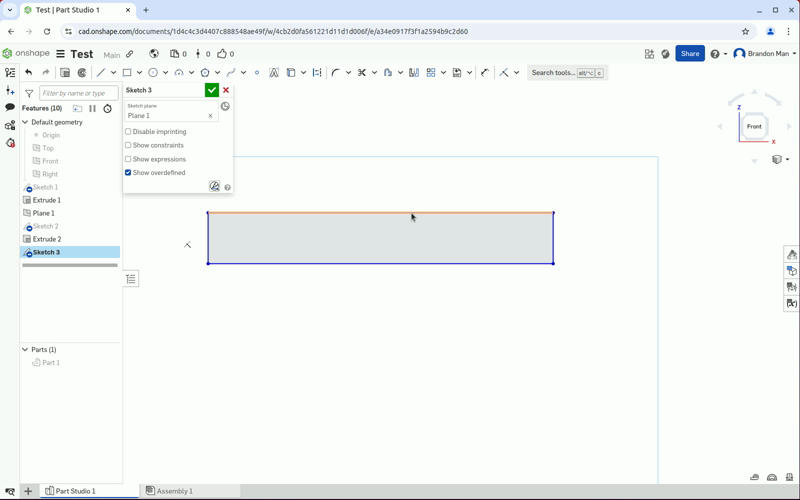
click(411, 212)
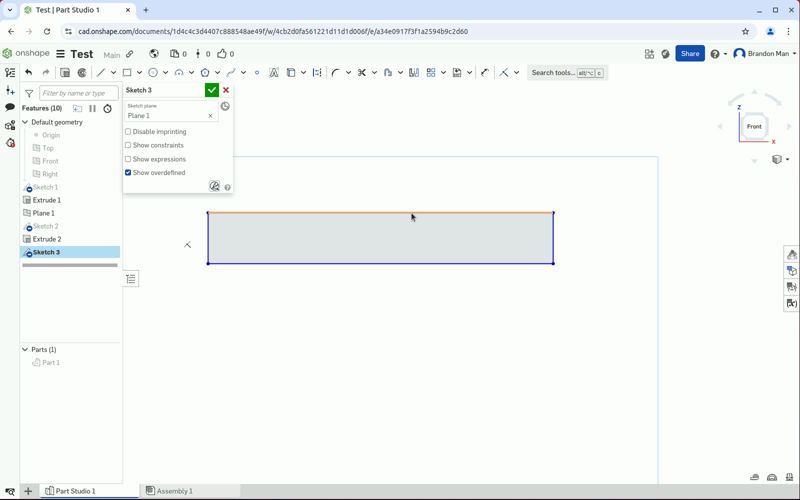
scroll(-6)
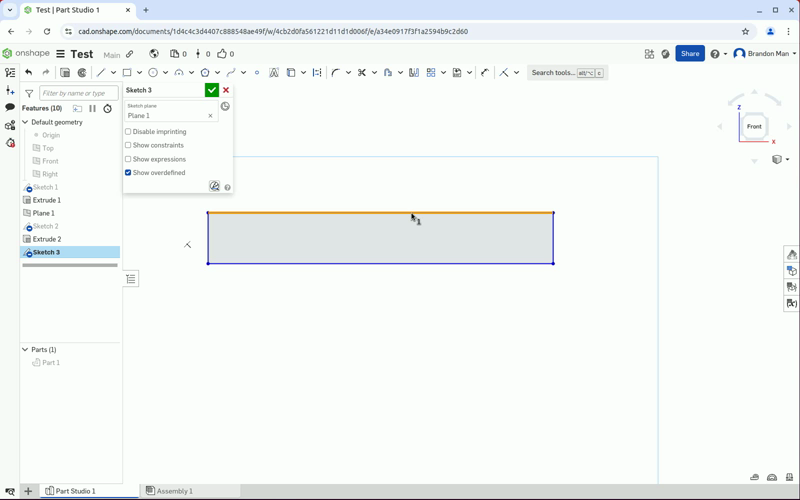
scroll(-6)
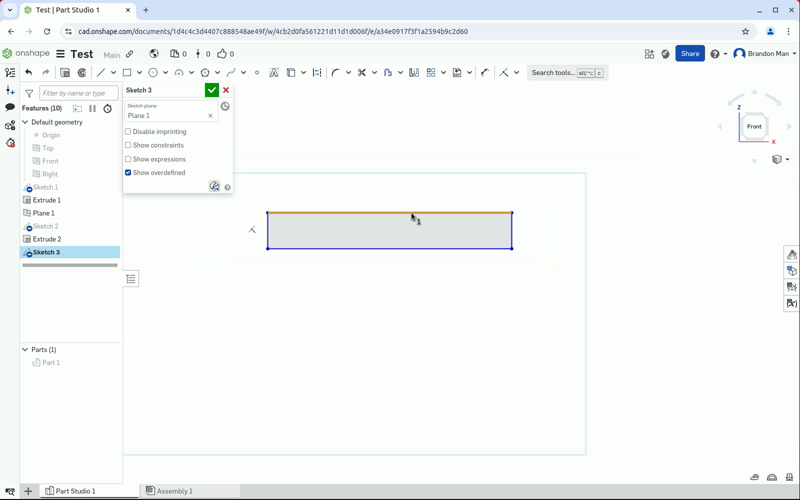
scroll(-6)
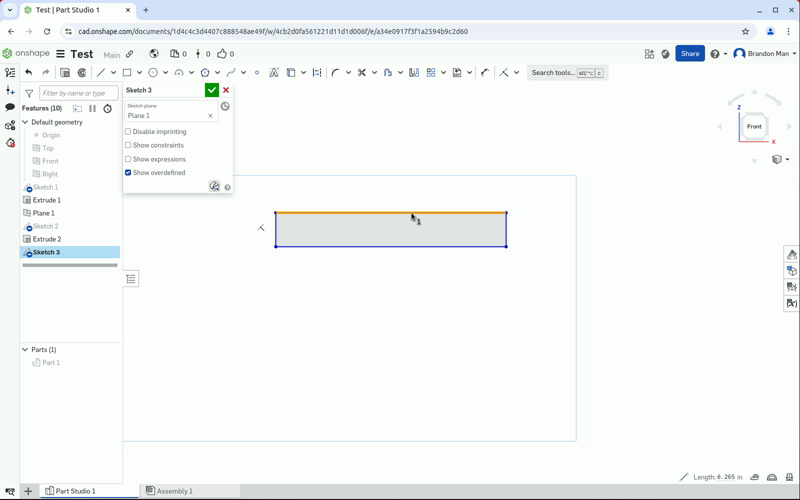
scroll(-6)
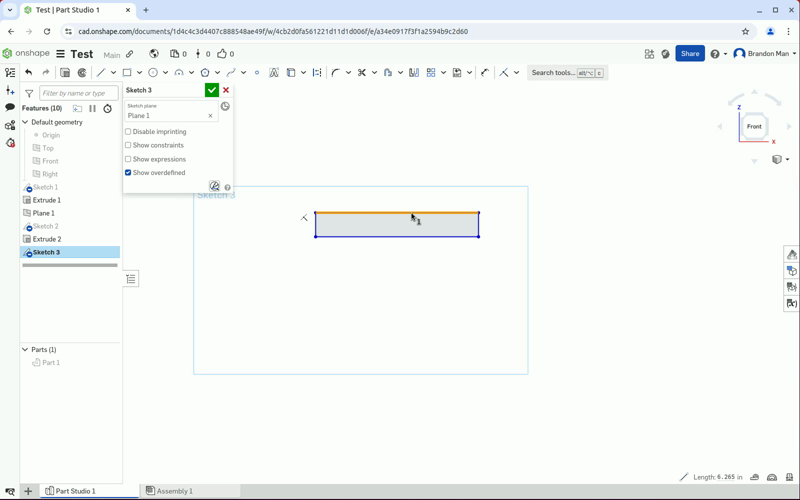
scroll(-6)
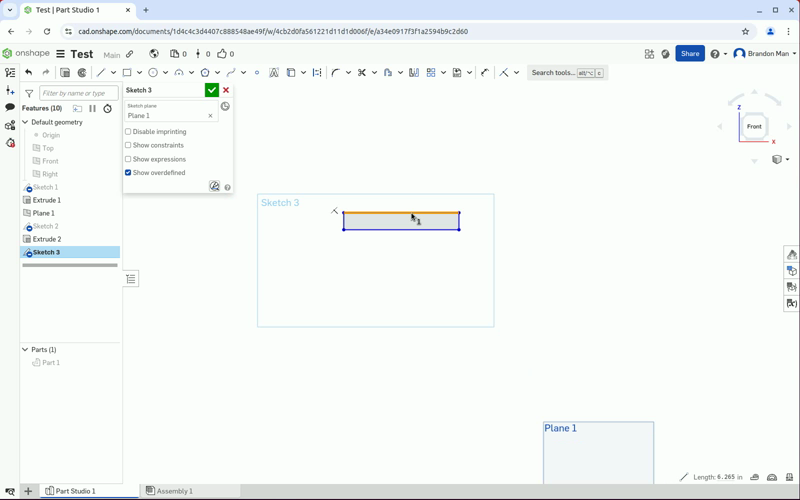
scroll(-6)
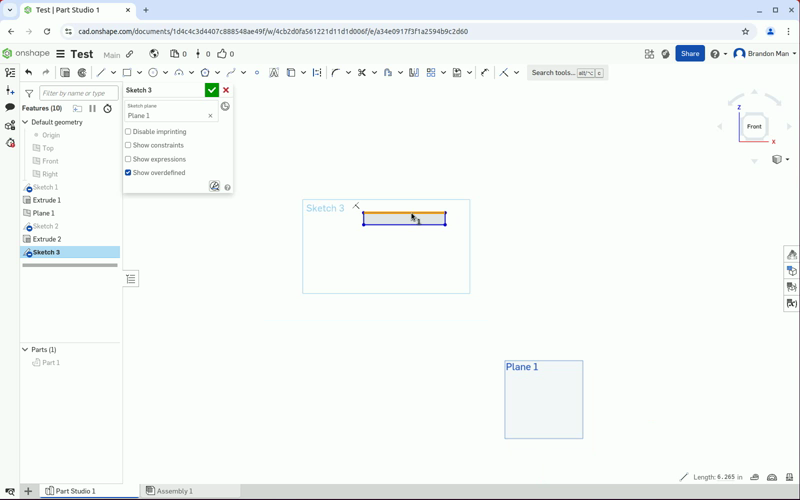
scroll(-6)
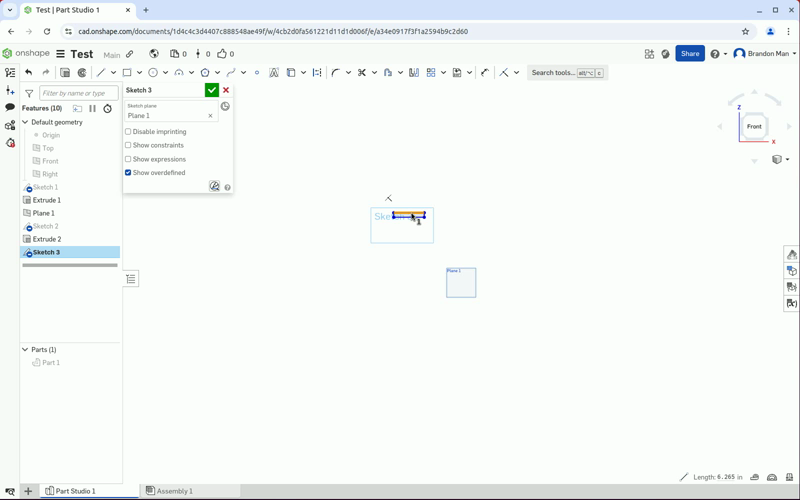
mouse_move(73, 352)
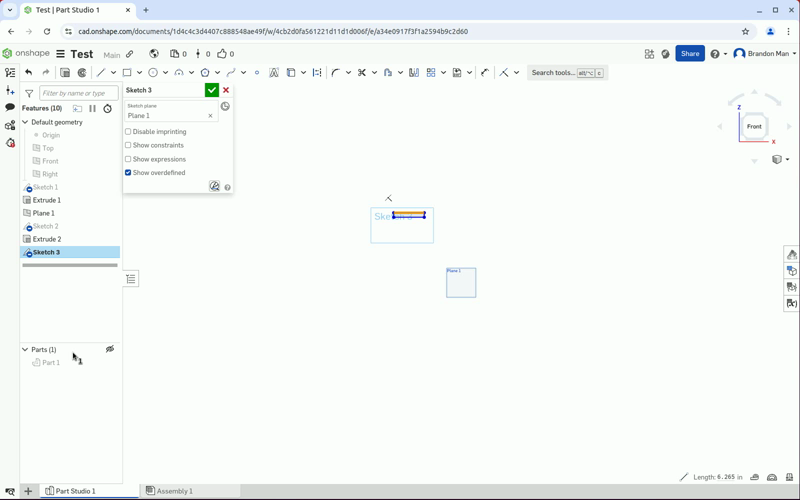
key(shift+y)
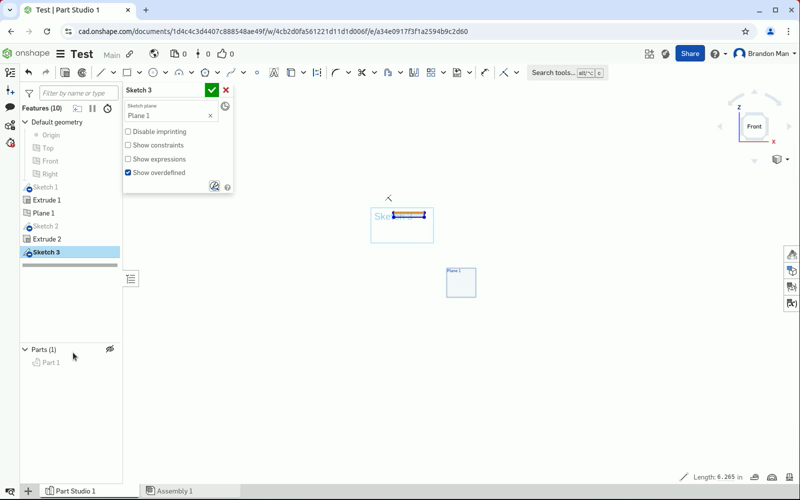
key(shift+e)
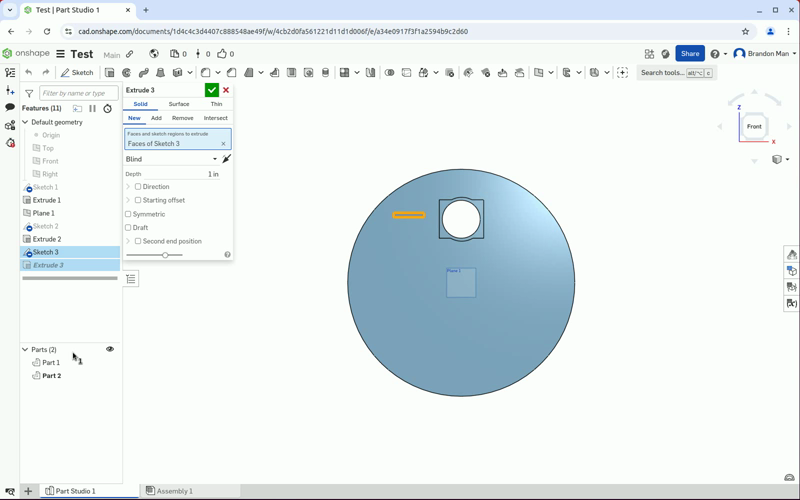
mouse_move(143, 106)
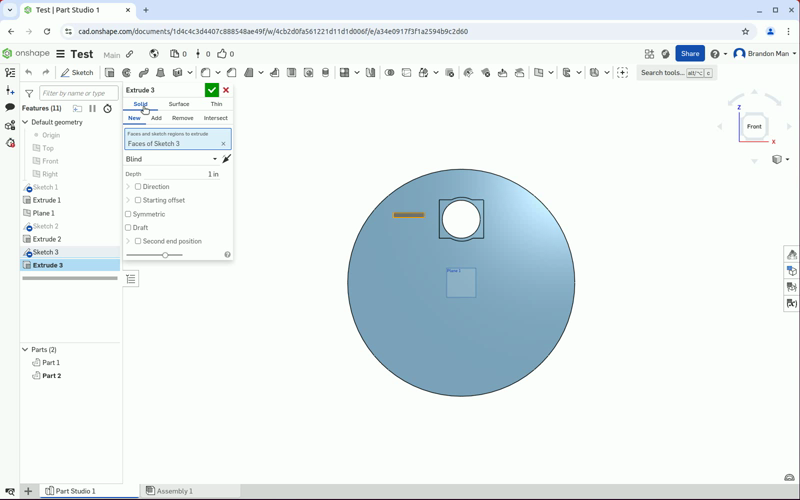
click(143, 106)
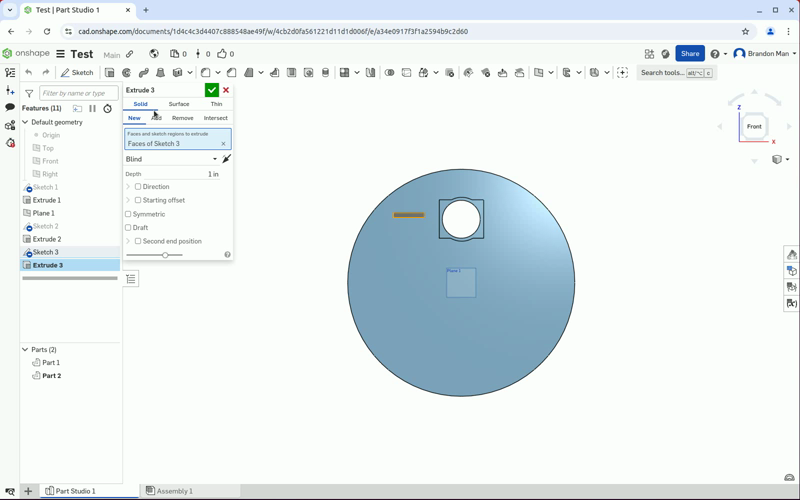
mouse_move(186, 120)
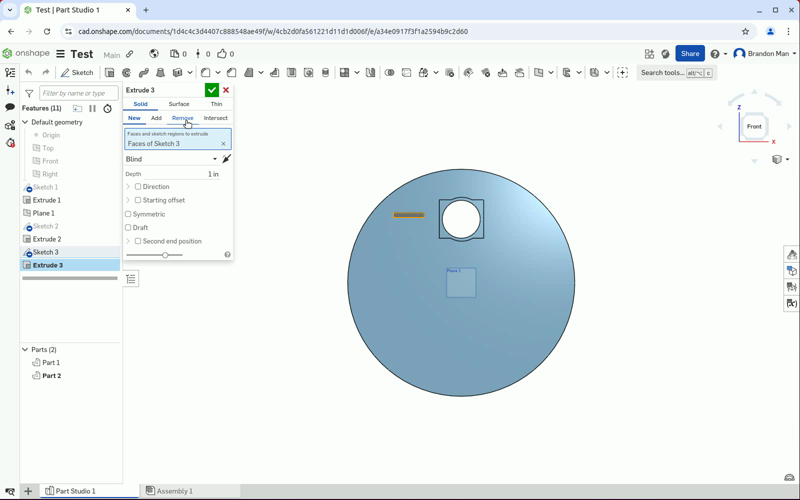
click(186, 120)
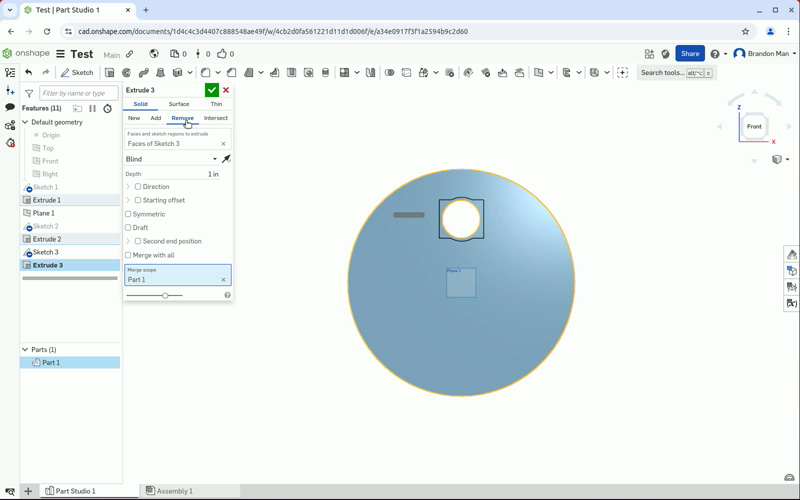
key(tab, 4)
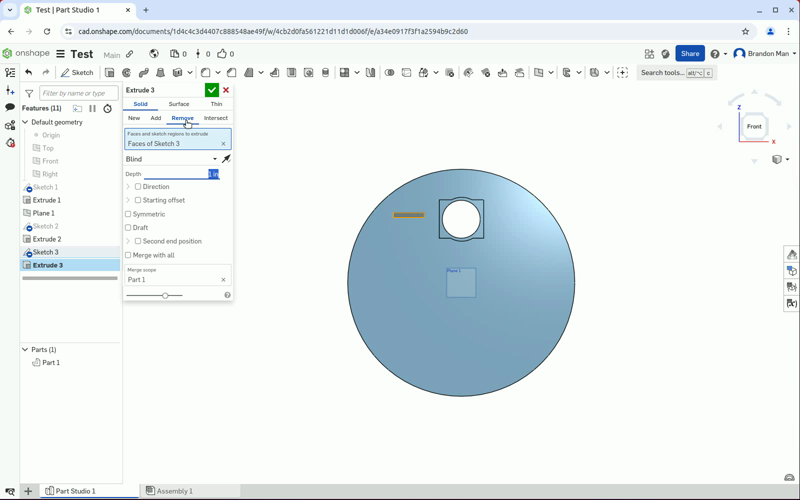
text(10.832)
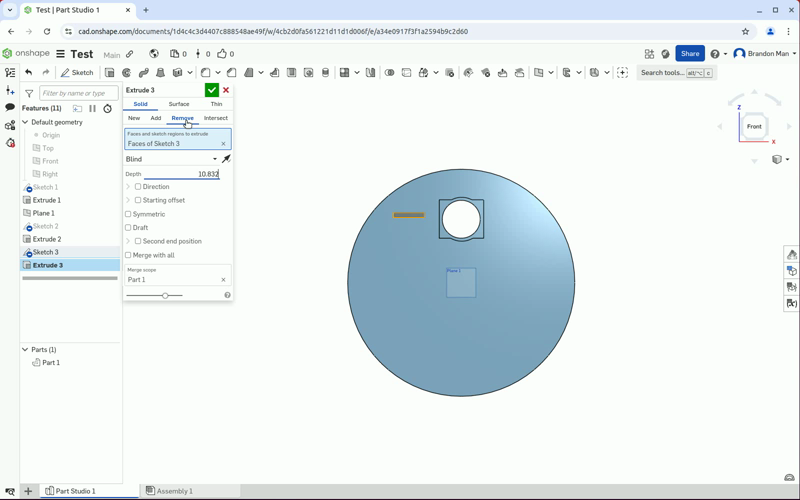
key(tab, 6)
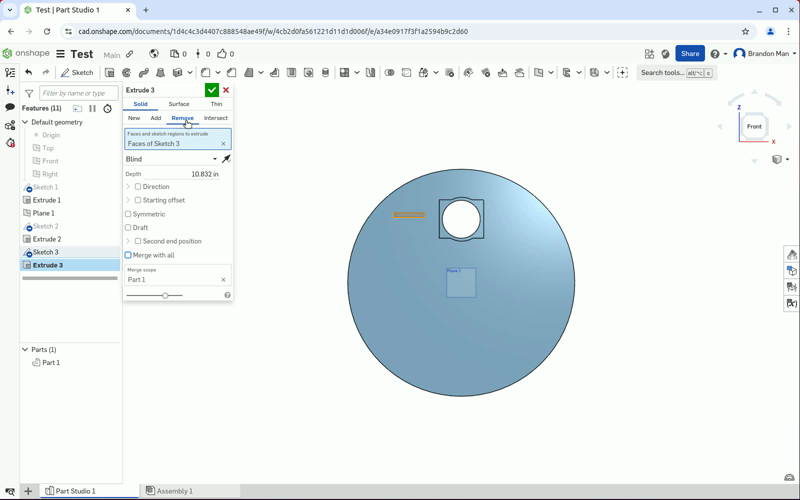
key(space)
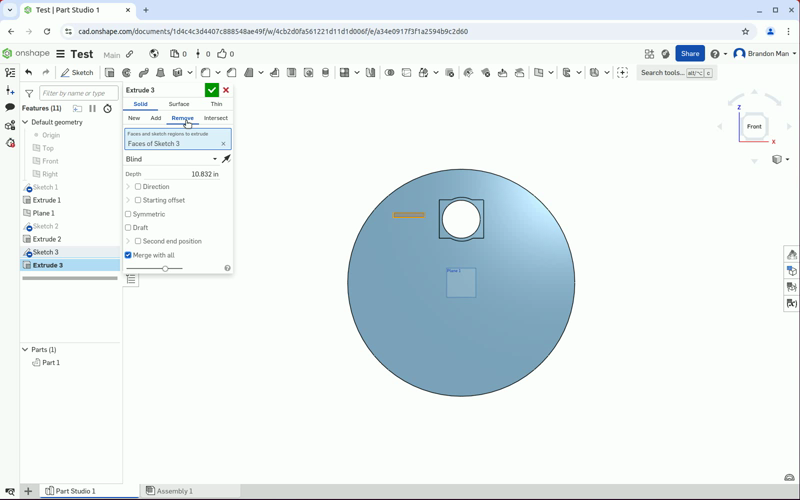
key(enter)
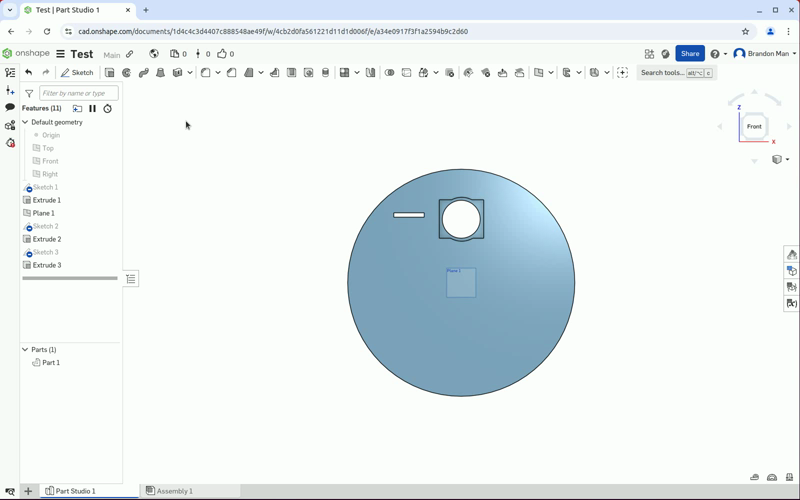
key(shift+h)
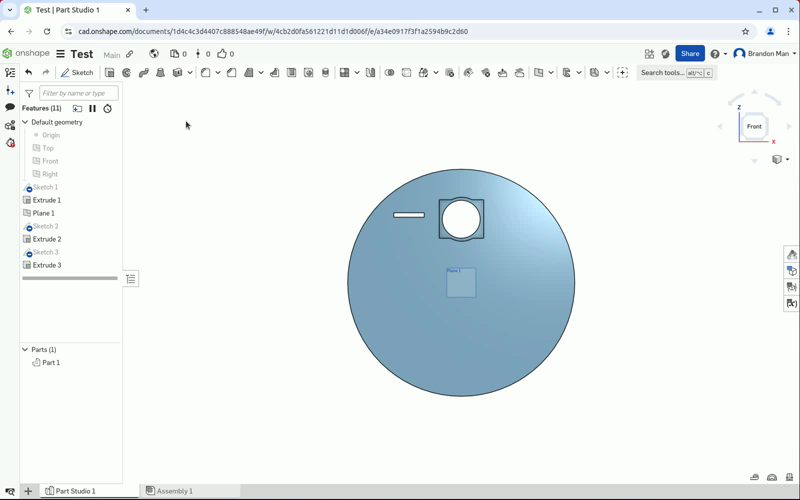
key(shift+h)
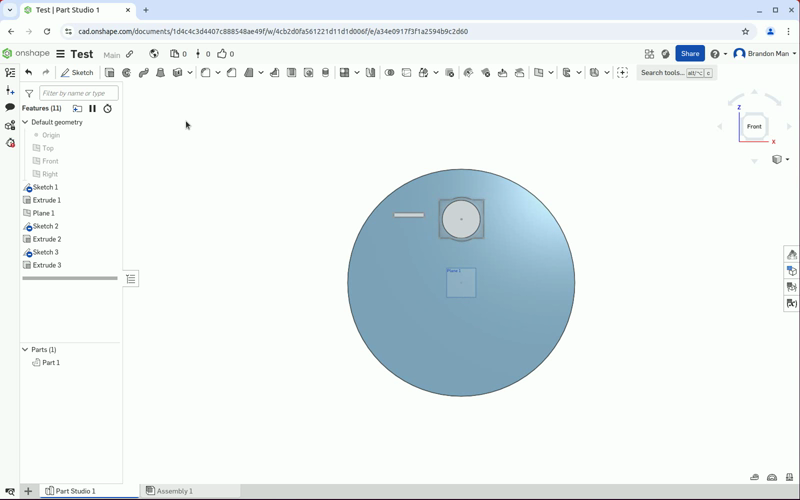
key(shift+7)
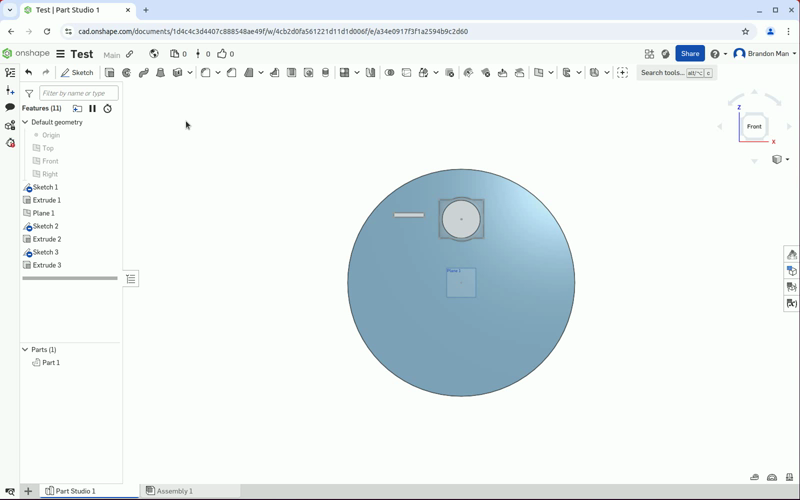
key(left, 2)
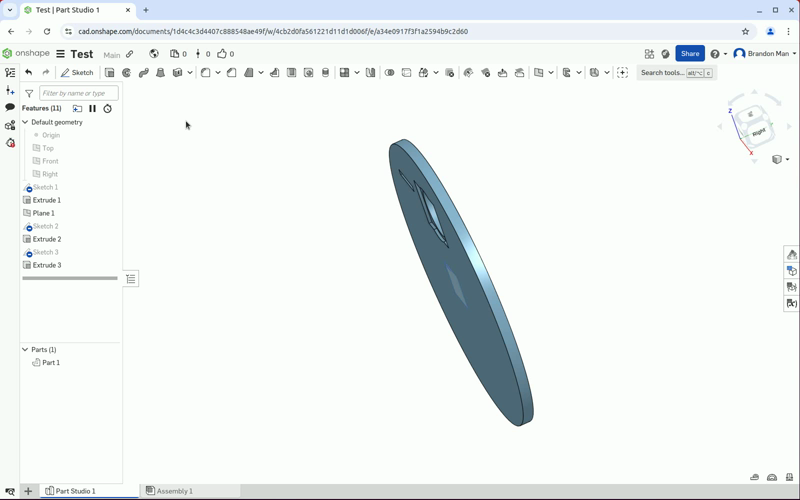
key(down, 2)
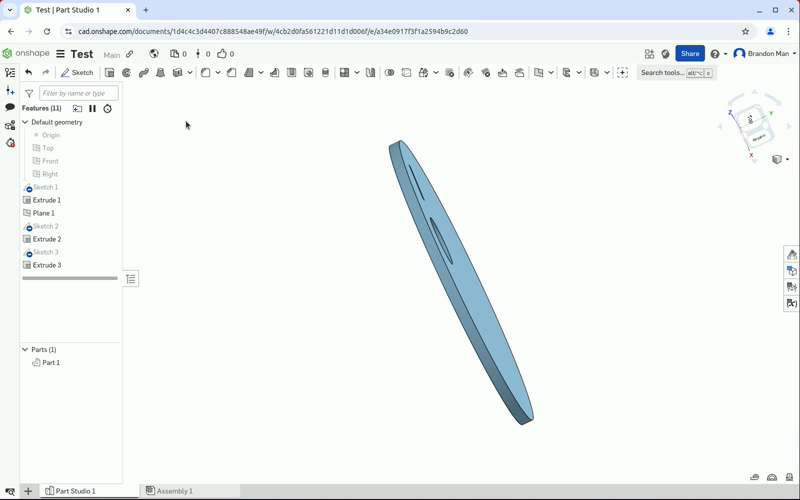
key(up, 2)
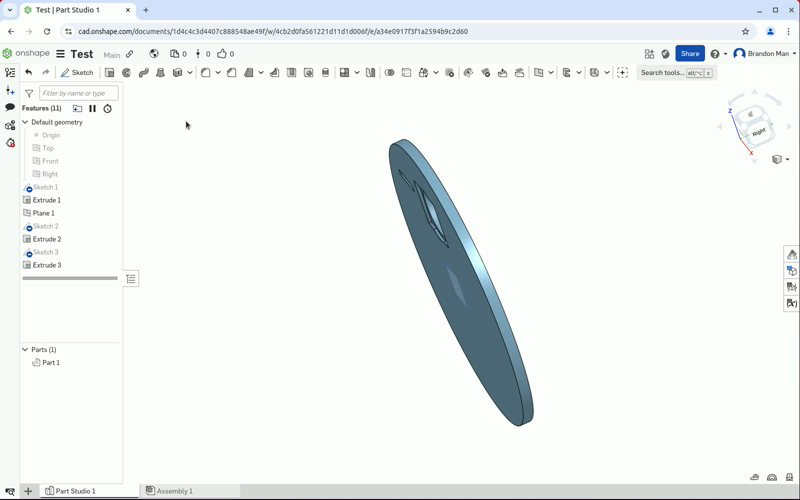
key(right, 2)
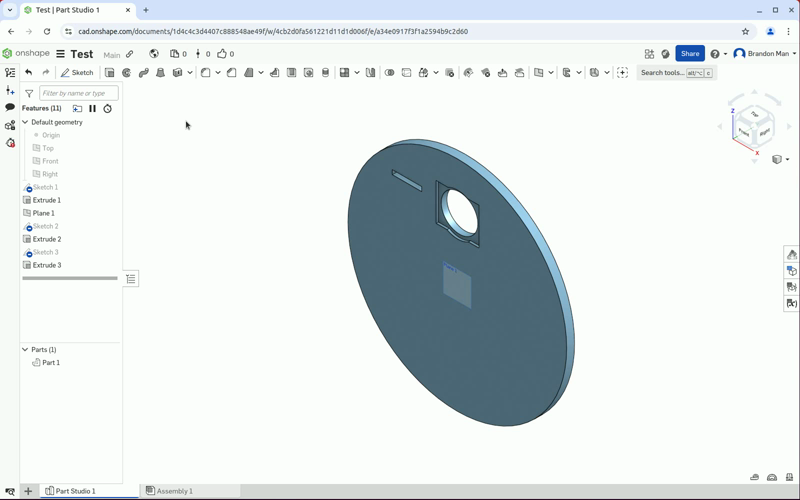
mouse_move(73, 189)
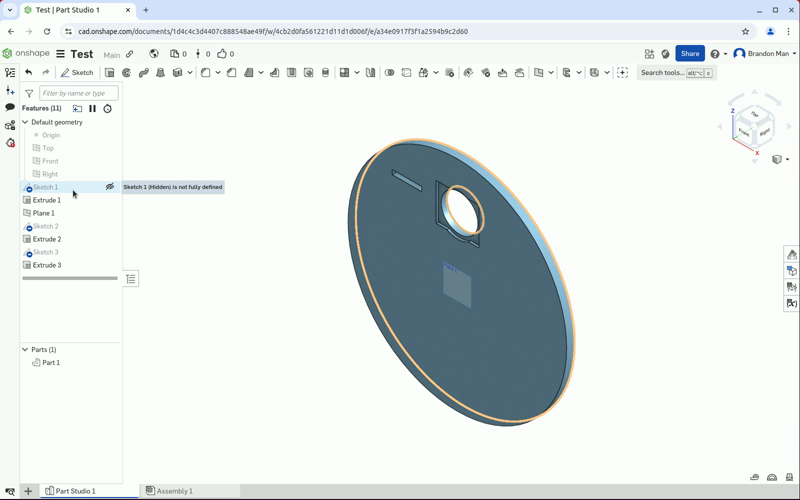
click(73, 189)